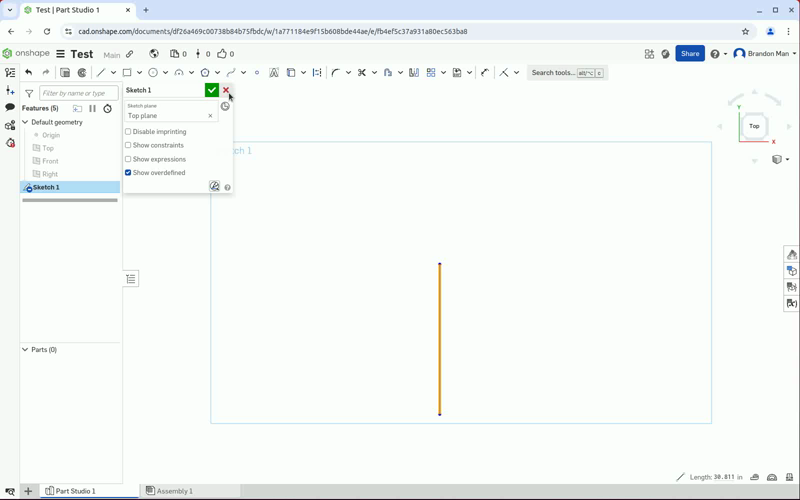
key(shift+h)
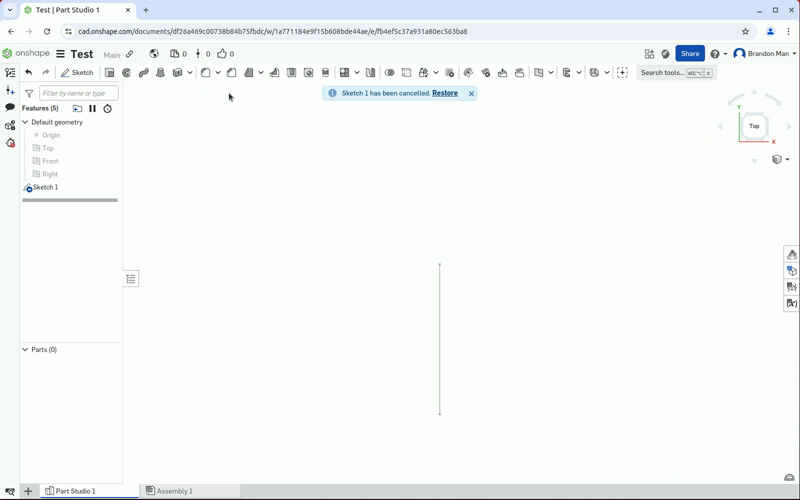
key(shift+s)
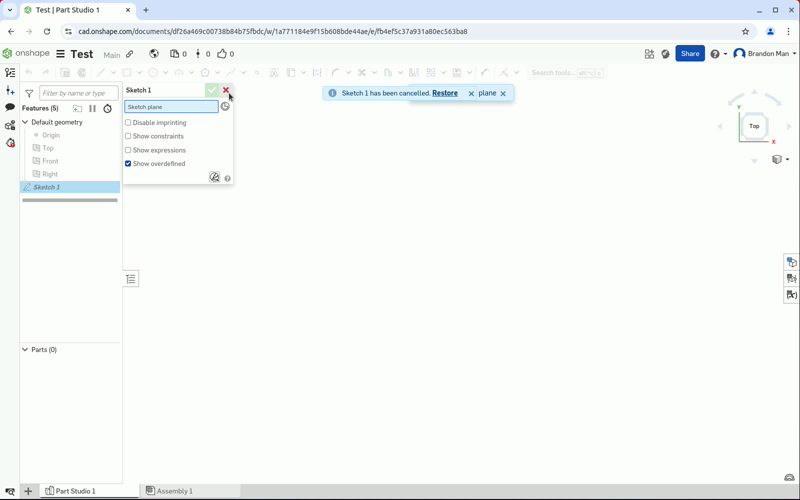
mouse_move(73, 150)
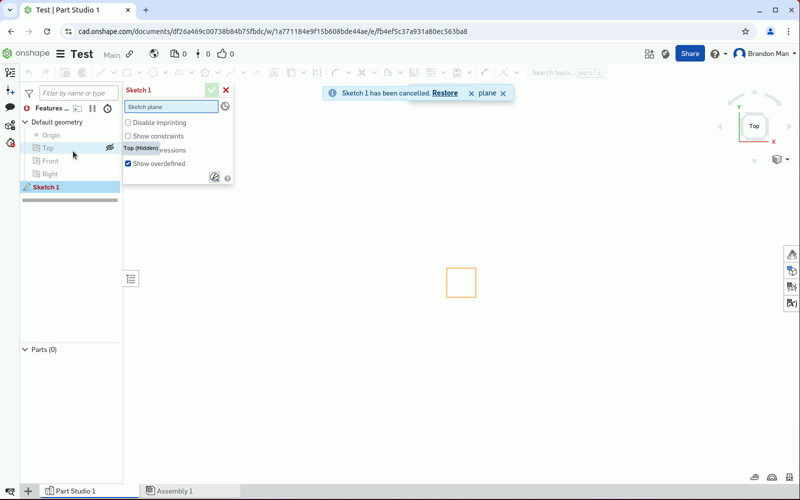
click(73, 150)
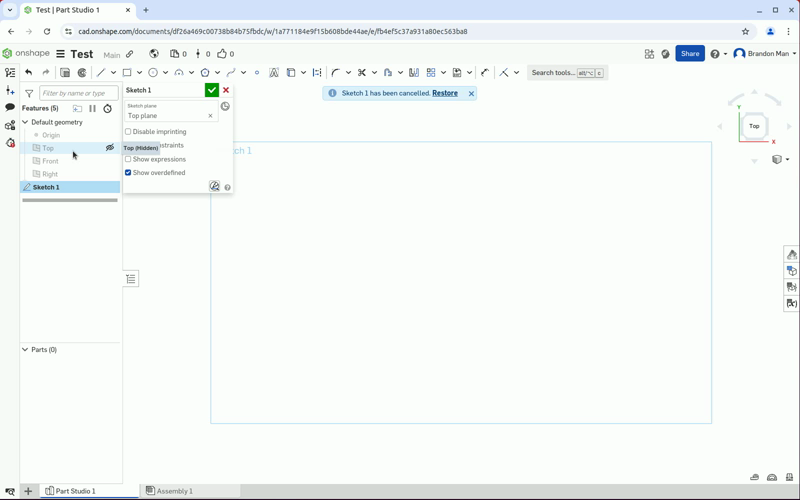
mouse_move(73, 352)
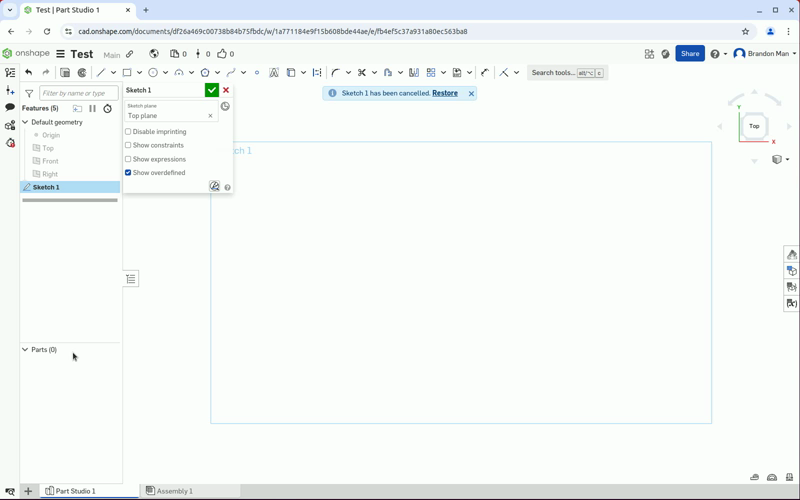
key(y)
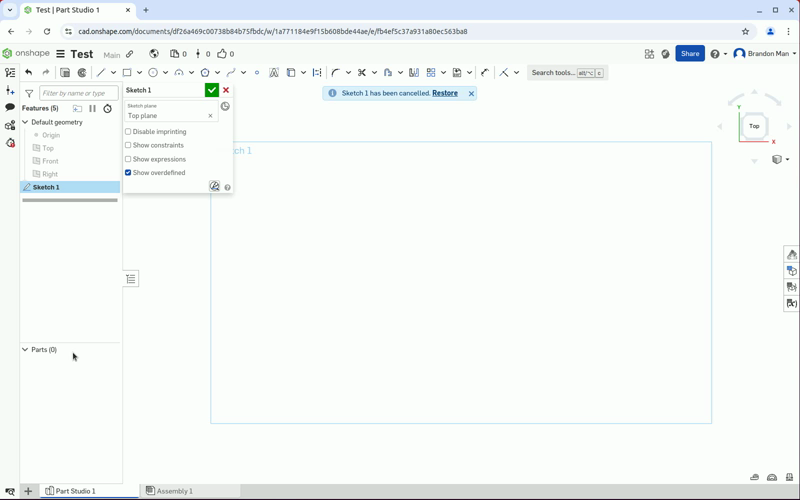
key(a)
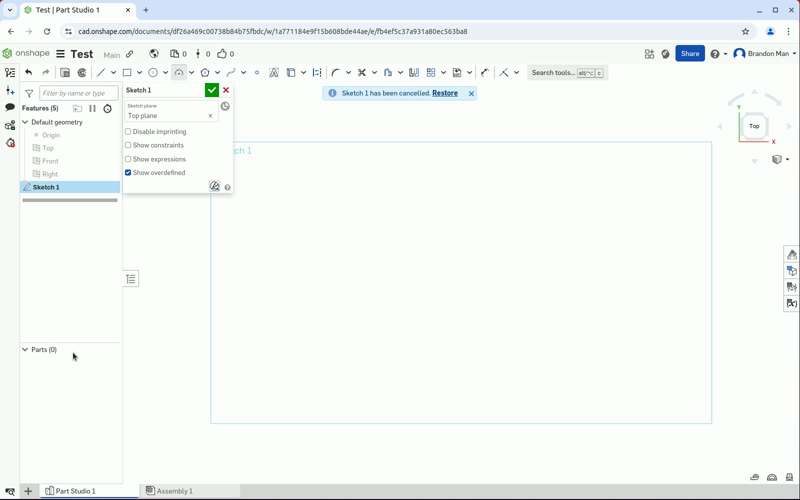
key_down(shift)
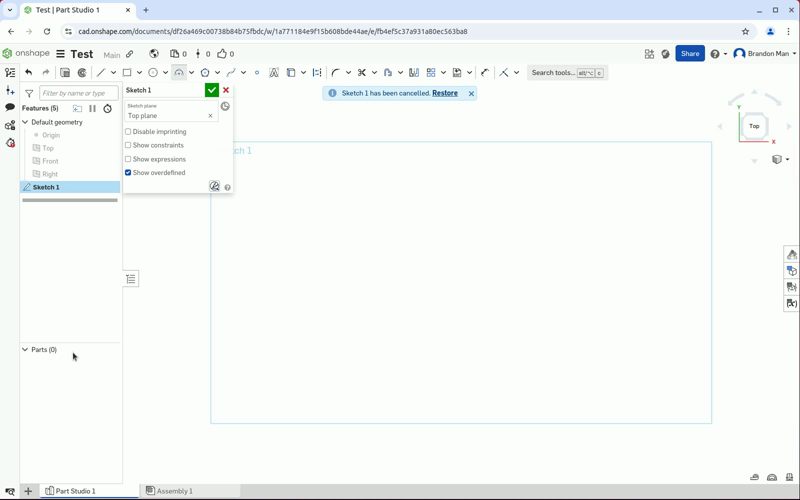
mouse_move(355, 309)
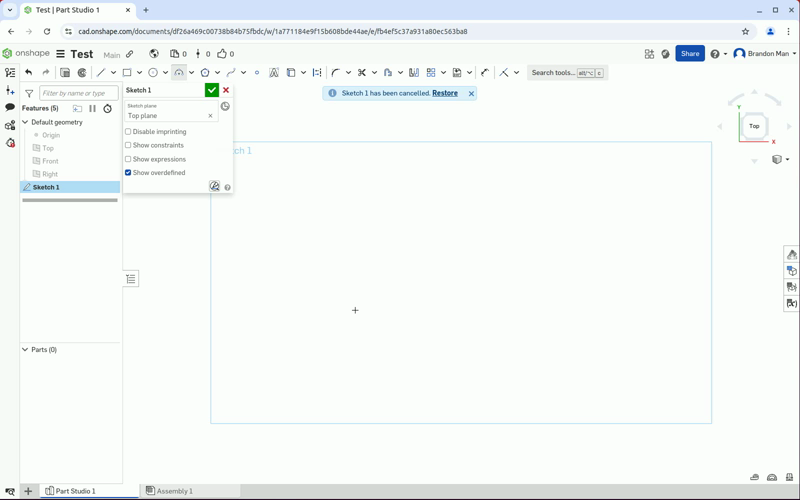
click(355, 309)
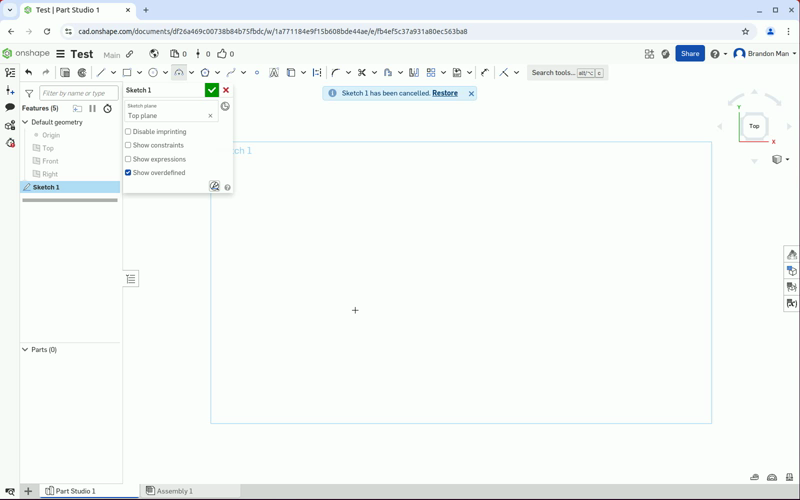
key_up(shift)
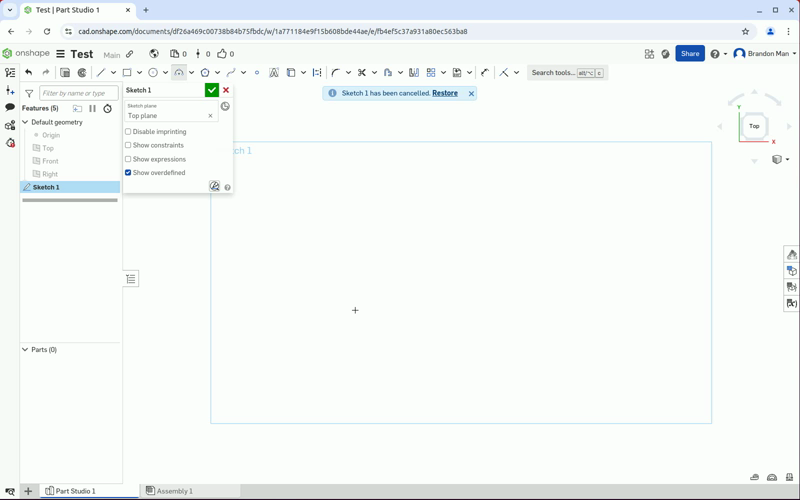
key_down(shift)
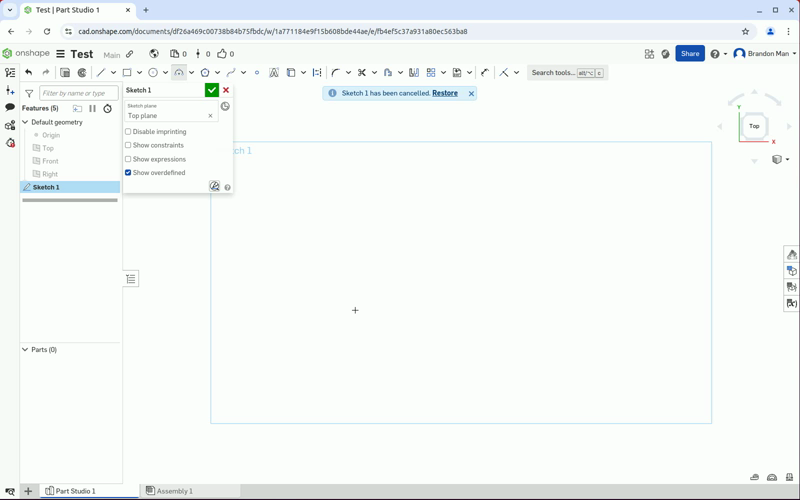
mouse_move(368, 323)
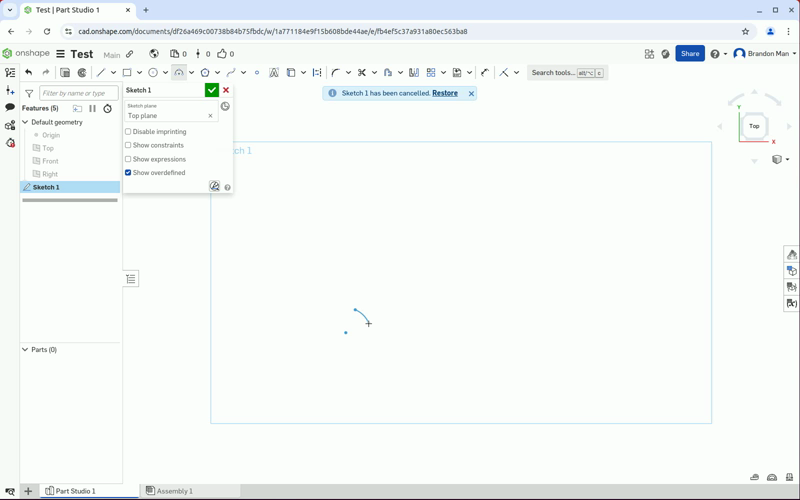
click(368, 323)
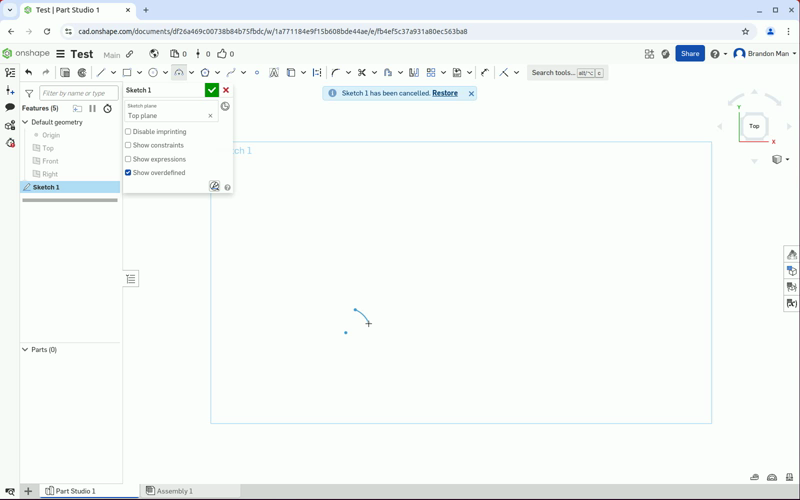
mouse_move(359, 319)
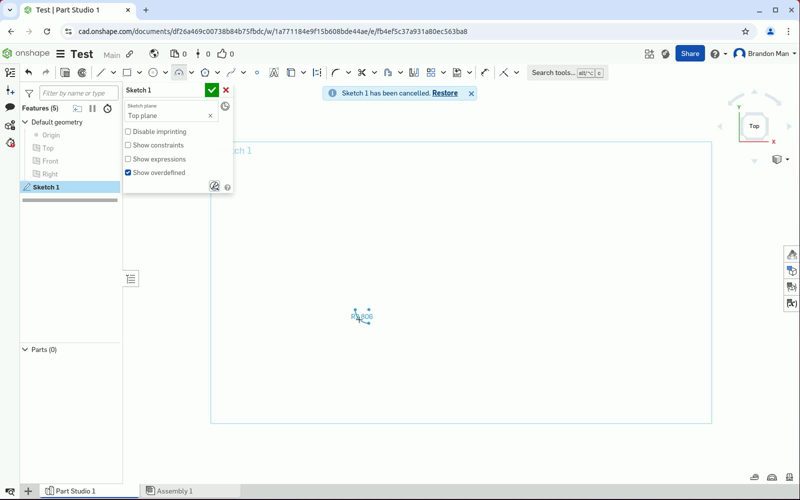
click(359, 319)
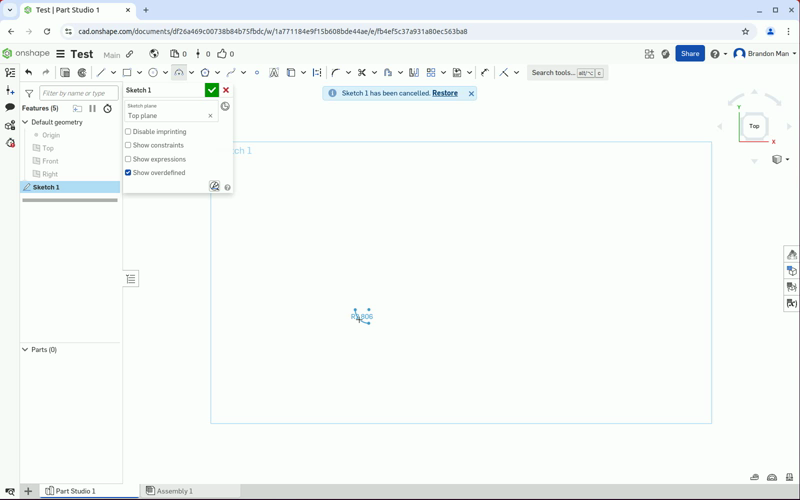
key_up(shift)
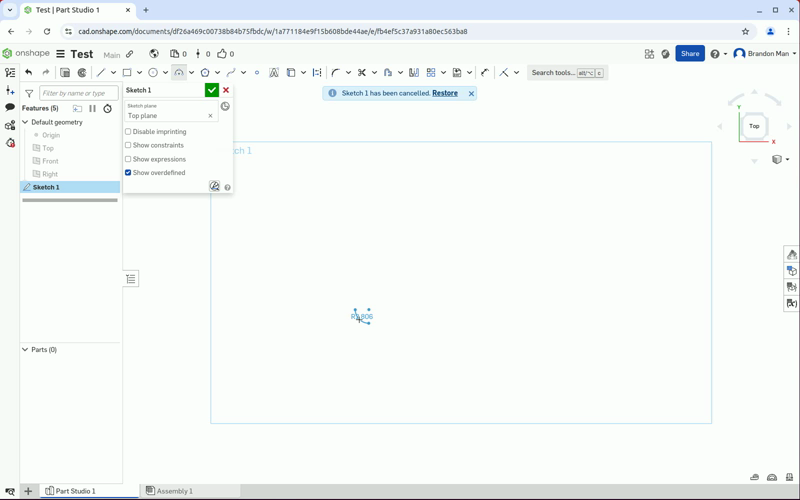
key(esc)
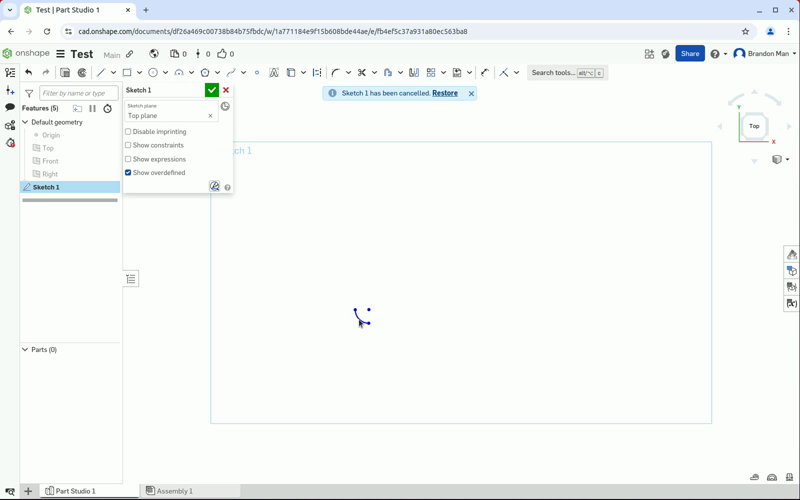
key(l)
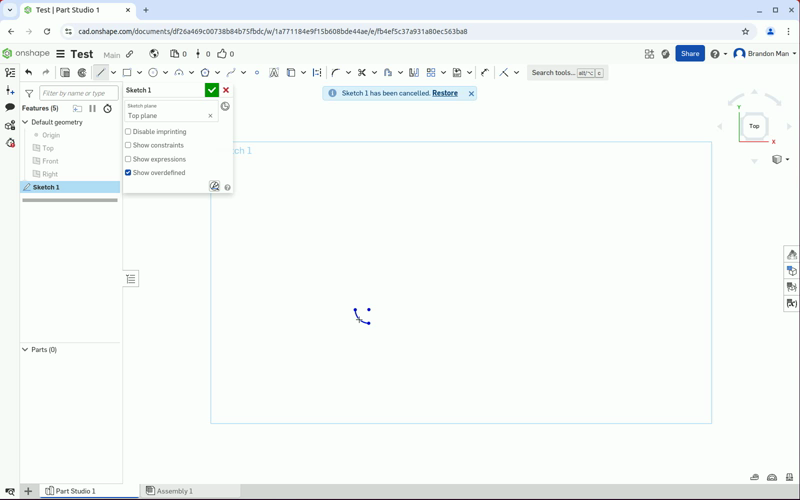
mouse_move(368, 323)
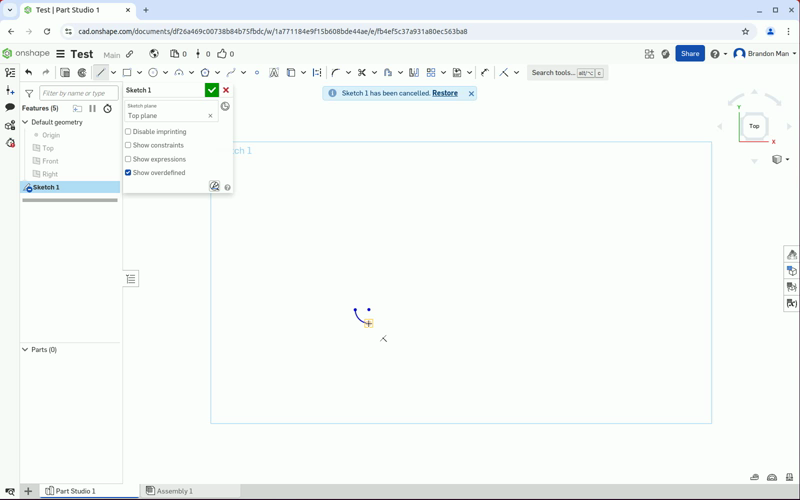
click(368, 323)
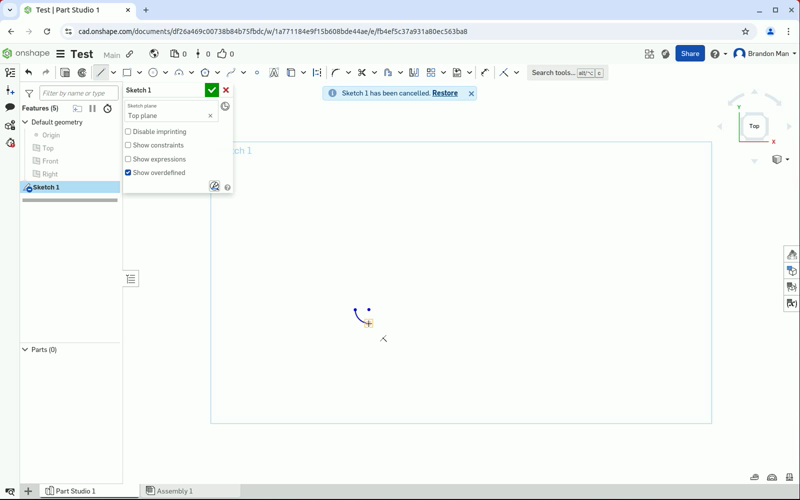
key_down(shift)
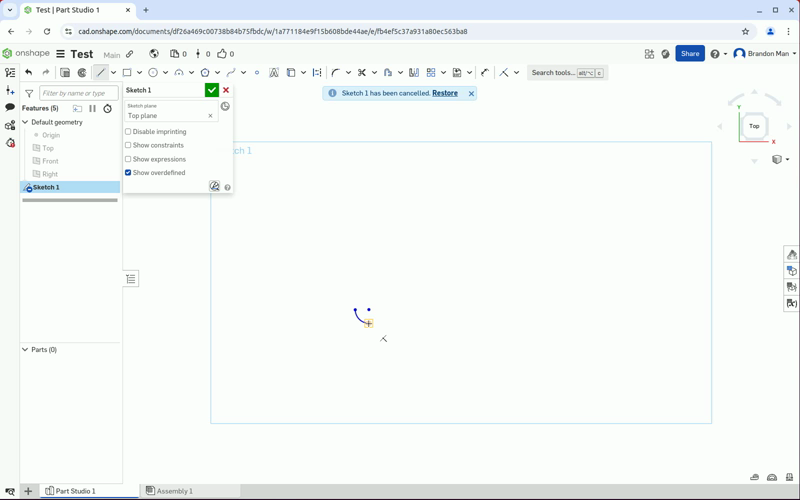
mouse_move(553, 323)
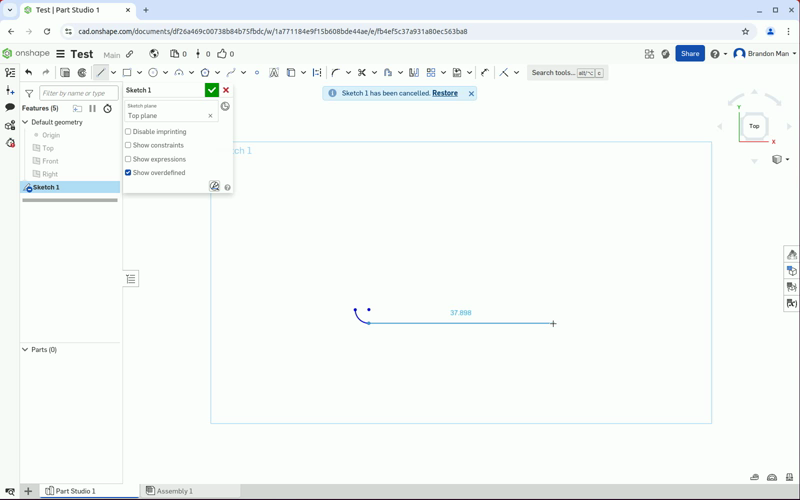
click(553, 323)
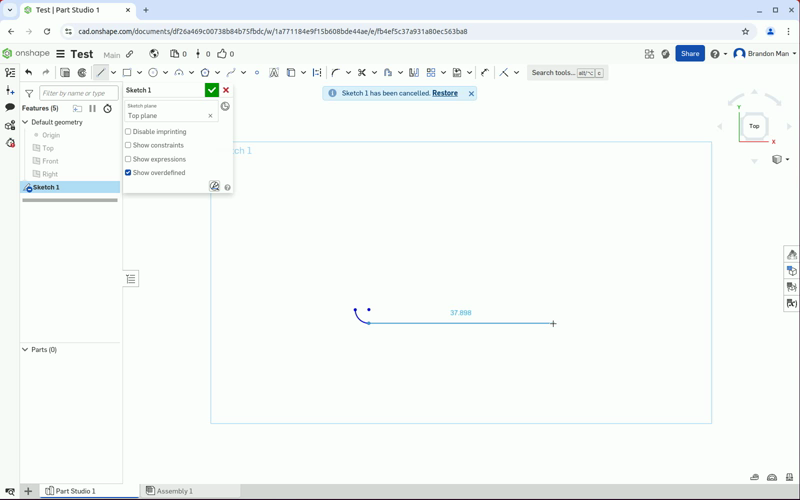
key_up(shift)
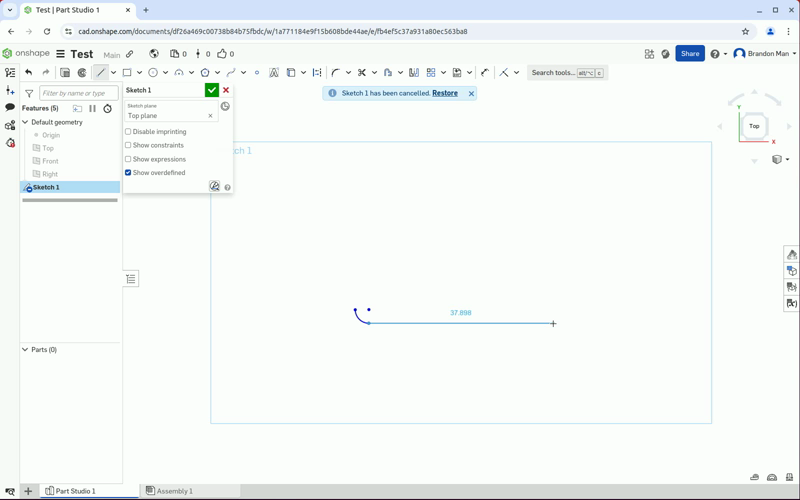
key(esc)
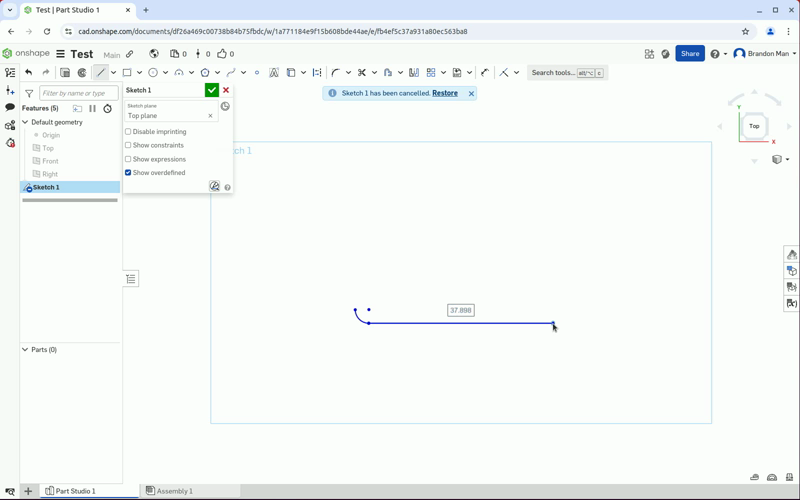
key(a)
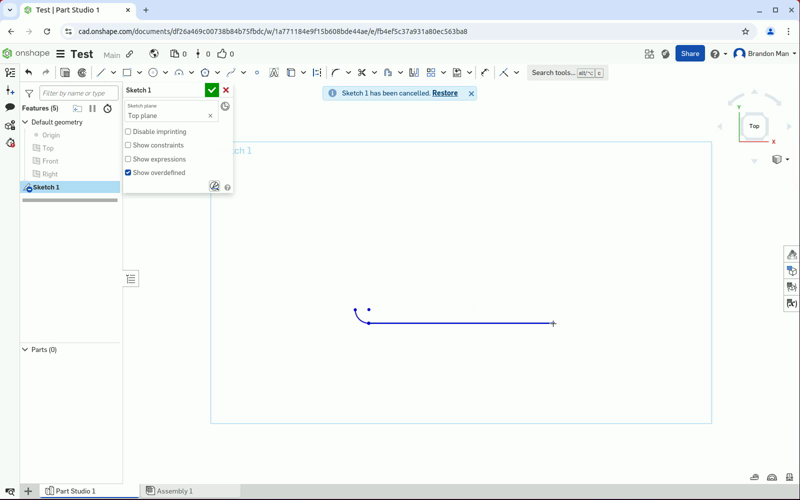
mouse_move(553, 323)
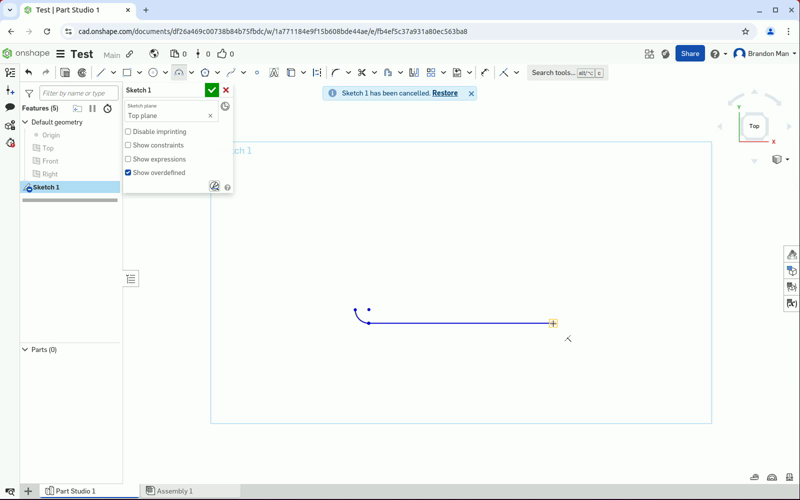
click(553, 323)
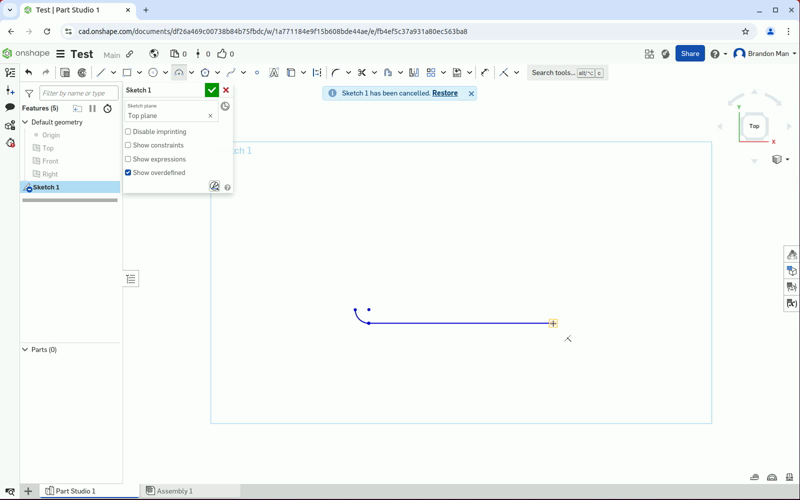
key_down(shift)
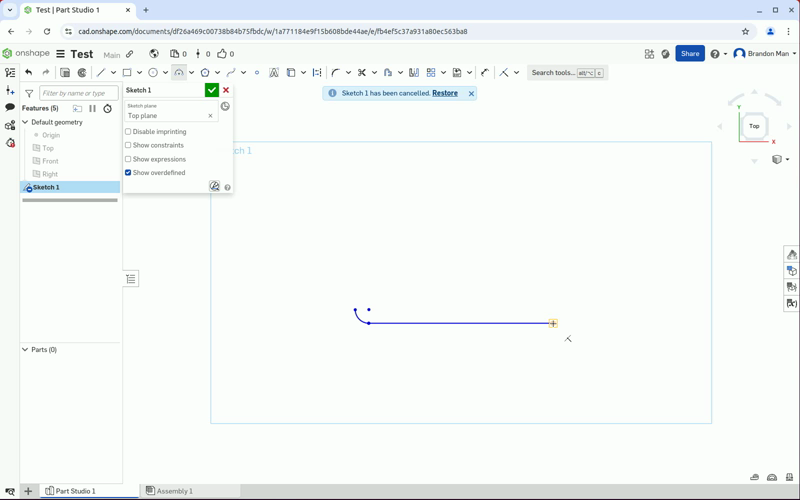
mouse_move(566, 309)
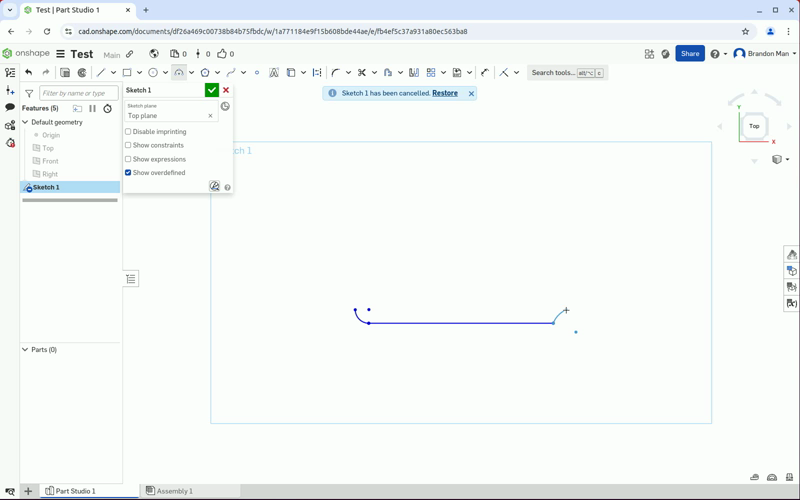
click(566, 309)
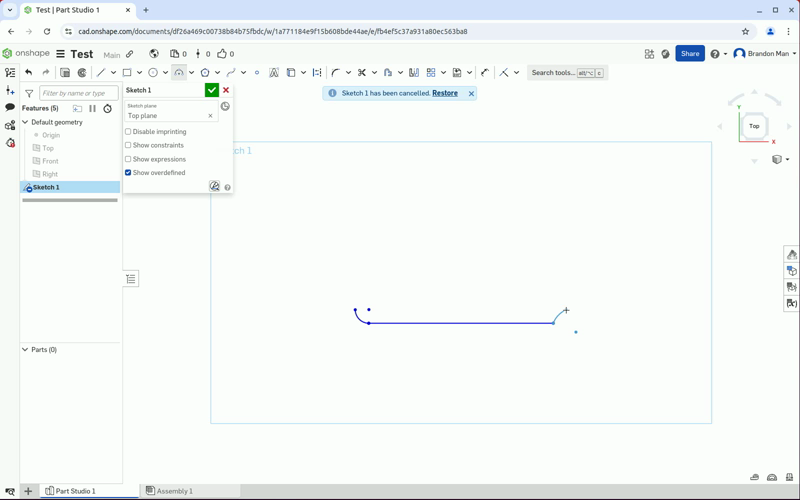
mouse_move(562, 319)
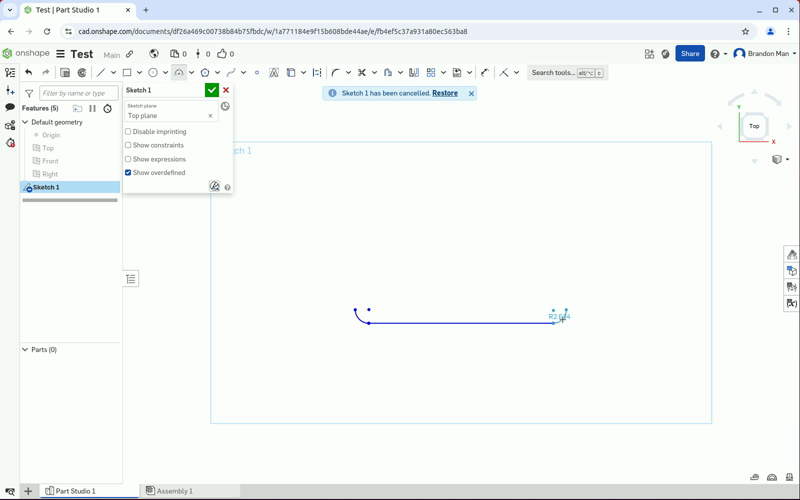
click(562, 319)
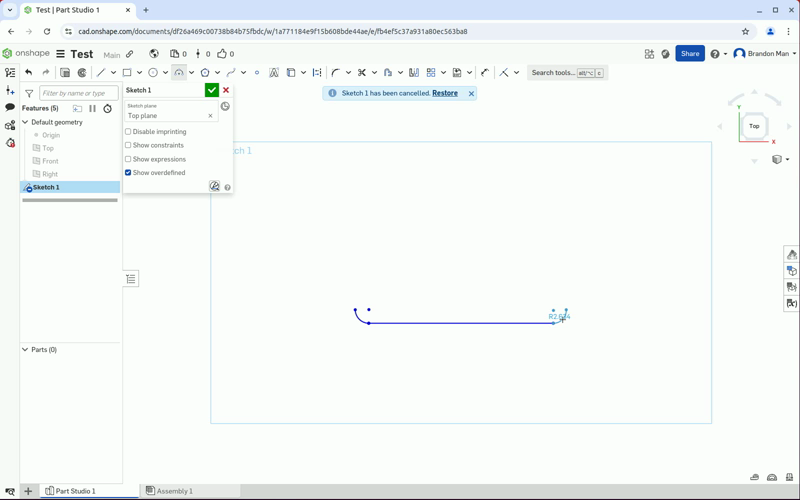
key_up(shift)
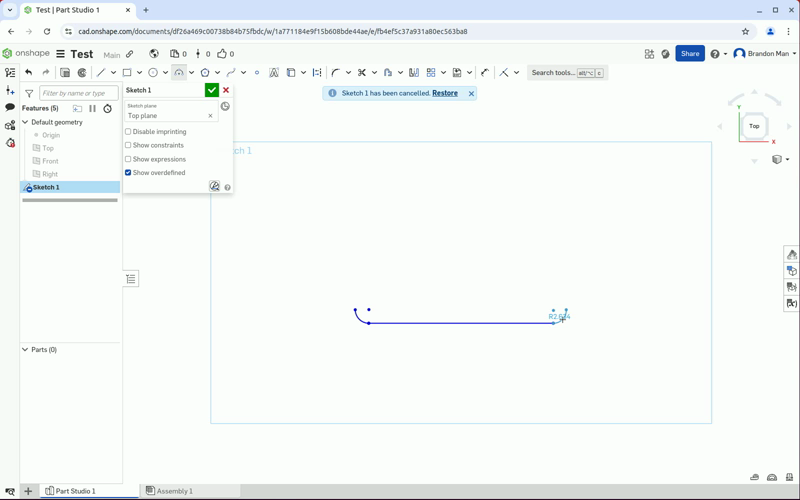
key(esc)
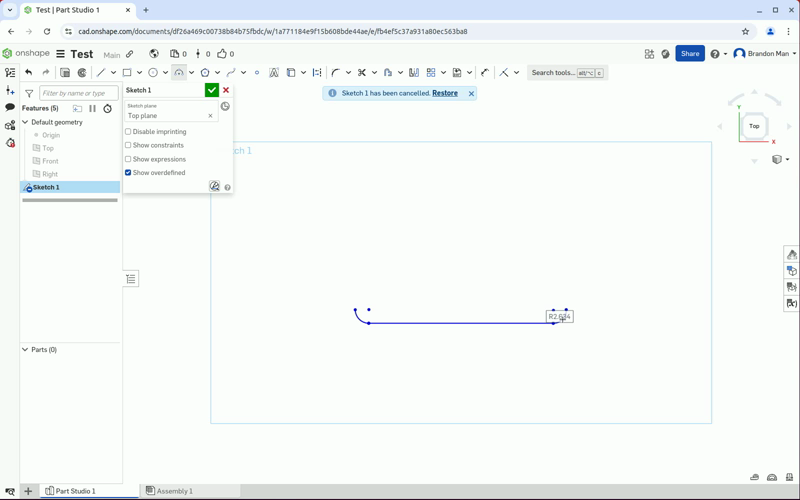
key(l)
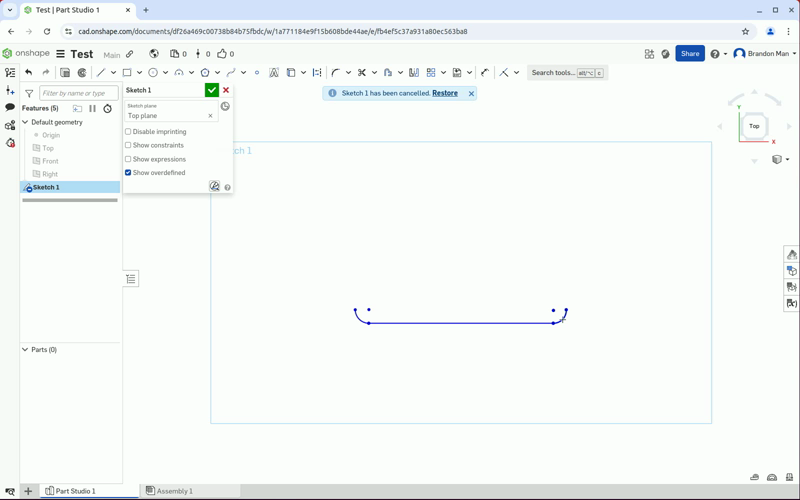
mouse_move(566, 309)
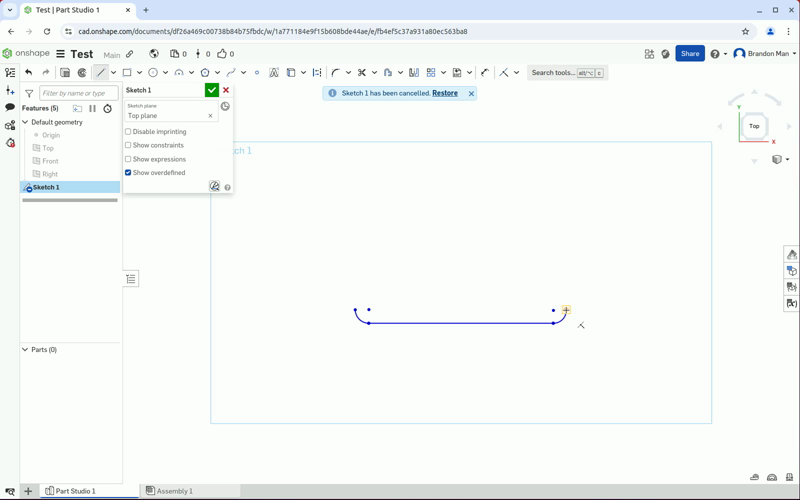
click(566, 309)
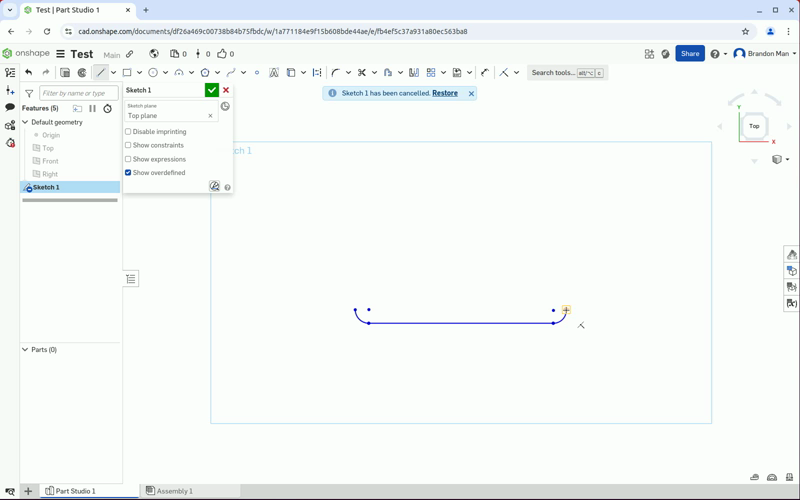
key_down(shift)
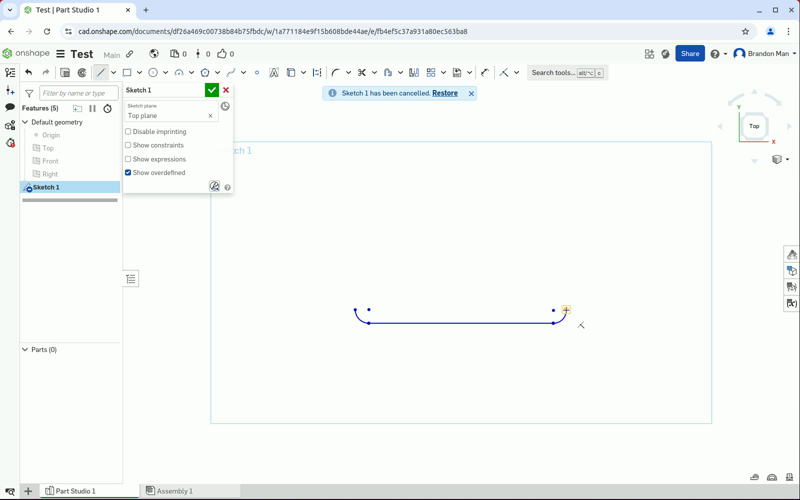
mouse_move(589, 309)
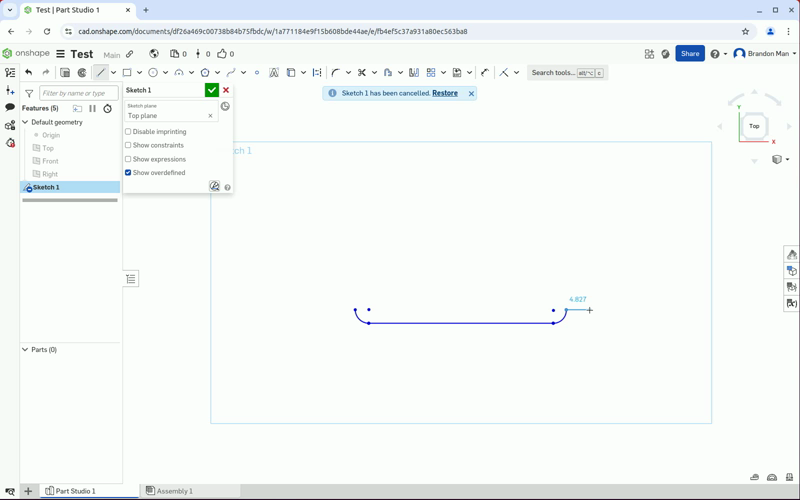
mouse_move(566, 256)
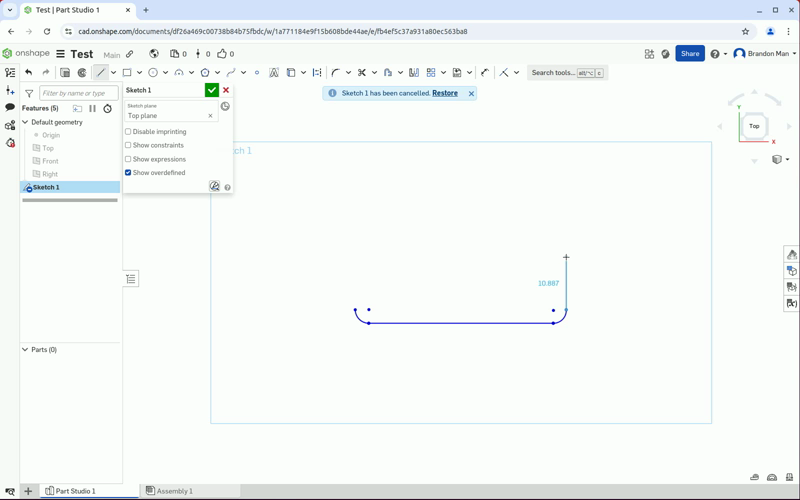
click(566, 256)
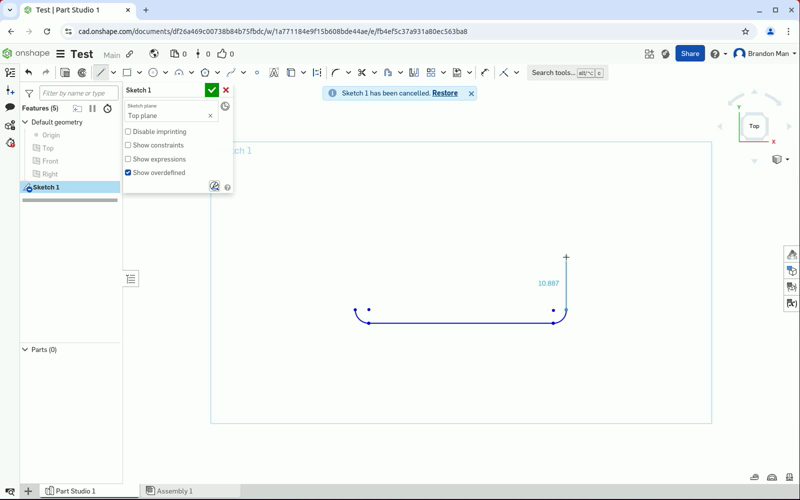
key_up(shift)
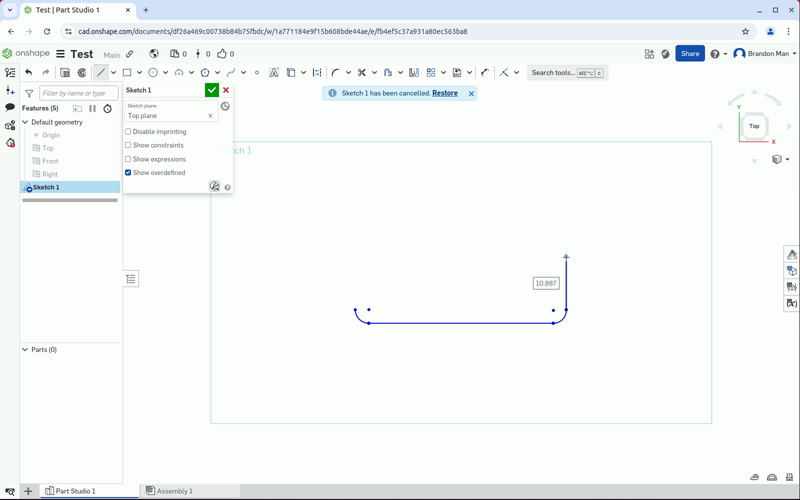
key(esc)
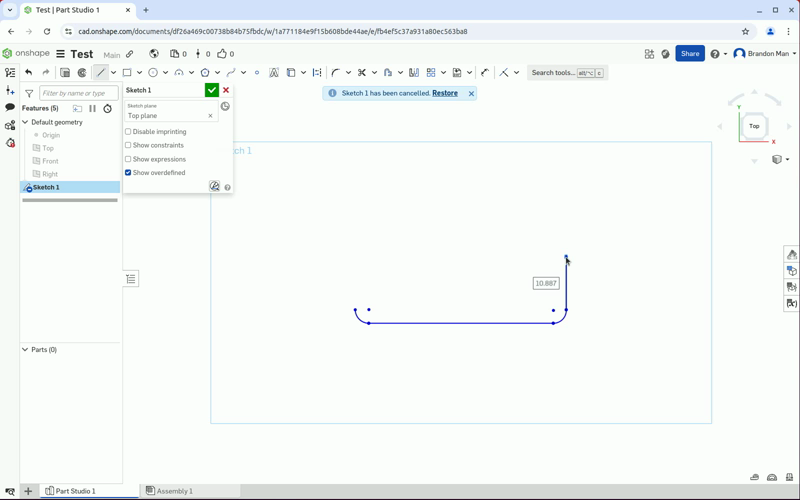
key(a)
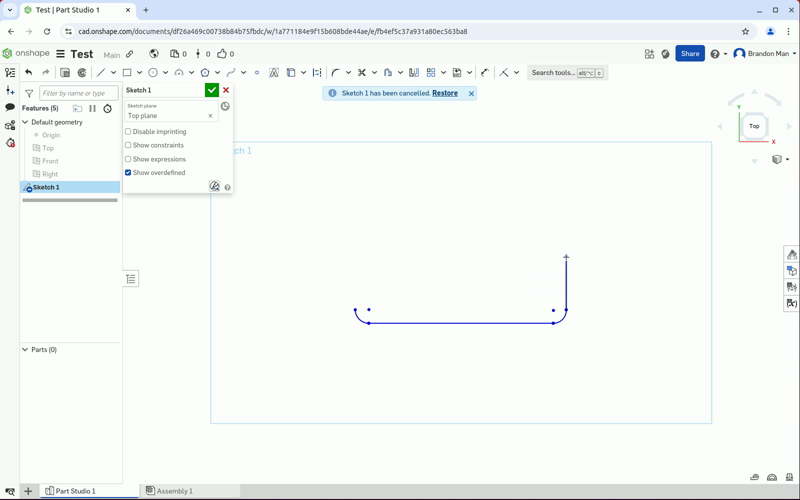
mouse_move(566, 256)
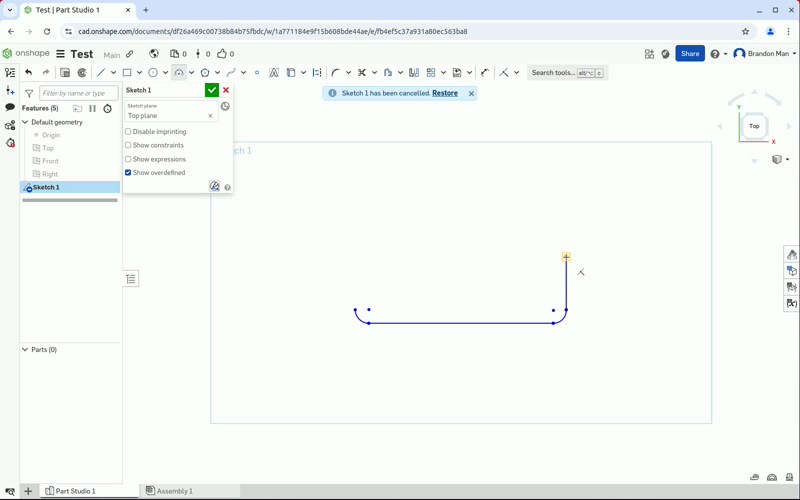
click(566, 256)
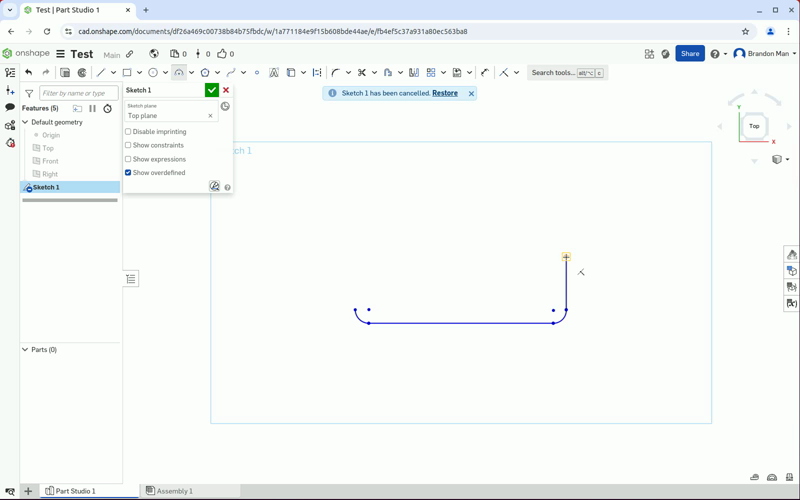
key_down(shift)
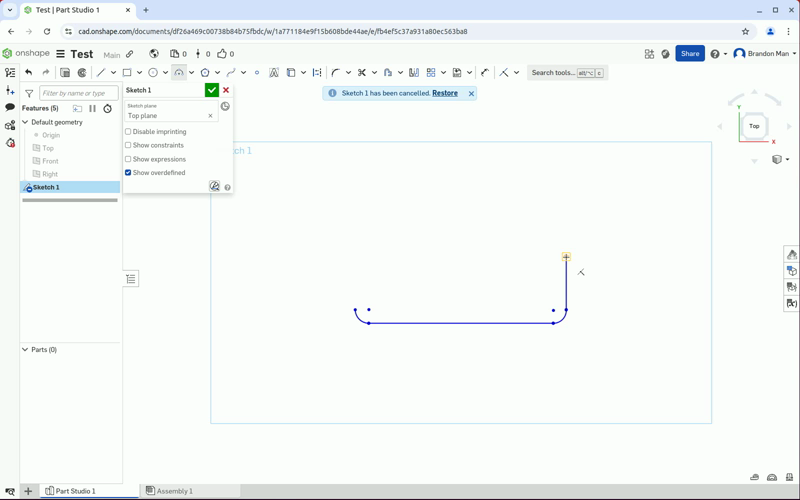
mouse_move(553, 243)
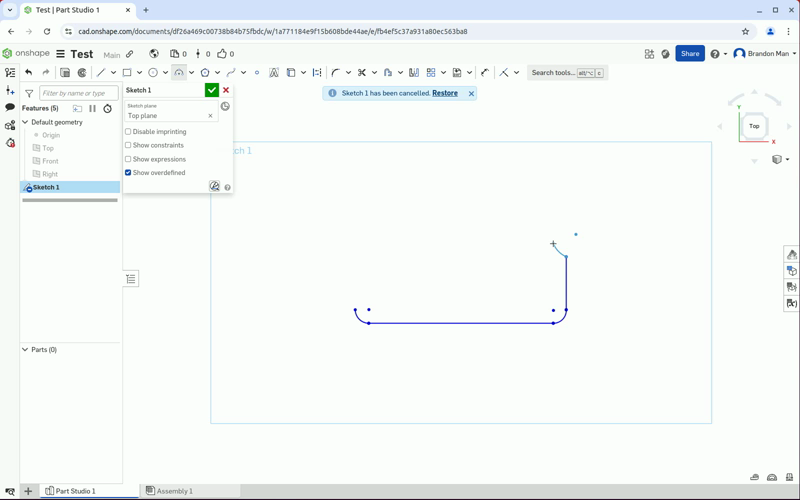
click(553, 243)
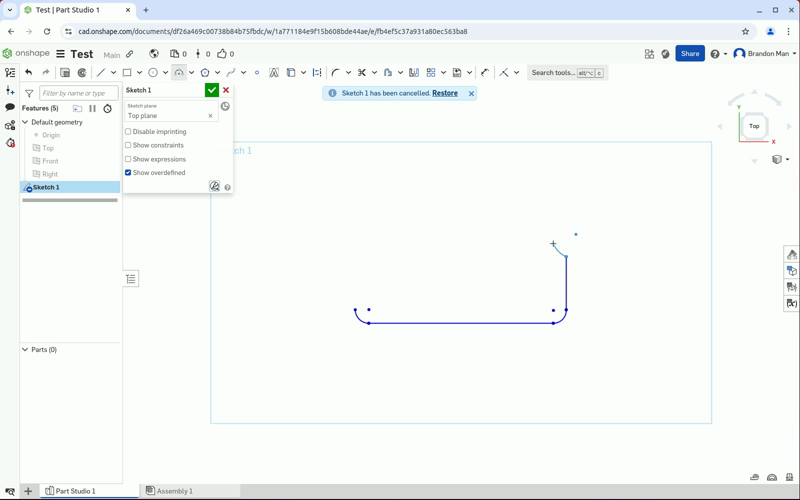
mouse_move(562, 247)
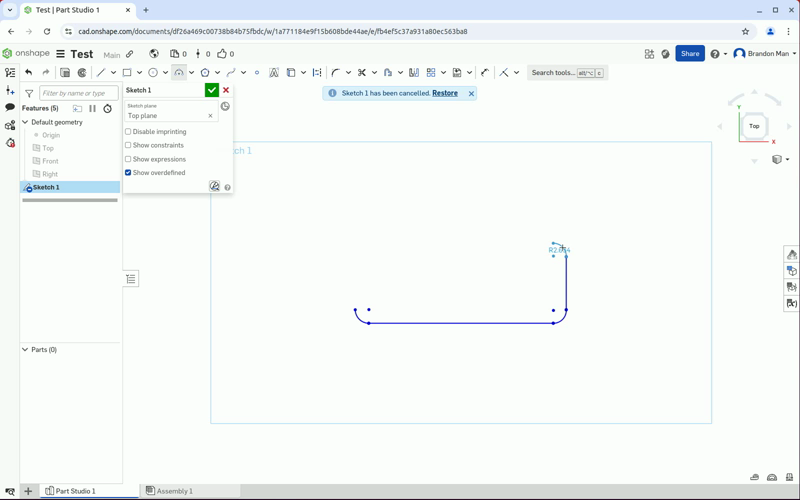
click(562, 247)
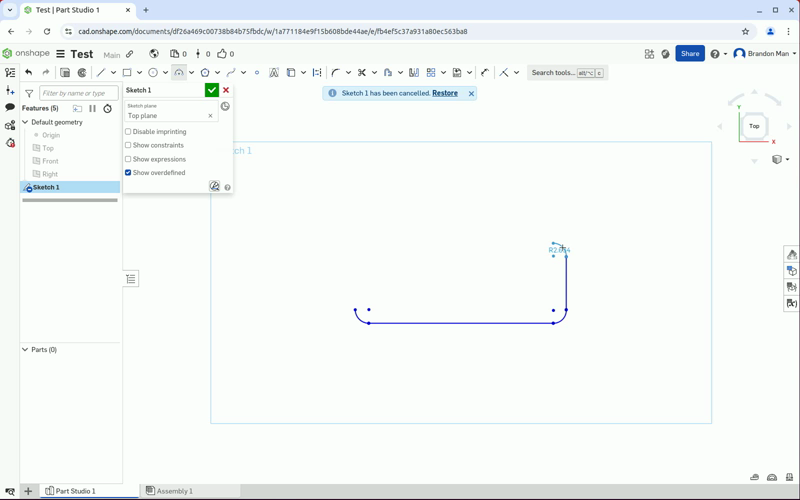
key_up(shift)
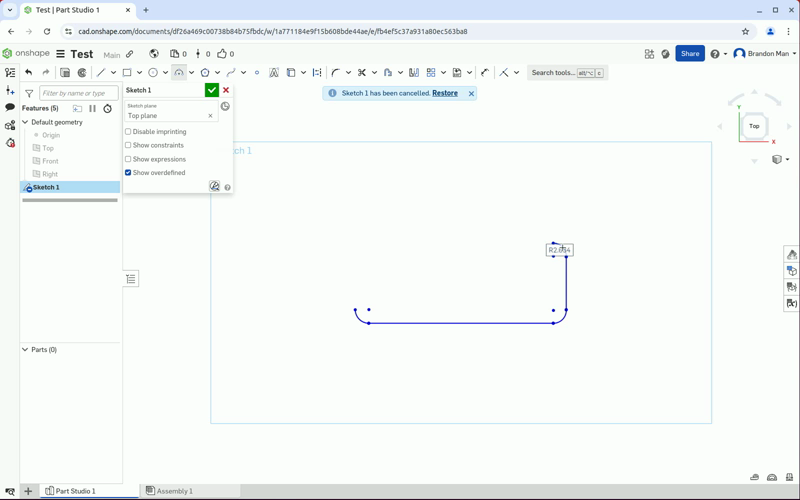
key(esc)
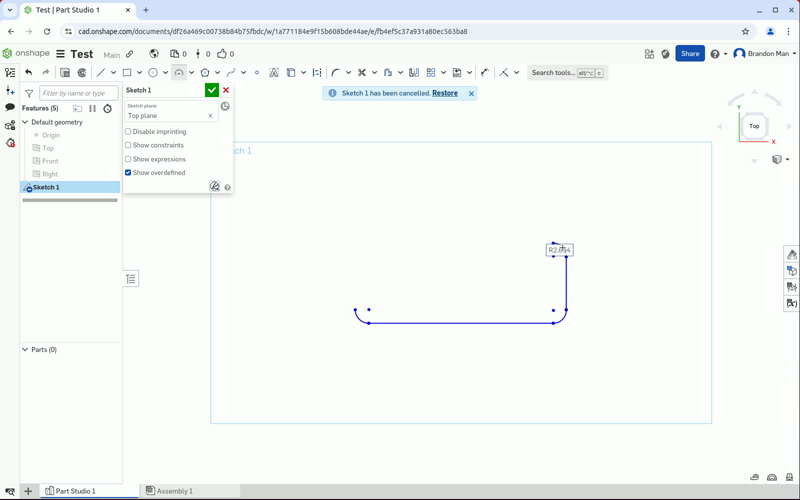
key(l)
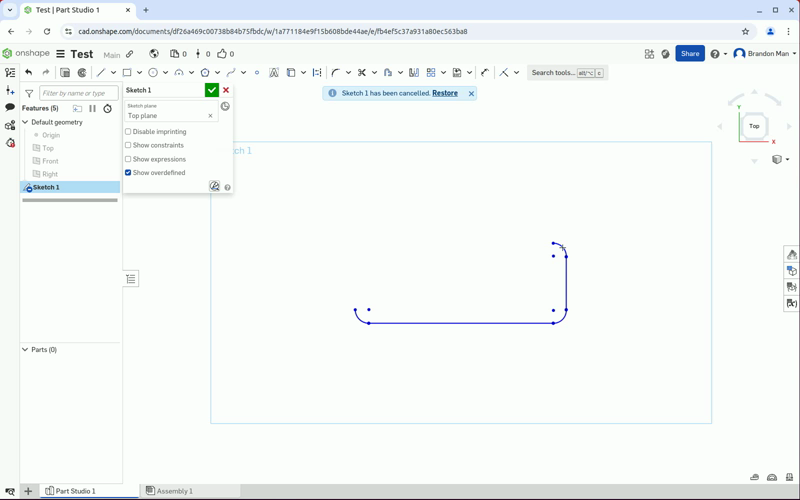
mouse_move(553, 243)
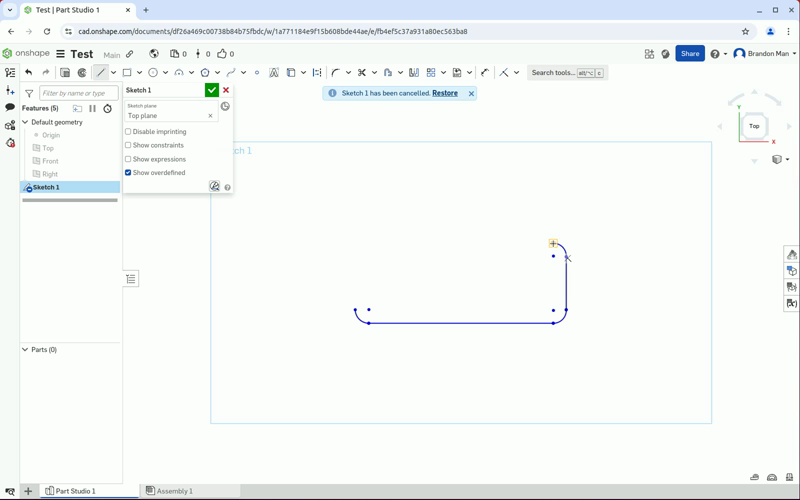
click(553, 243)
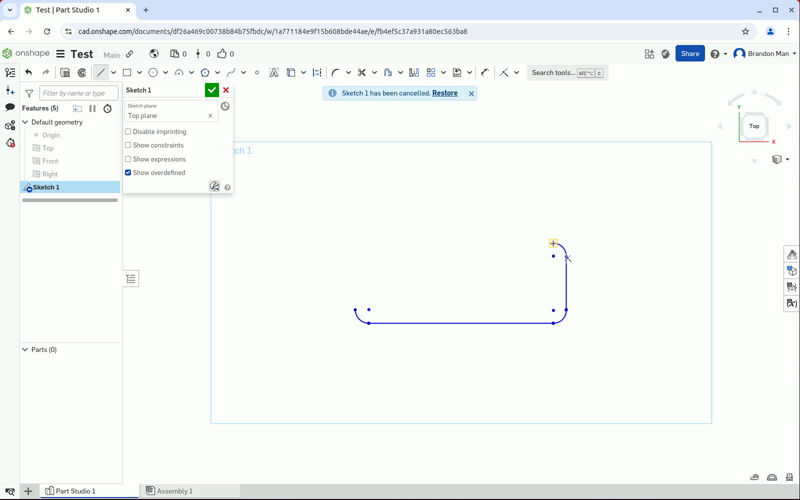
key_down(shift)
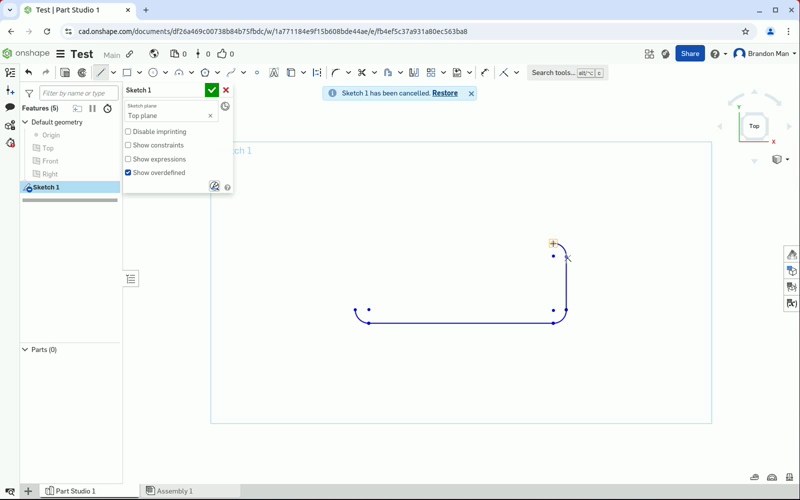
mouse_move(368, 243)
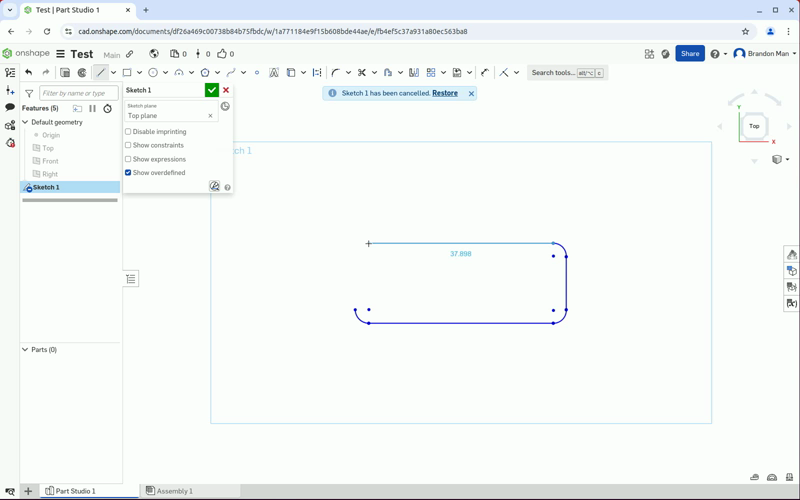
click(368, 243)
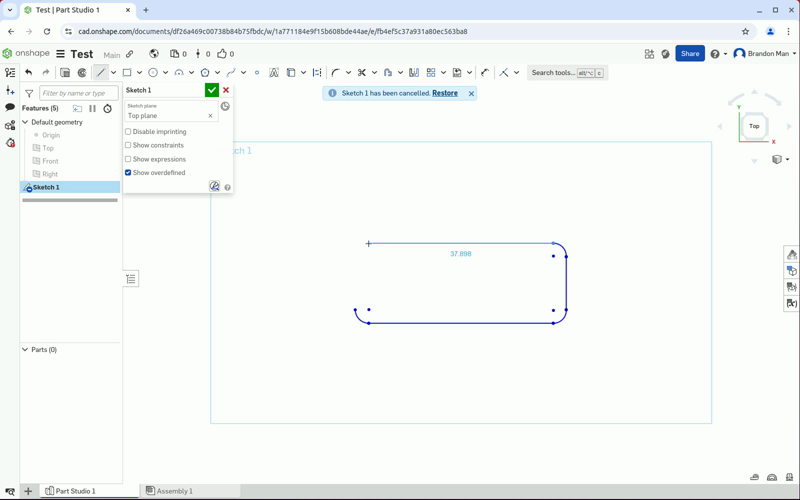
key_up(shift)
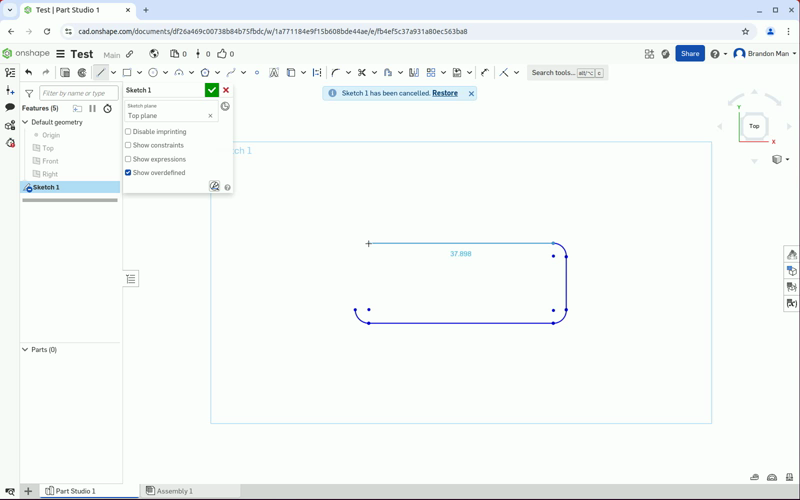
key(esc)
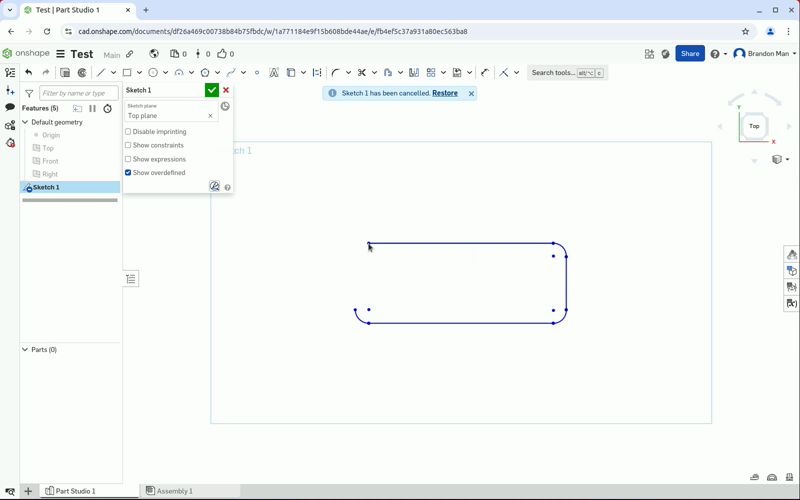
key(a)
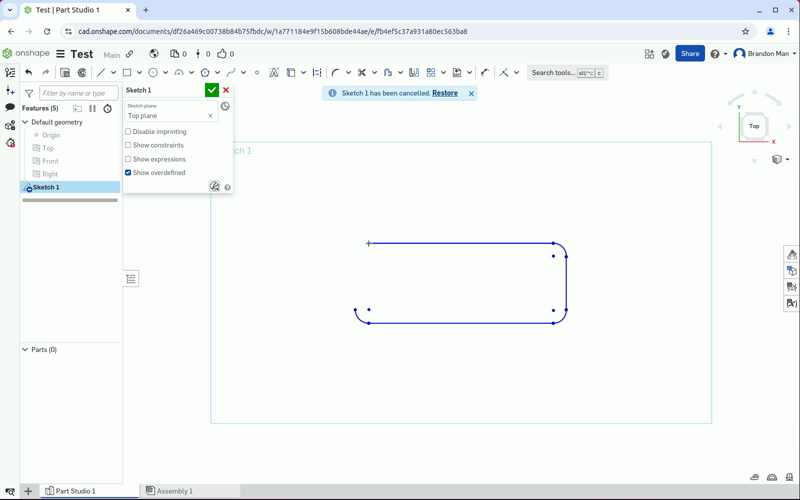
mouse_move(368, 243)
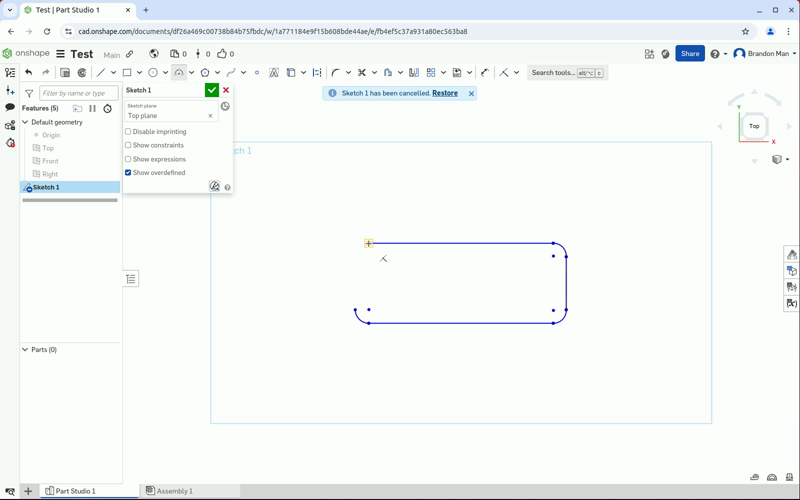
click(368, 243)
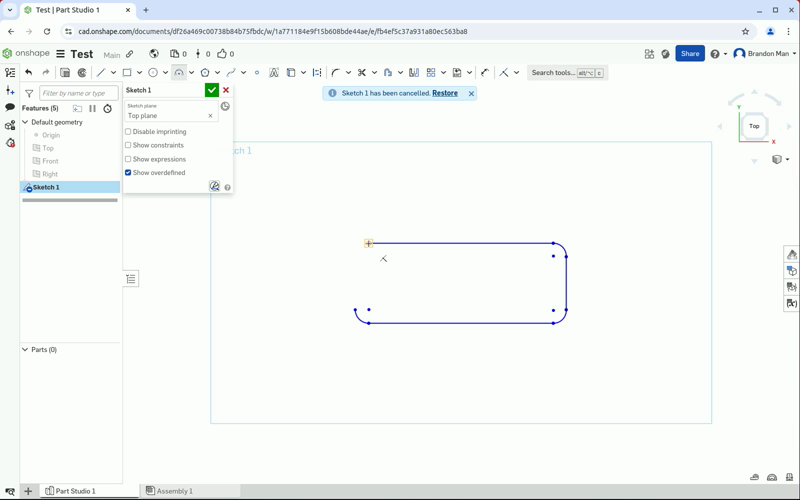
key_down(shift)
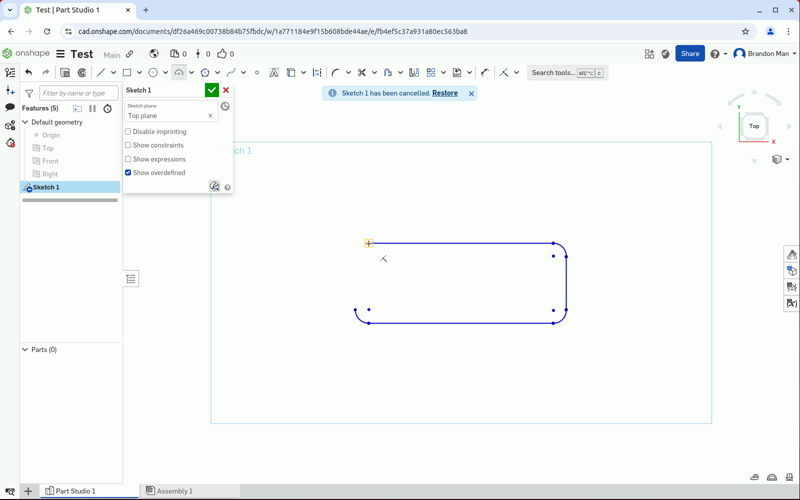
mouse_move(355, 256)
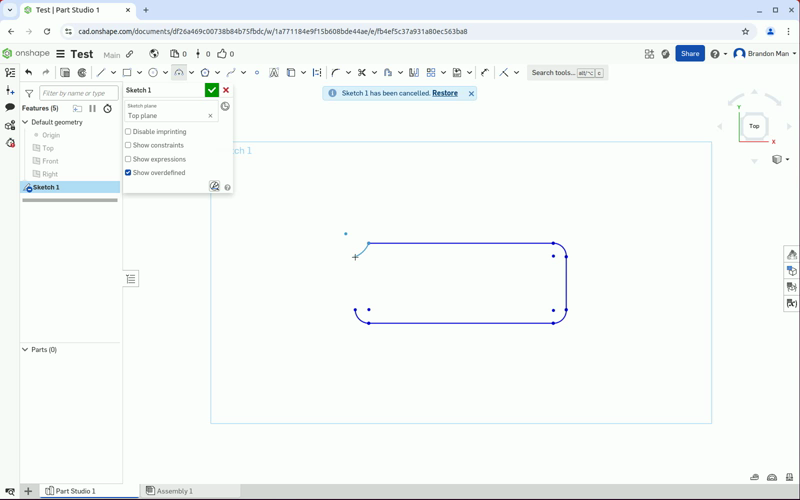
click(355, 256)
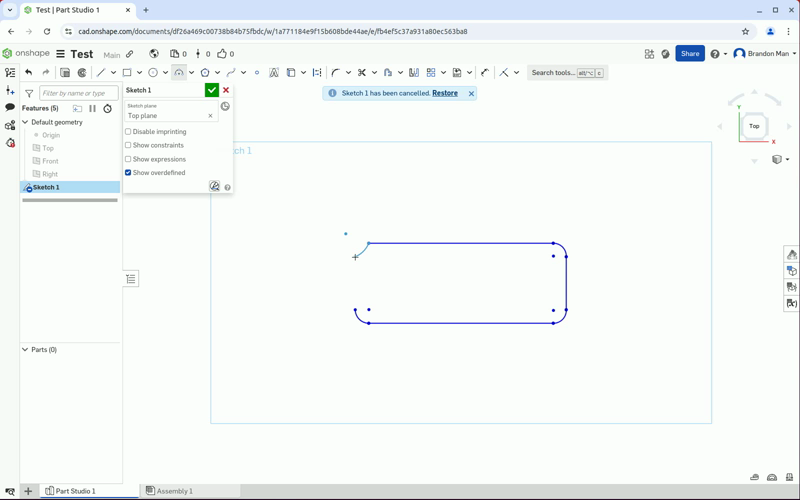
mouse_move(359, 247)
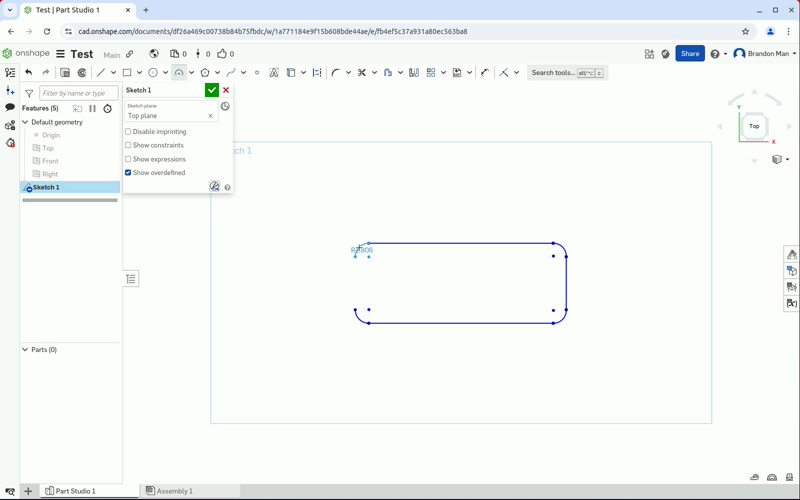
click(359, 247)
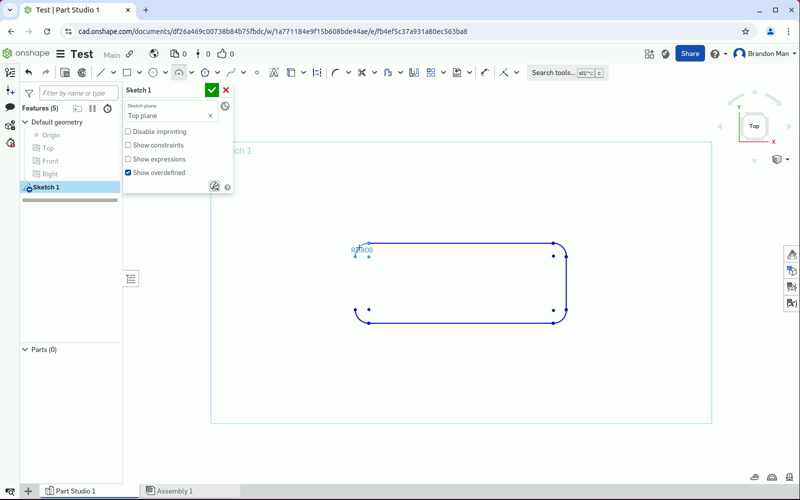
key_up(shift)
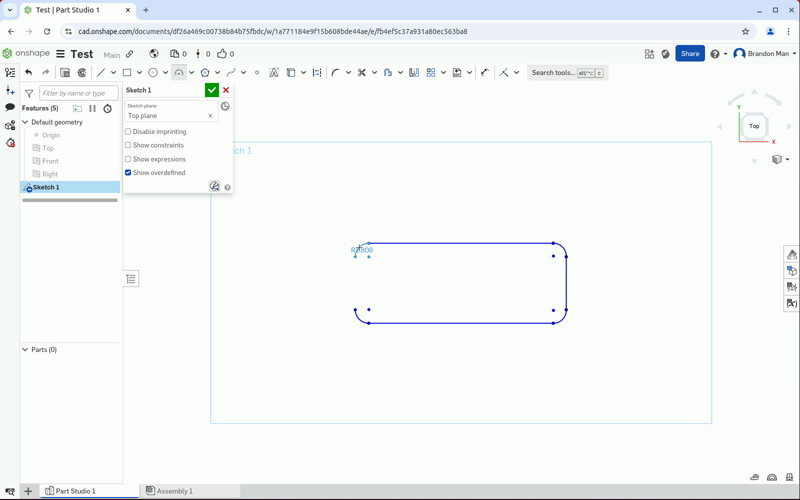
key(esc)
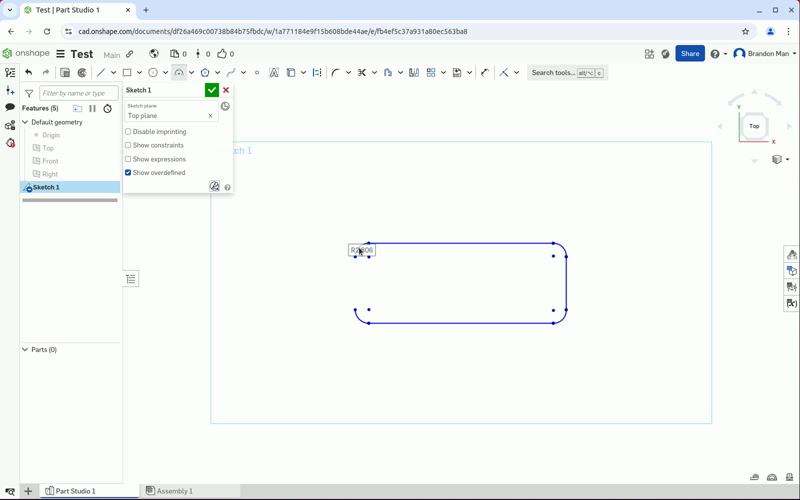
key(l)
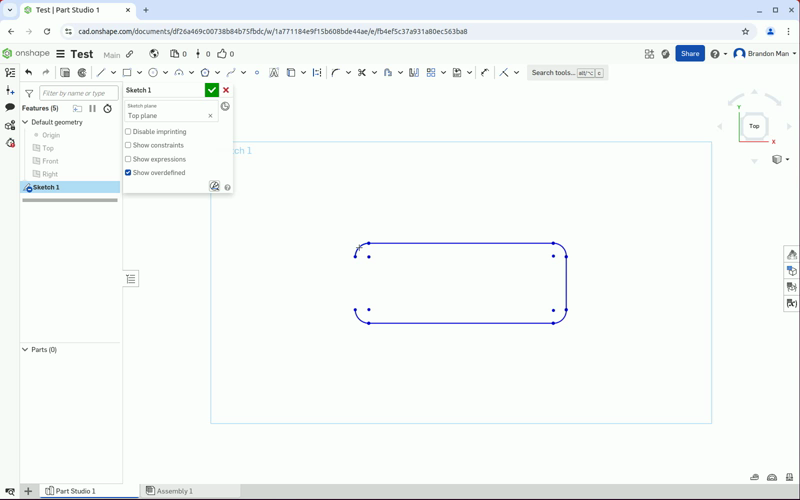
mouse_move(355, 256)
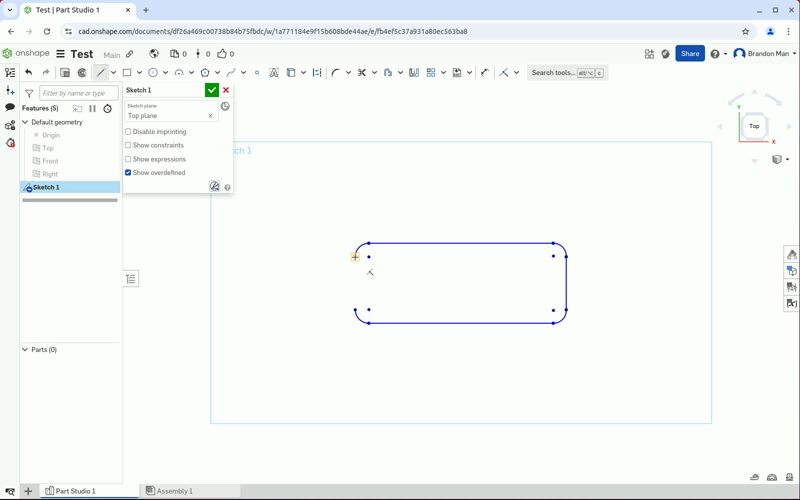
click(355, 256)
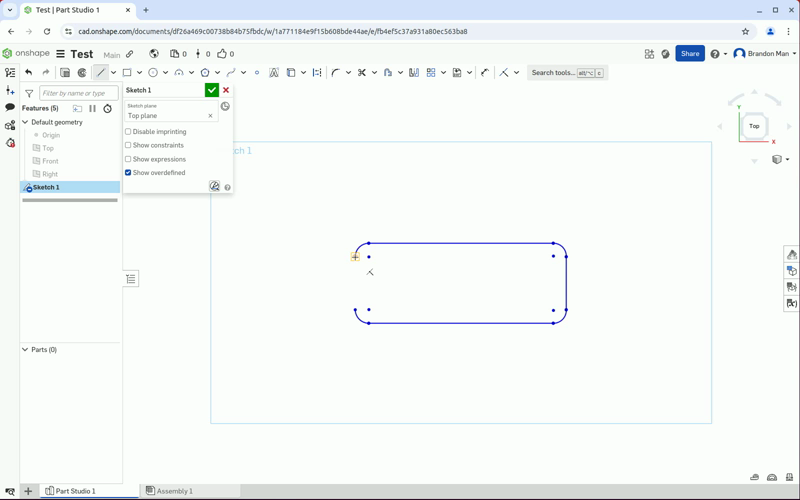
mouse_move(385, 256)
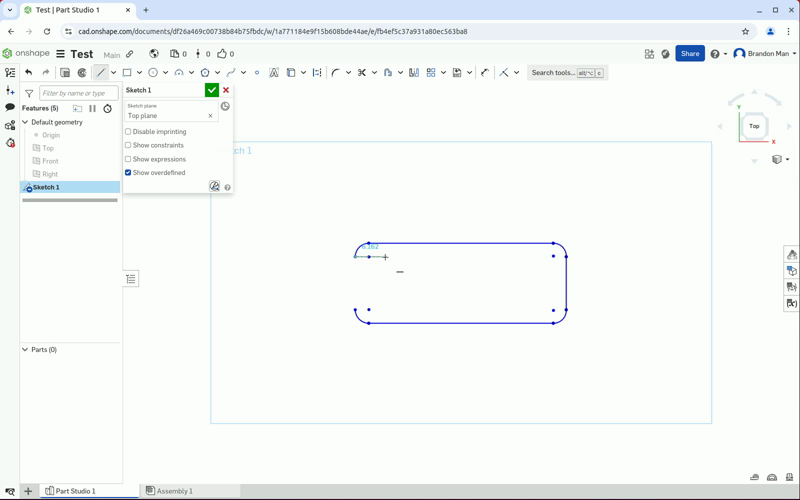
key_down(shift)
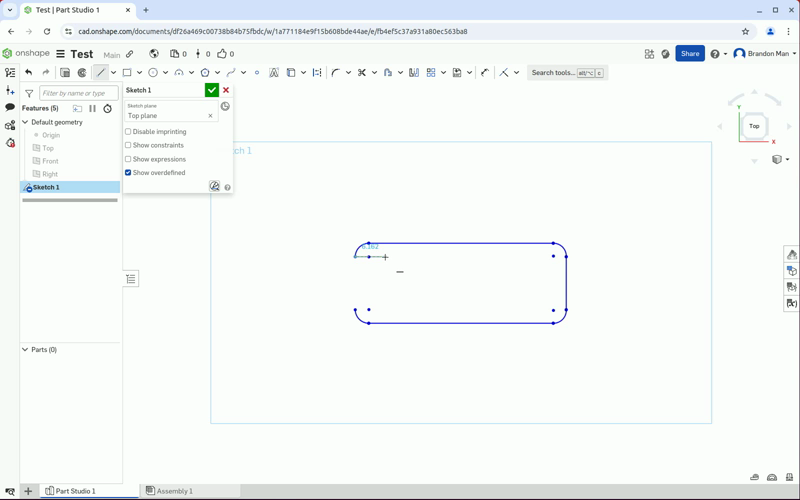
mouse_move(355, 309)
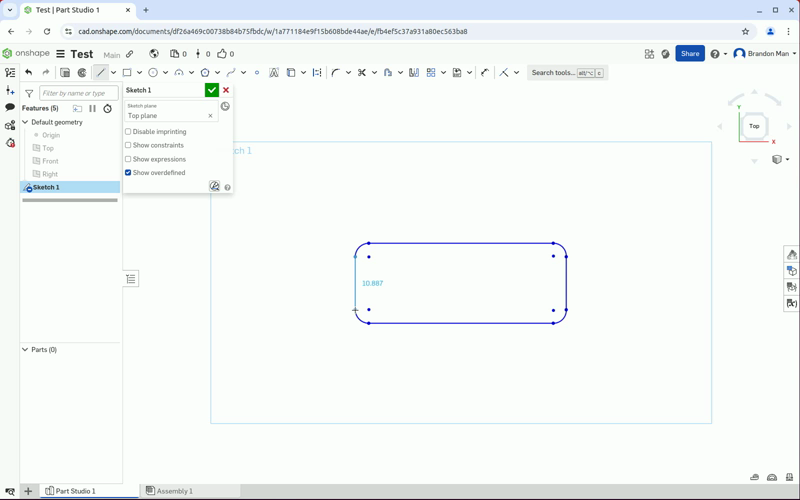
key_up(shift)
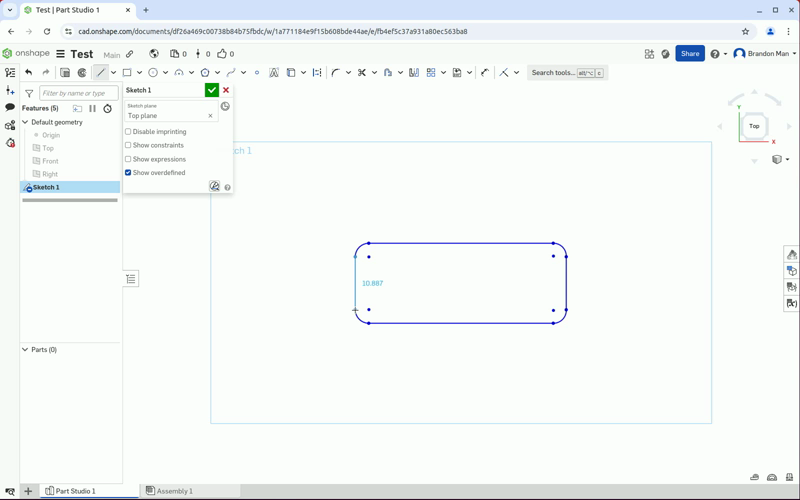
click(355, 309)
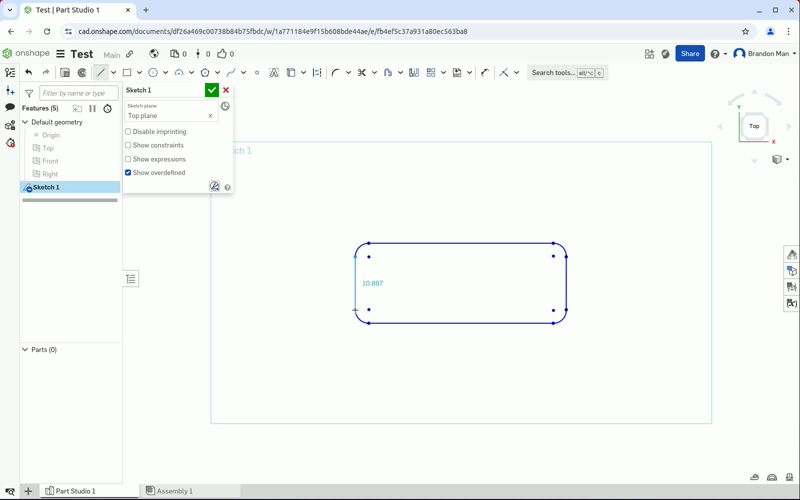
key(esc)
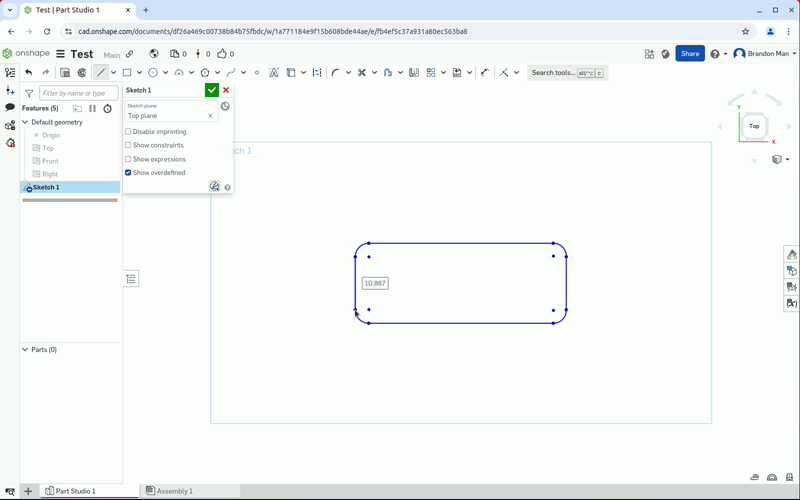
mouse_move(379, 303)
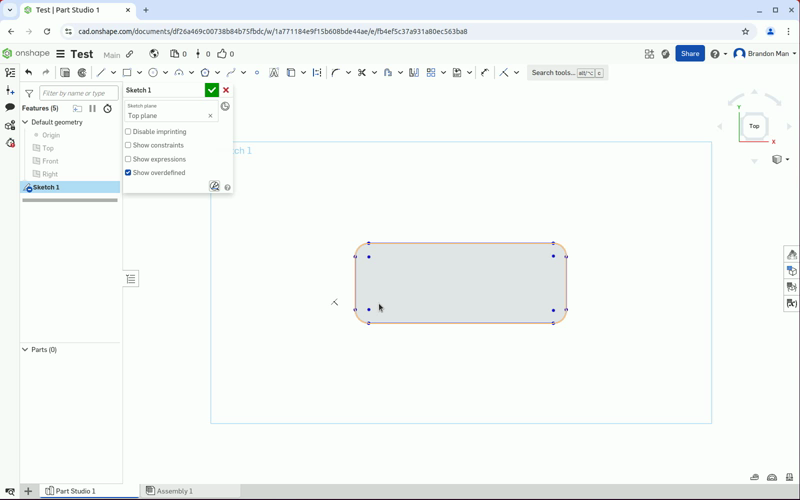
click(379, 303)
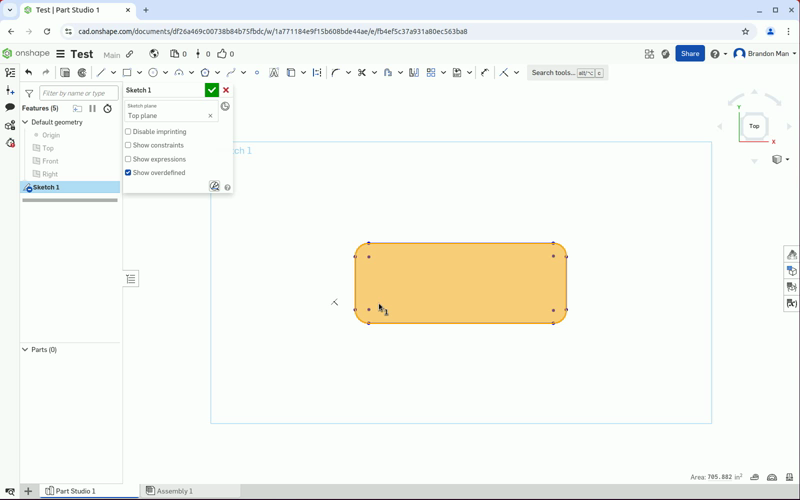
mouse_move(73, 352)
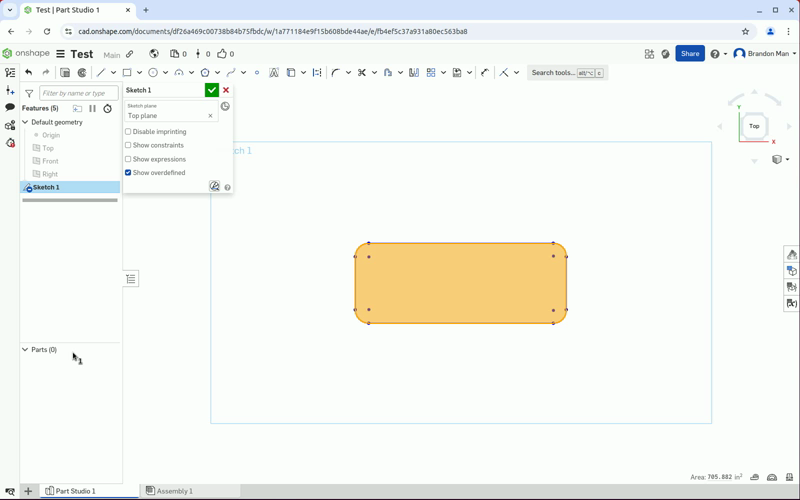
key(shift+y)
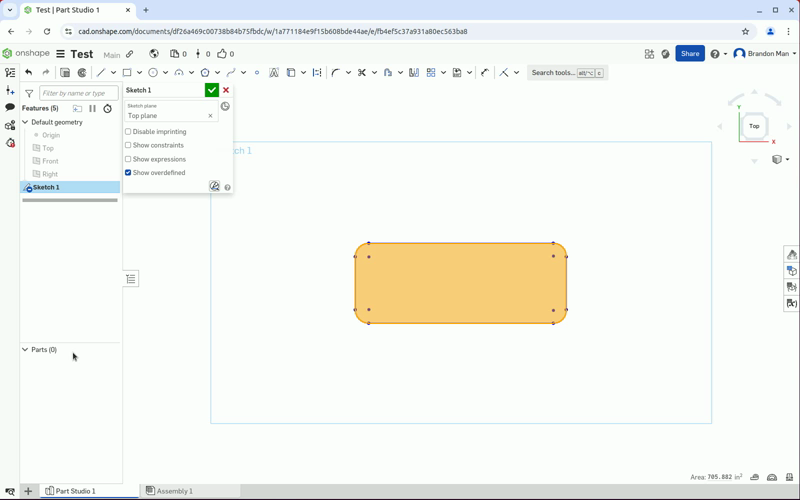
key(shift+e)
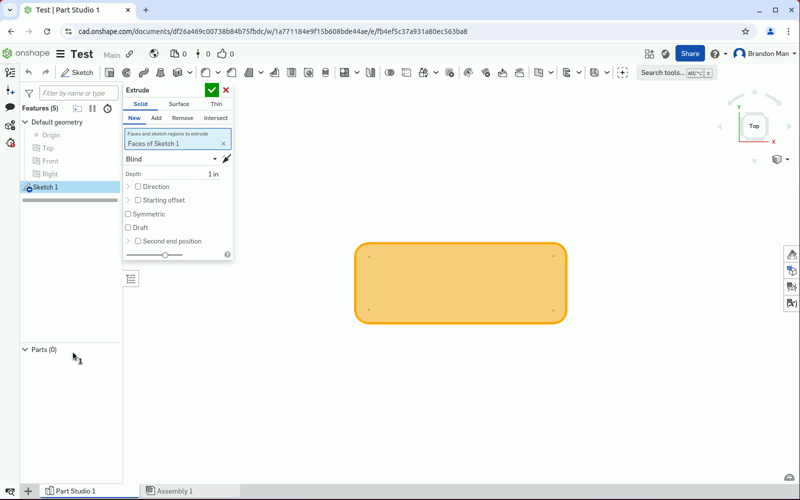
mouse_move(143, 106)
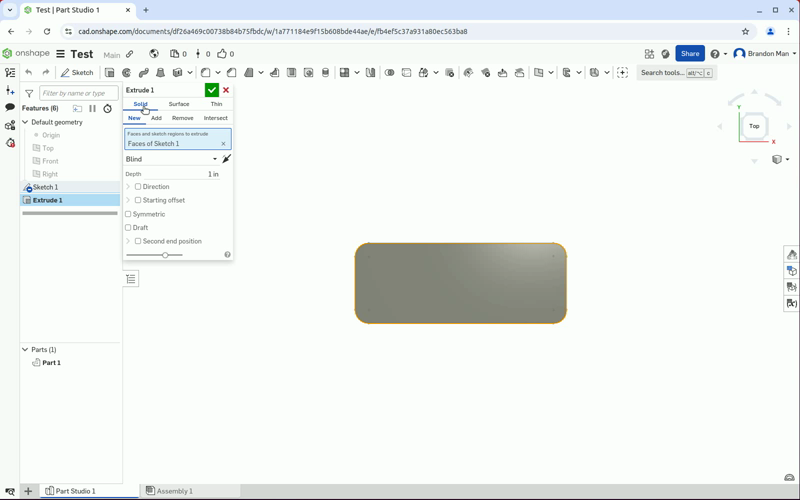
click(143, 106)
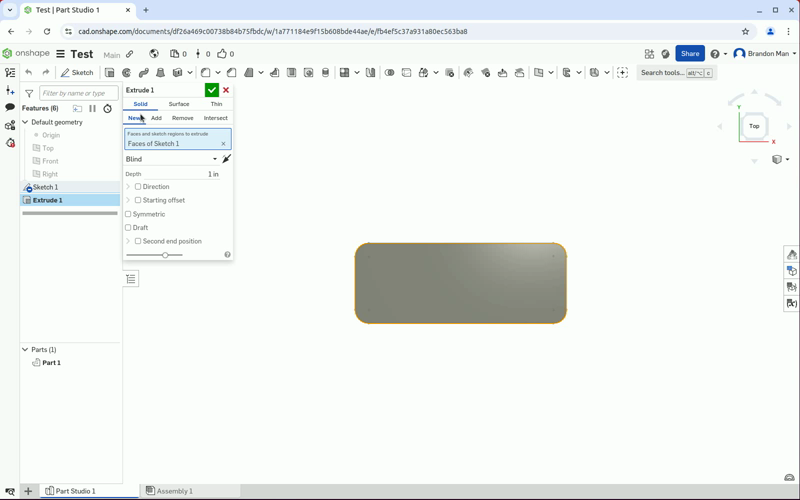
mouse_move(137, 120)
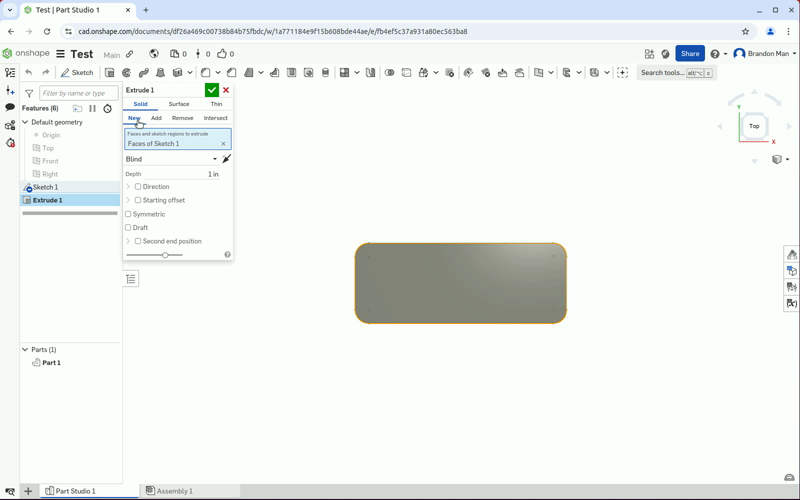
click(137, 120)
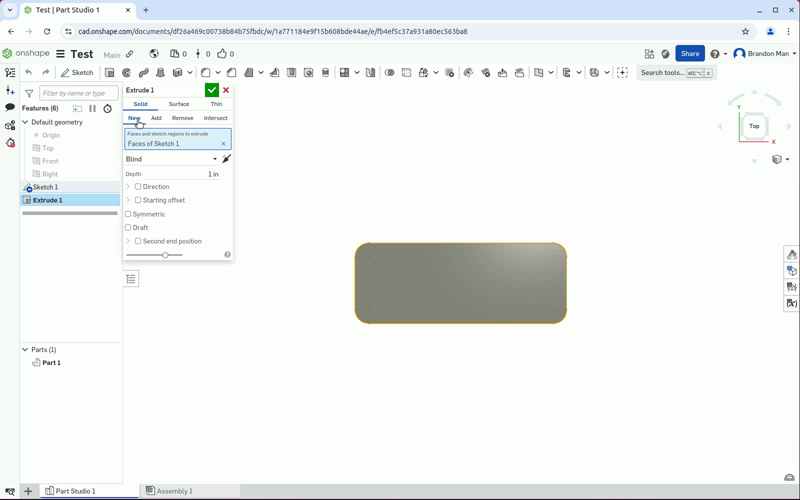
key(tab, 4)
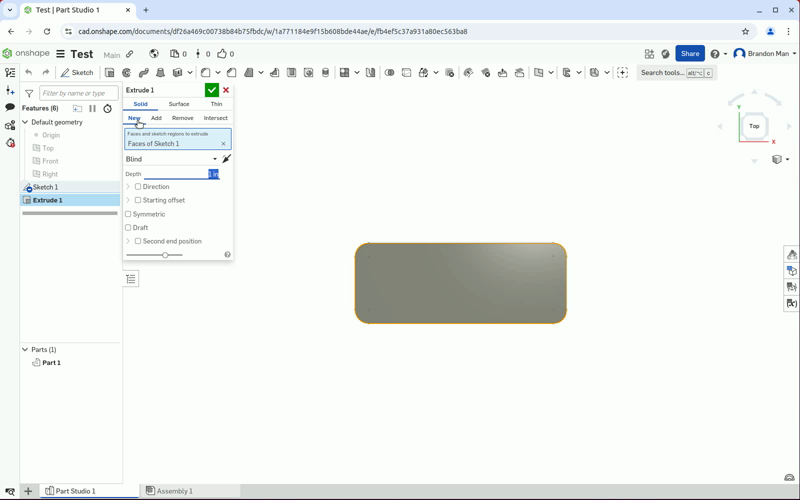
text(-1.444)
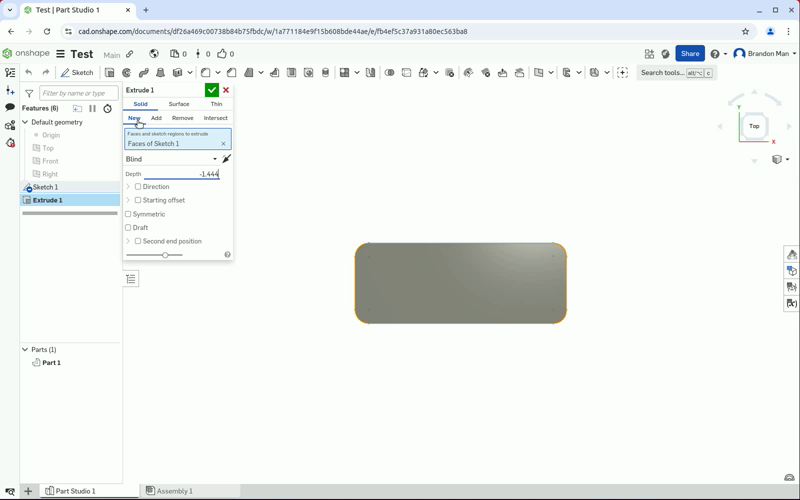
key(enter)
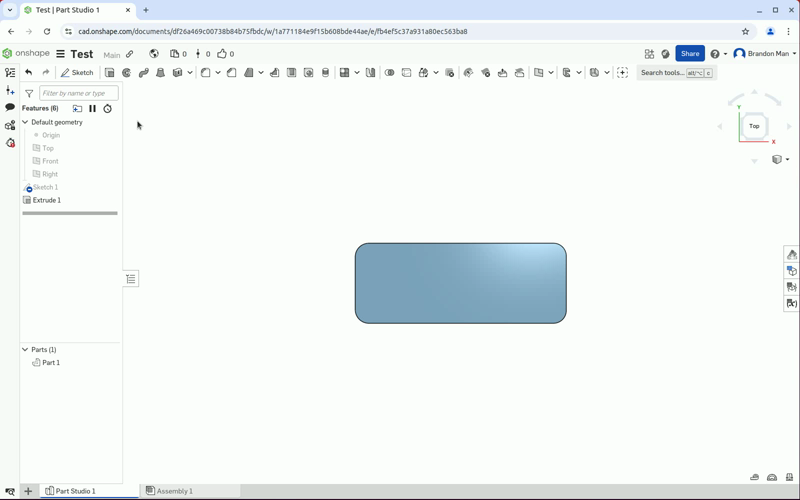
key(shift+h)
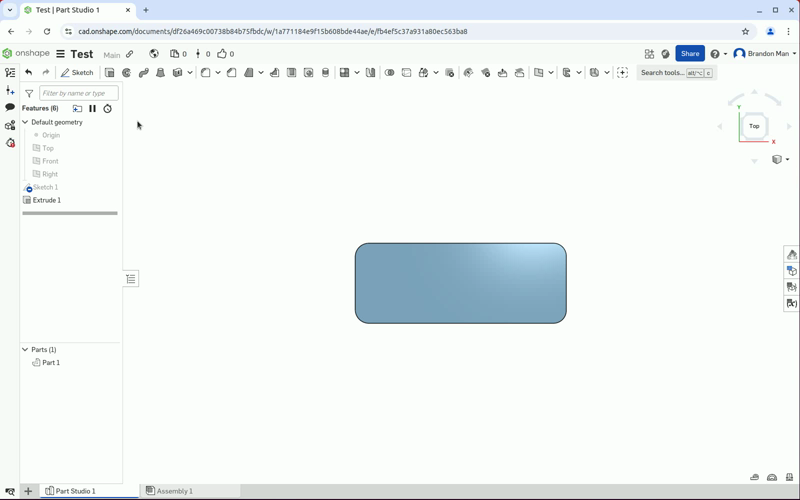
key(shift+h)
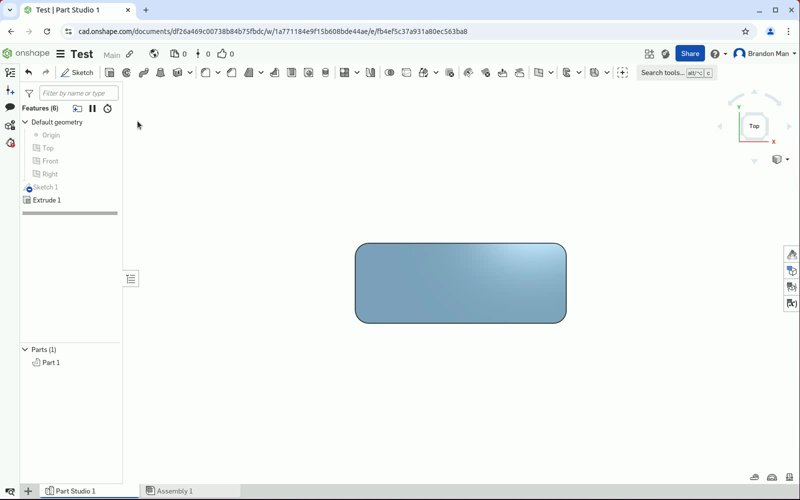
mouse_move(73, 189)
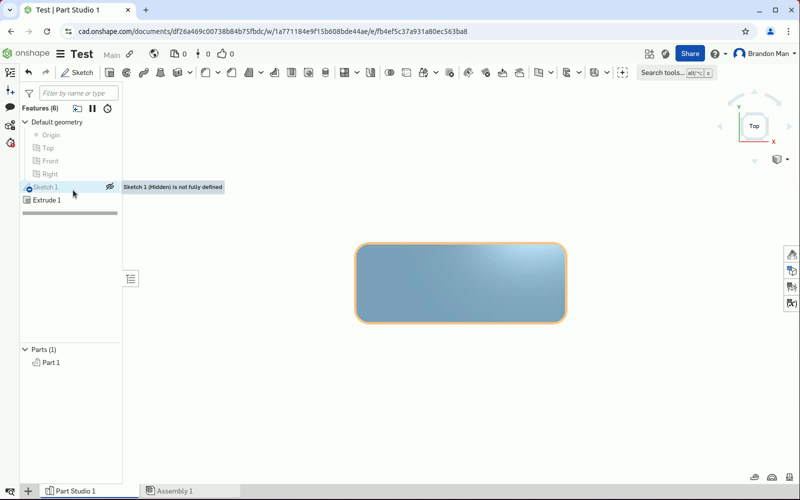
click(73, 189)
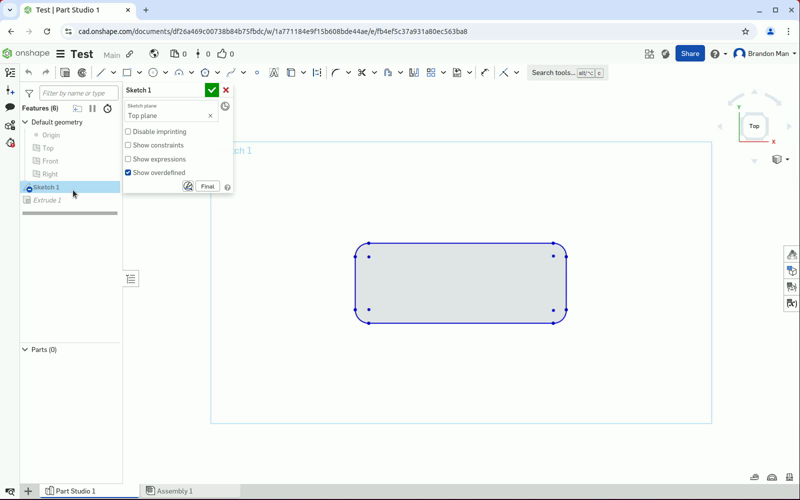
mouse_move(229, 92)
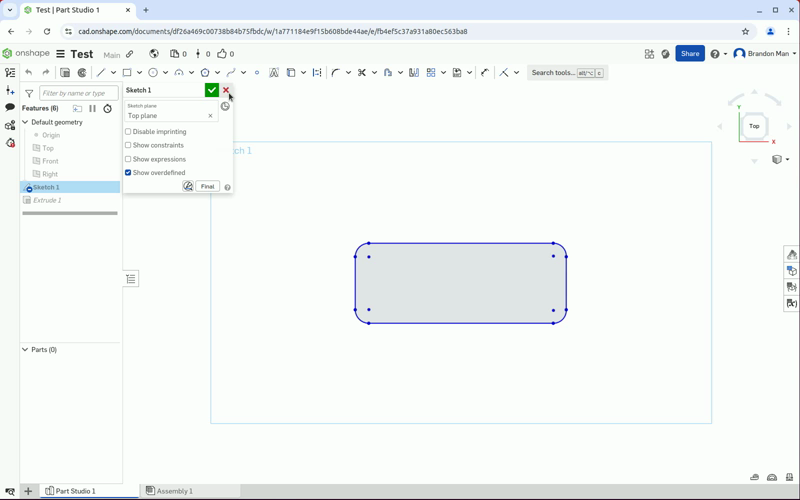
click(229, 92)
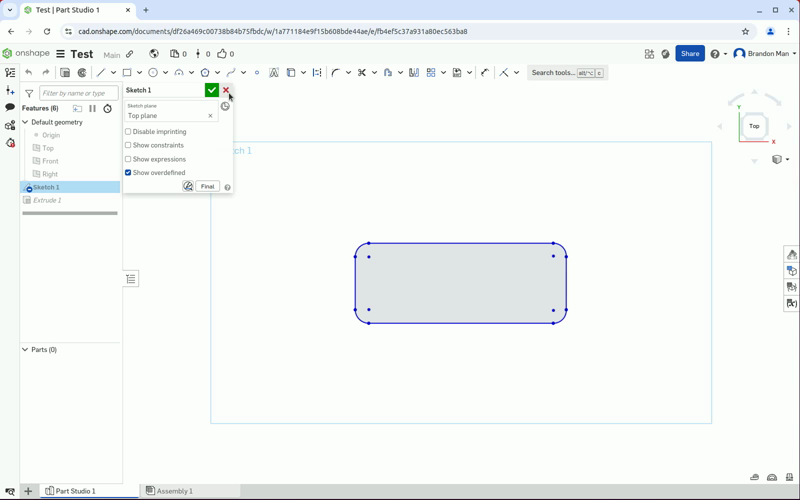
key(shift+s)
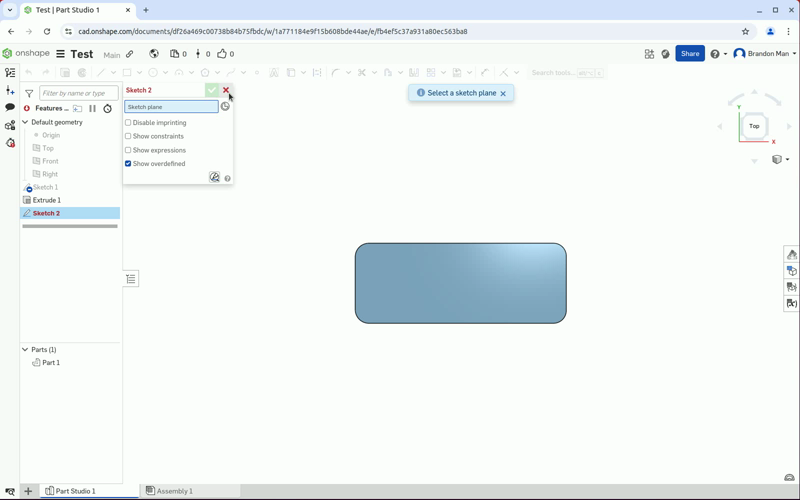
mouse_move(73, 150)
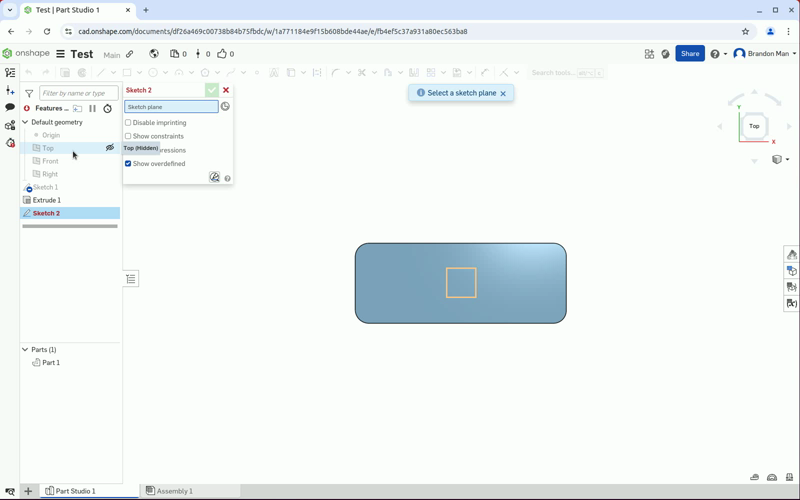
click(73, 150)
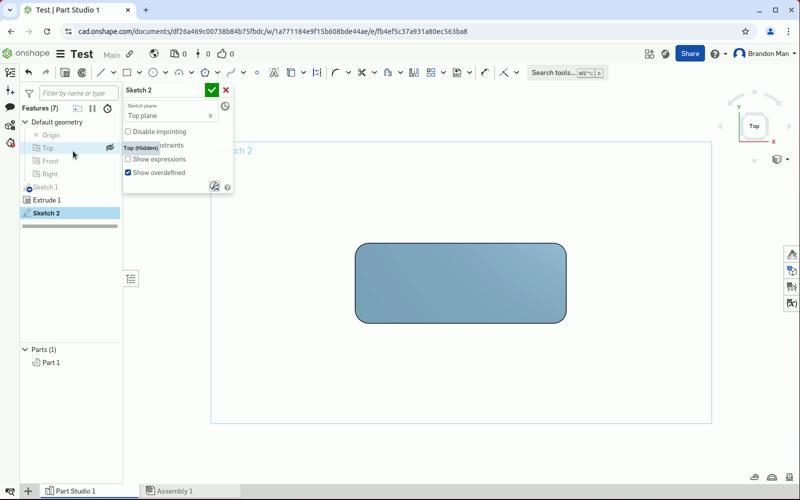
mouse_move(73, 352)
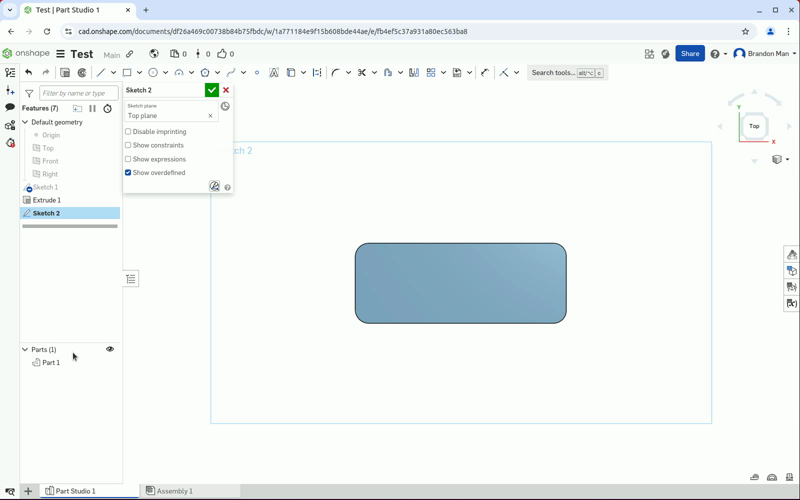
key(y)
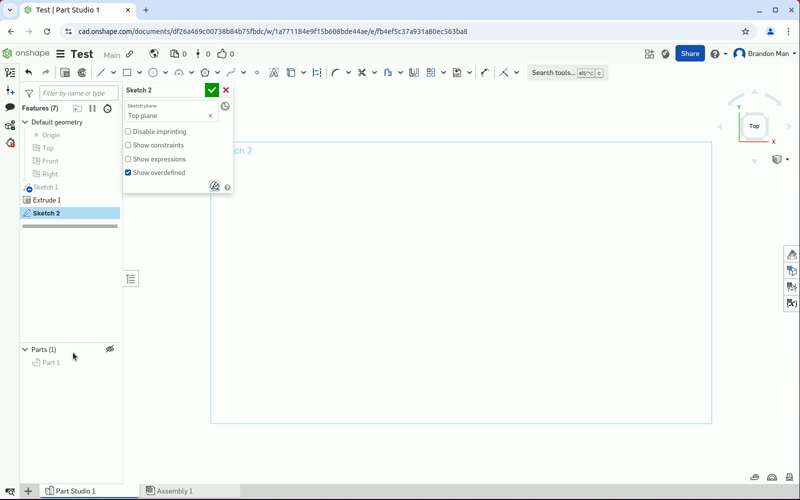
key(l)
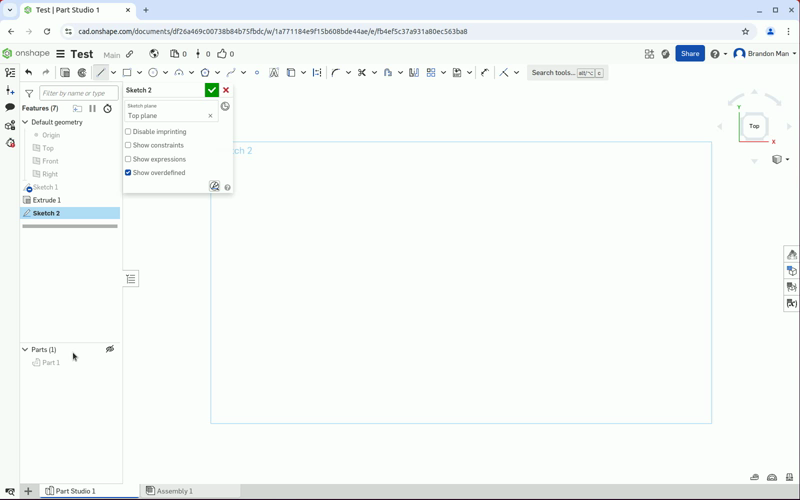
key_down(shift)
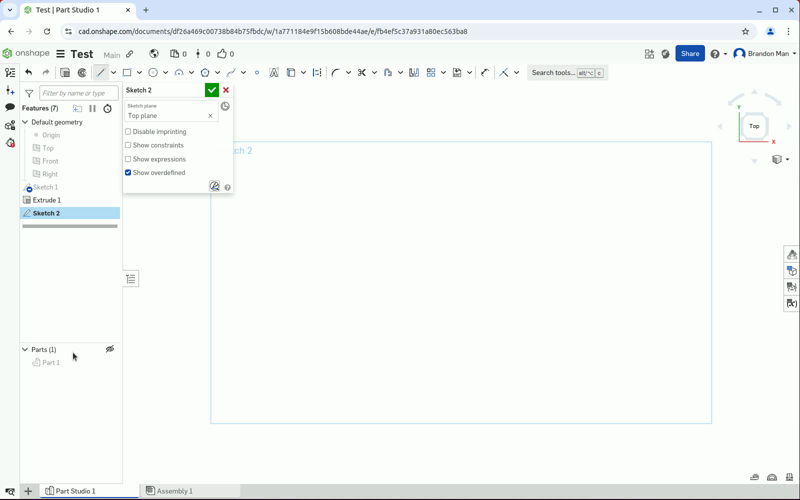
mouse_move(348, 329)
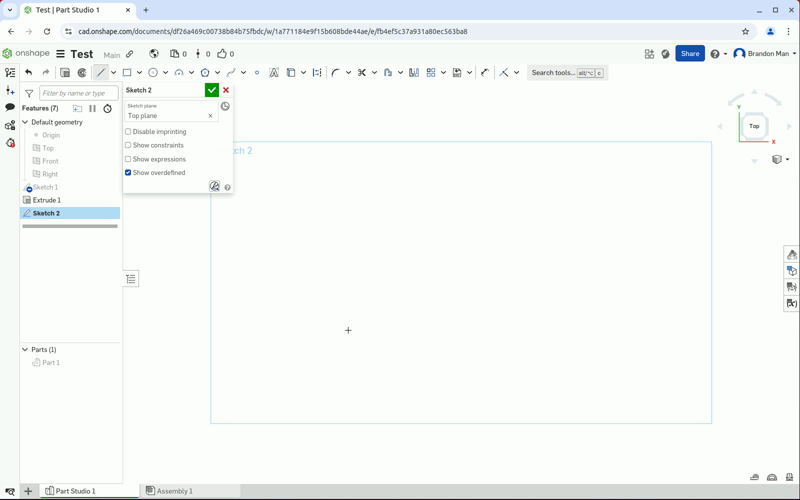
click(348, 329)
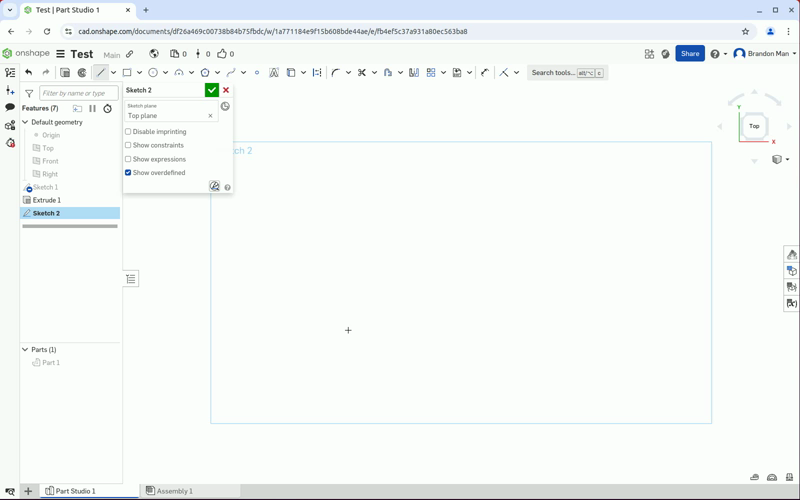
key_up(shift)
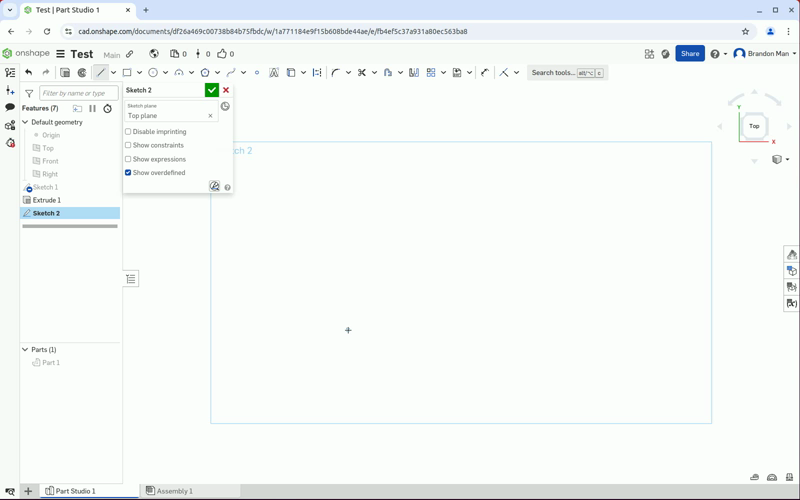
key_down(shift)
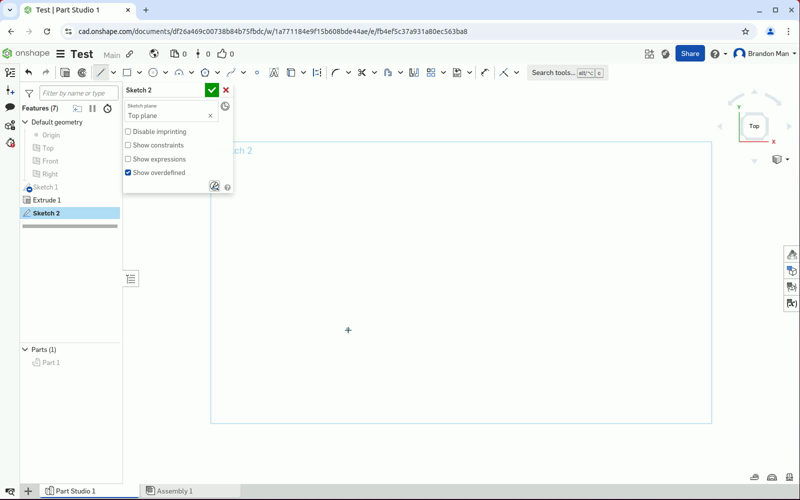
mouse_move(572, 329)
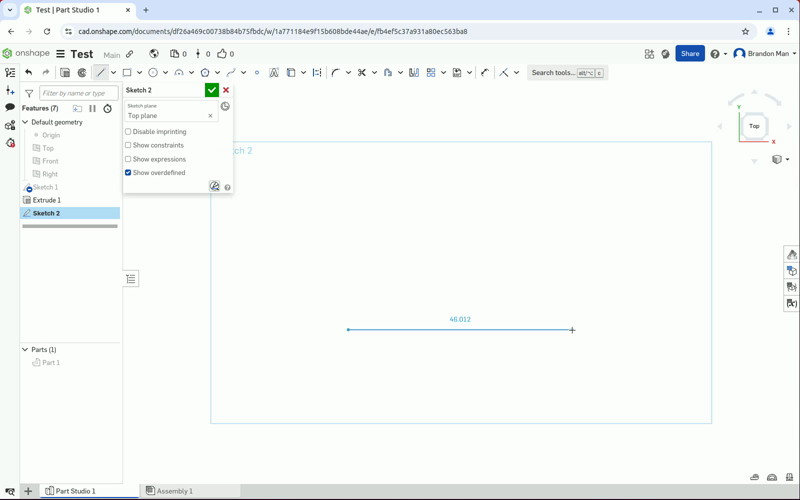
click(572, 329)
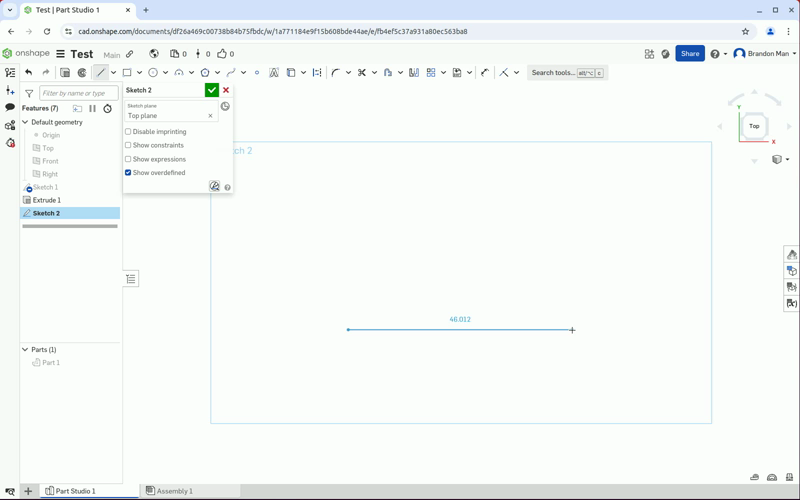
key_up(shift)
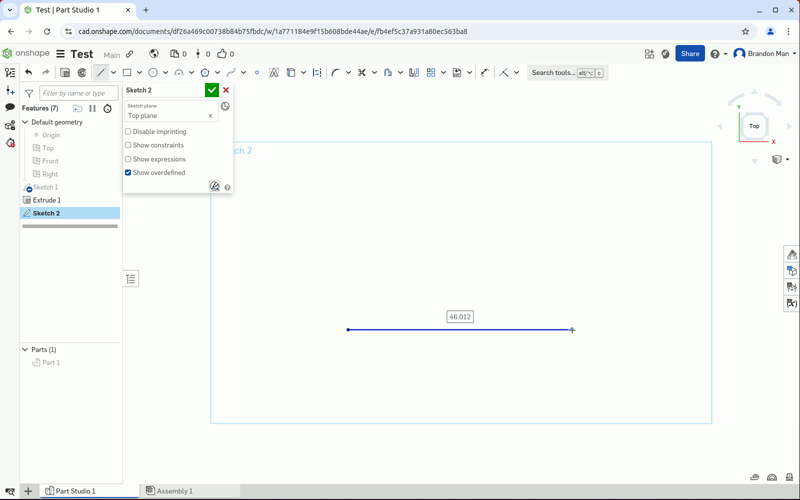
key_down(shift)
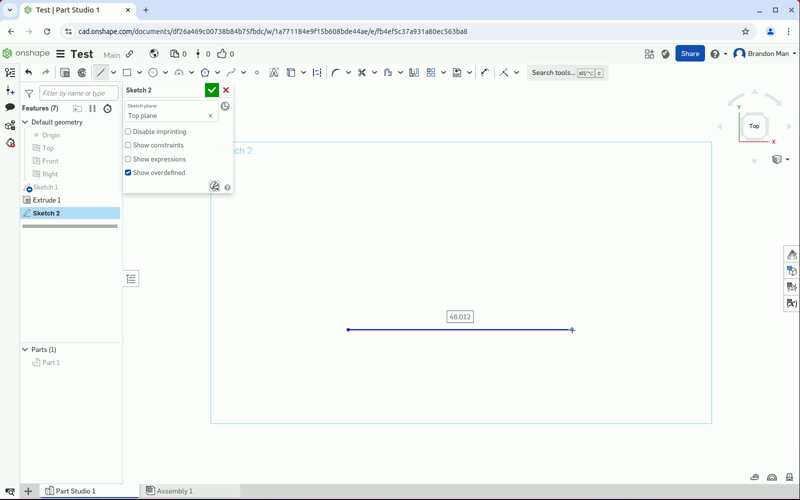
mouse_move(572, 237)
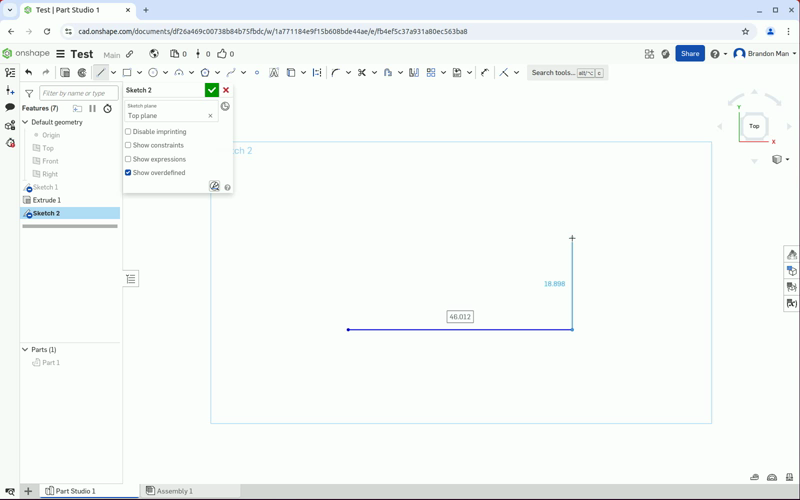
click(572, 237)
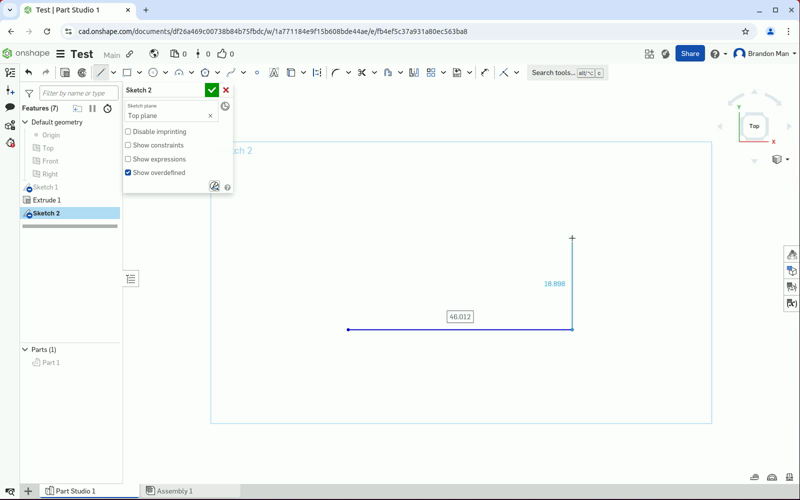
key_up(shift)
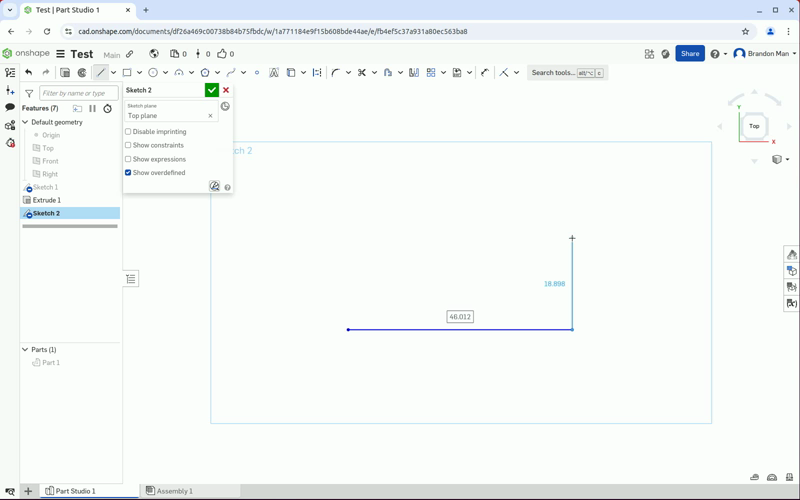
key_down(shift)
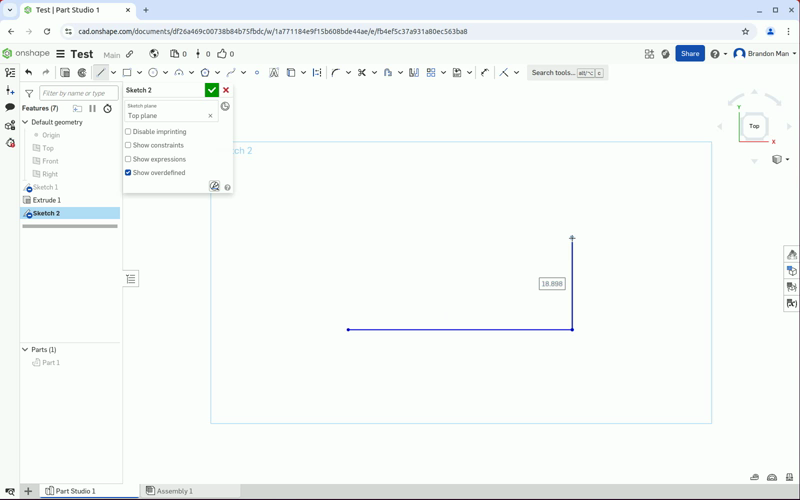
mouse_move(348, 237)
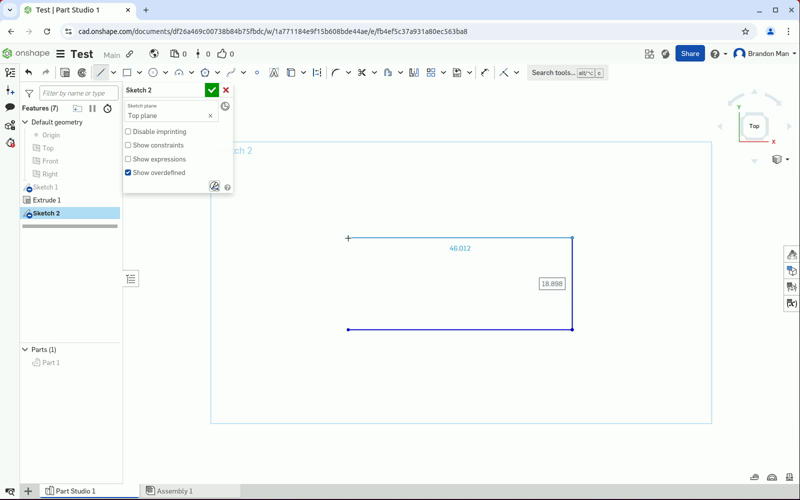
click(348, 237)
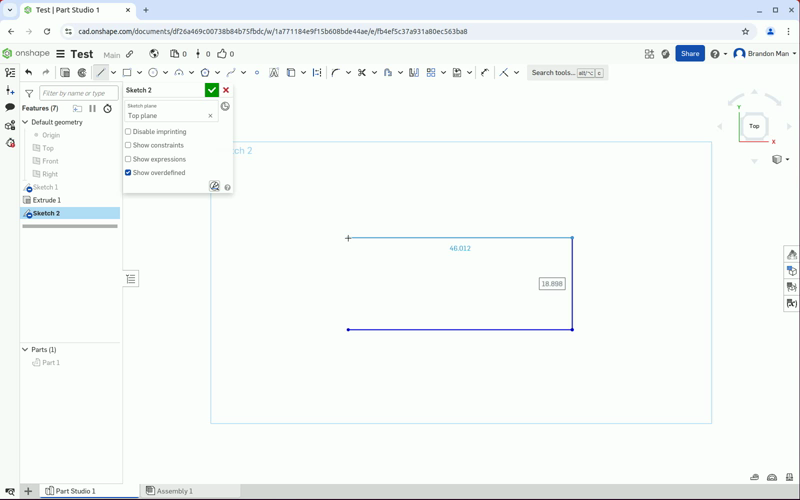
key_up(shift)
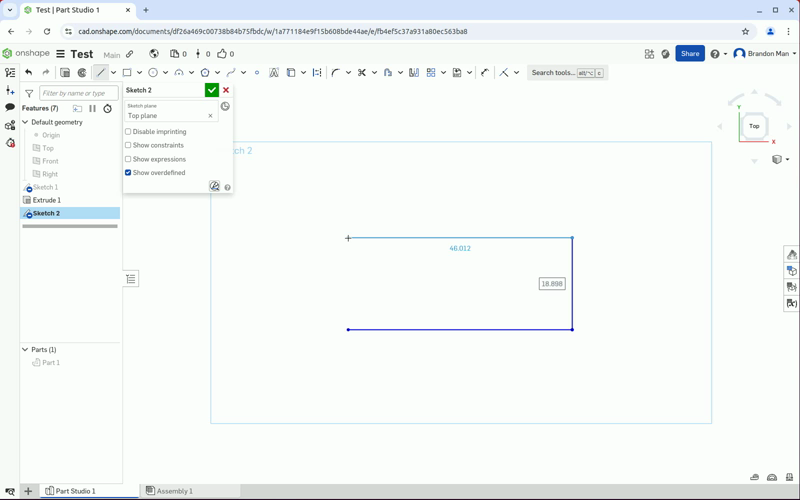
key_down(shift)
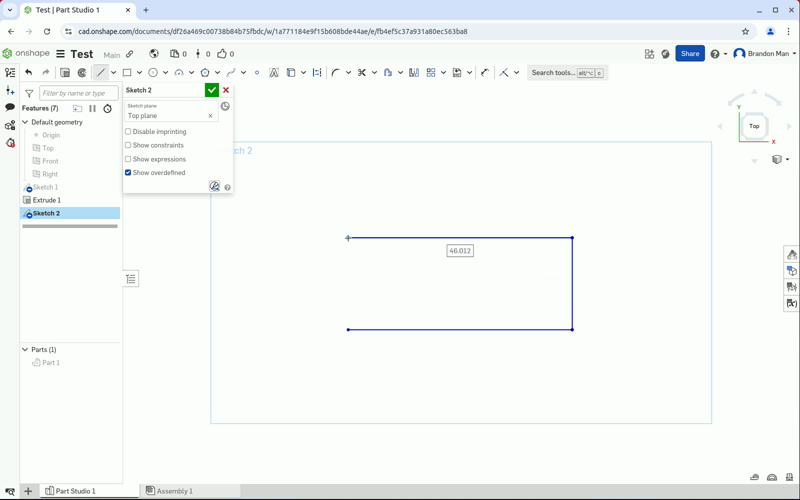
mouse_move(348, 329)
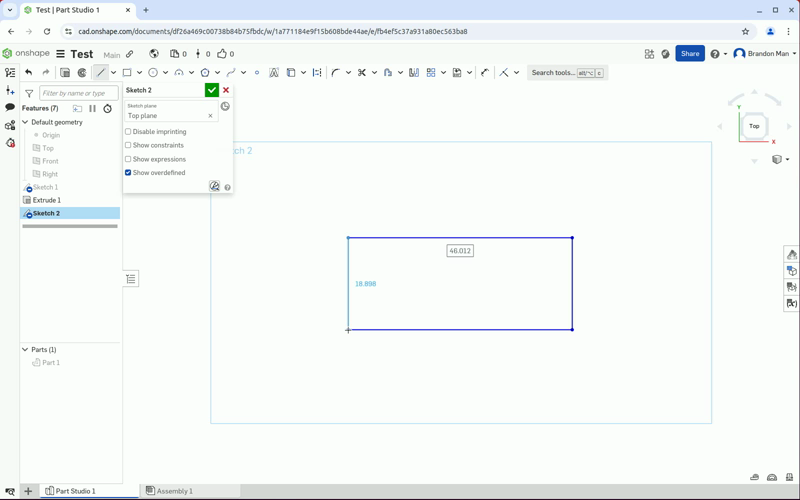
key_up(shift)
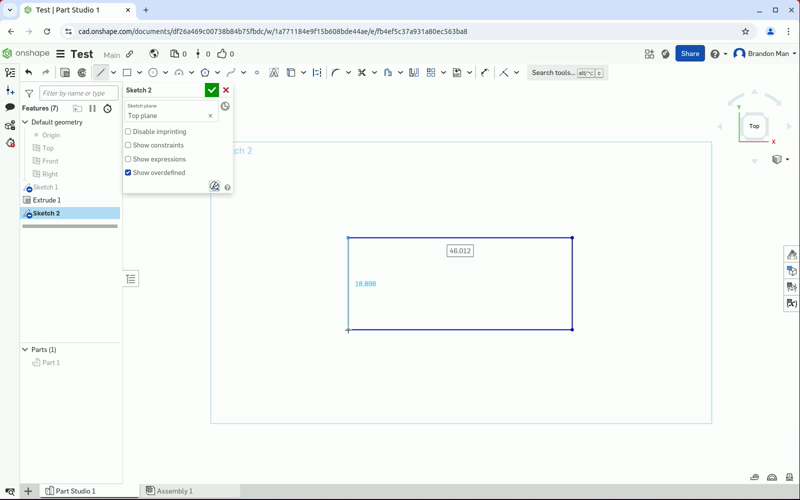
click(348, 329)
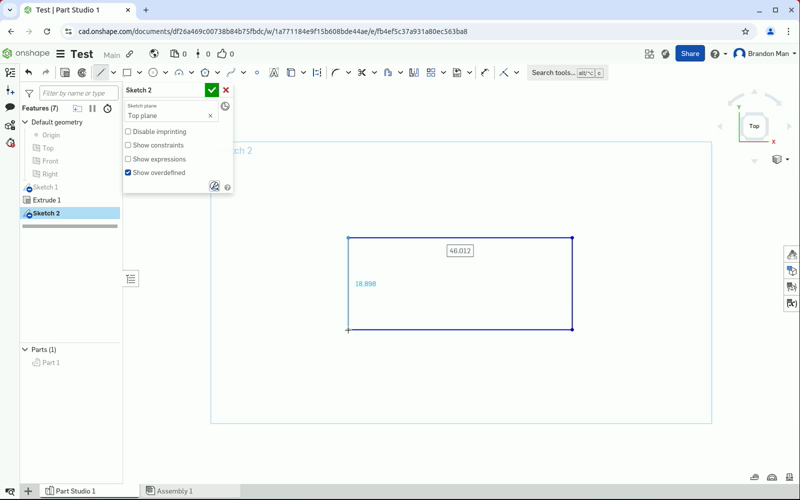
key(esc)
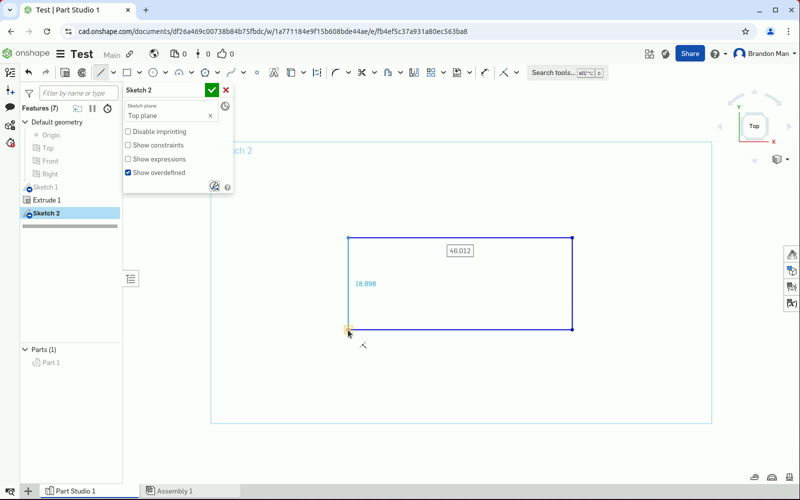
key(a)
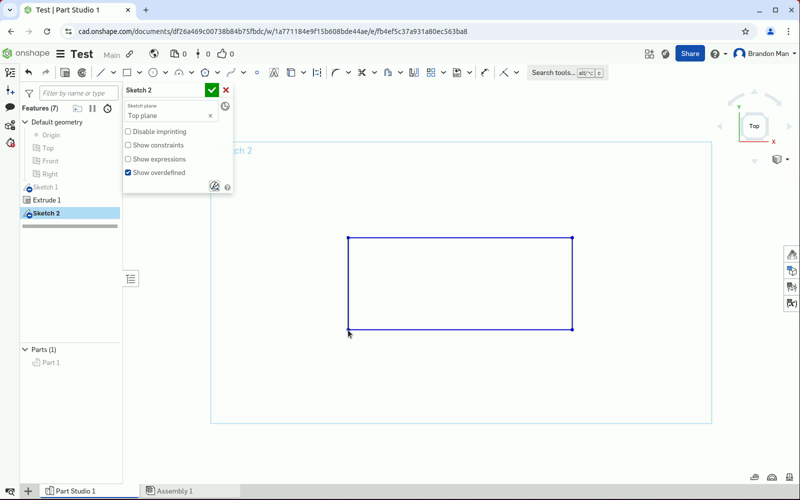
key_down(shift)
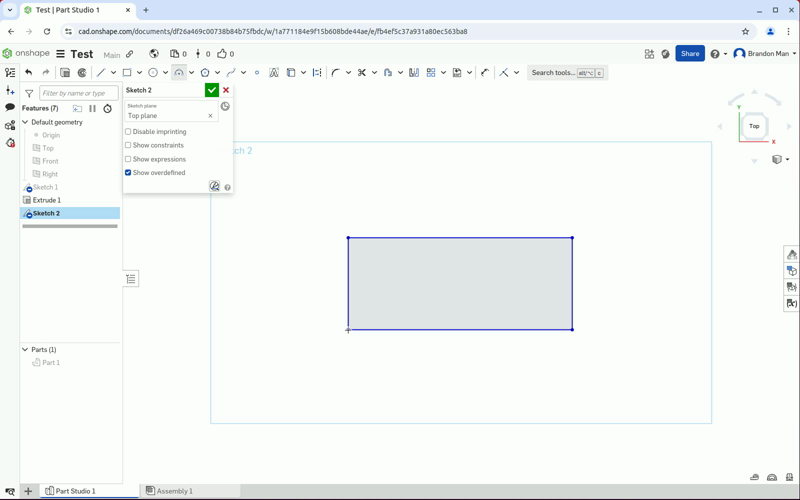
mouse_move(355, 310)
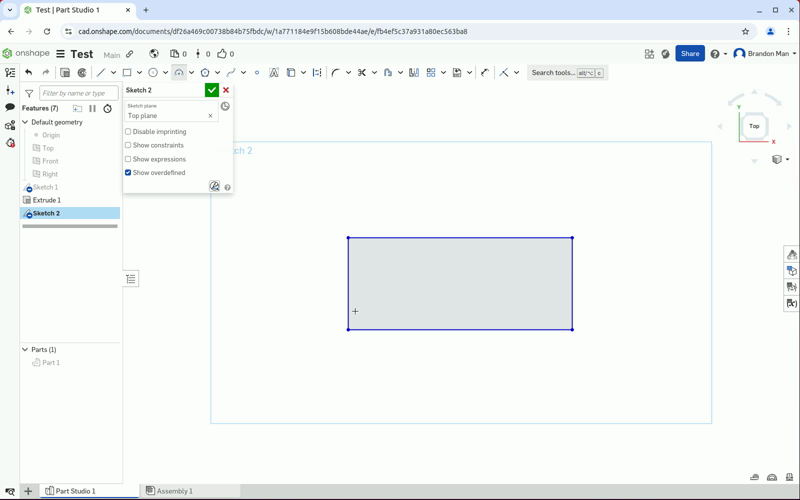
click(355, 310)
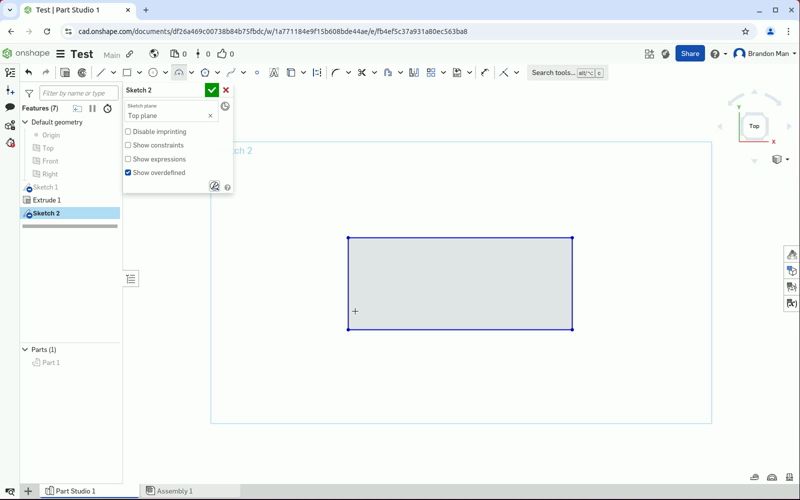
key_up(shift)
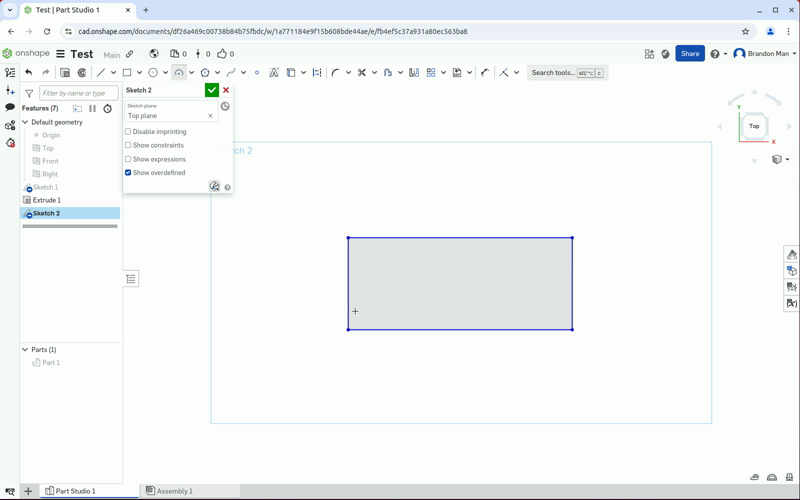
key_down(shift)
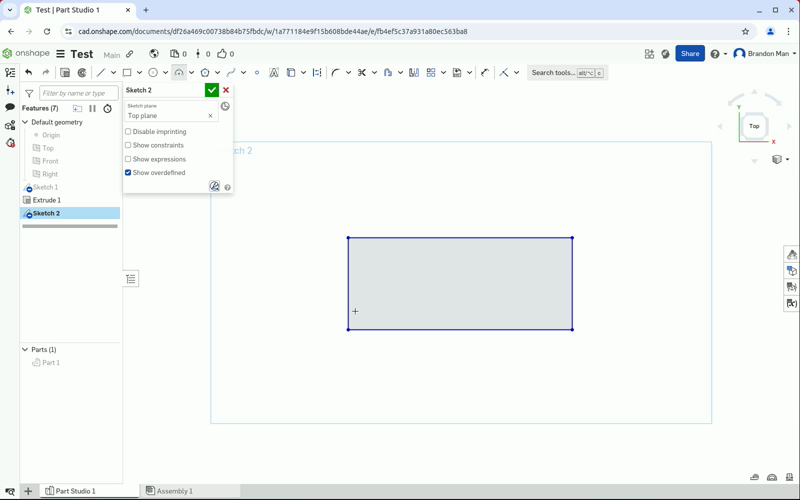
mouse_move(367, 322)
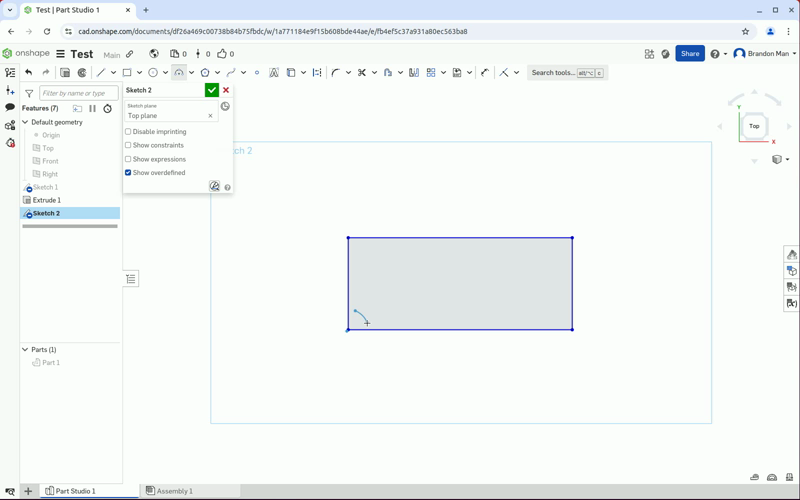
click(367, 322)
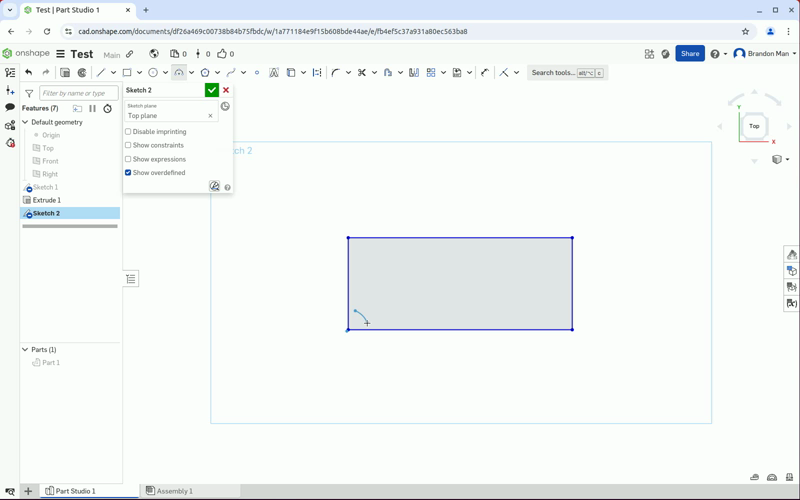
mouse_move(358, 319)
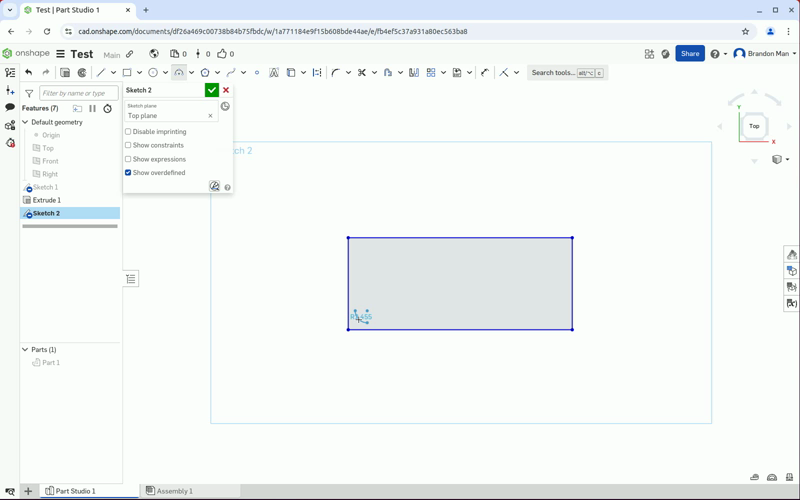
click(358, 319)
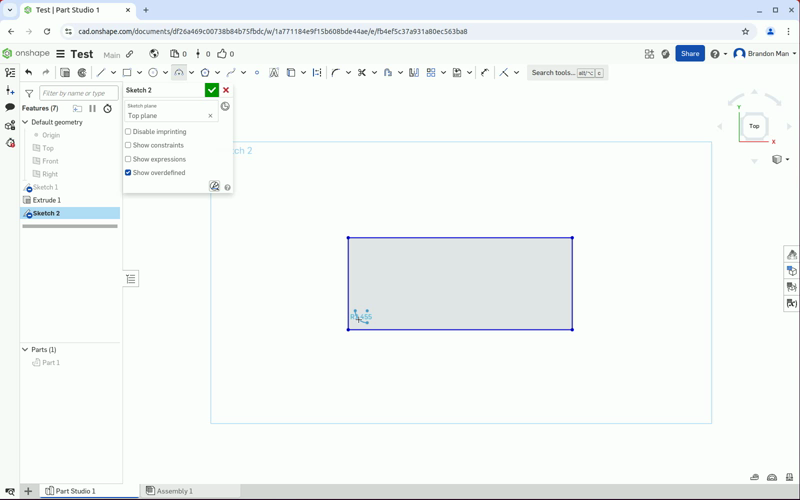
key_up(shift)
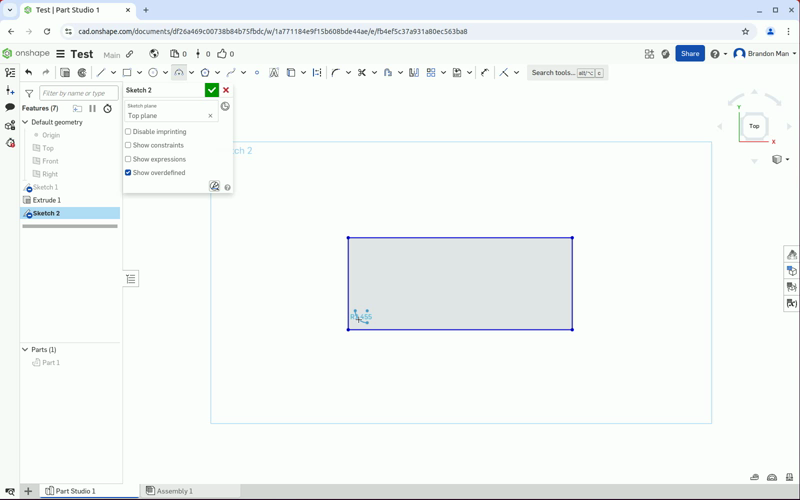
key(esc)
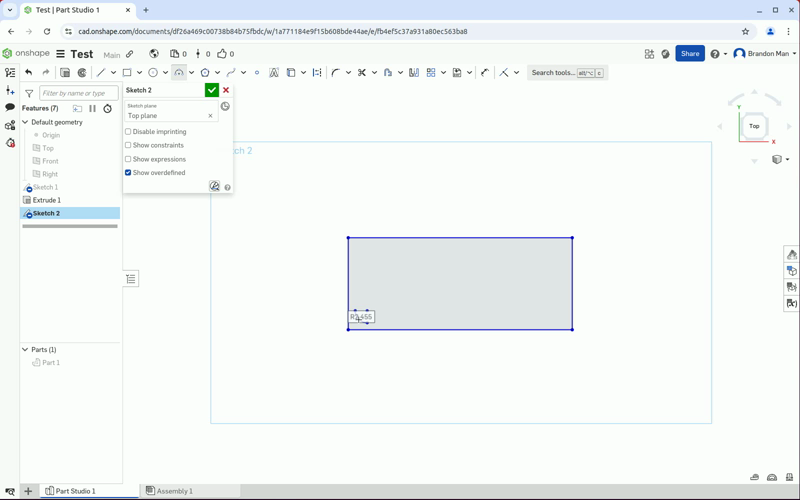
key(l)
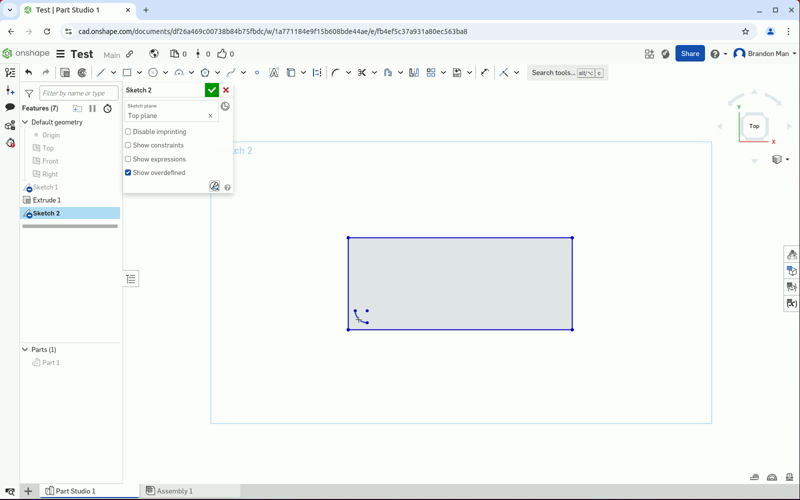
mouse_move(367, 322)
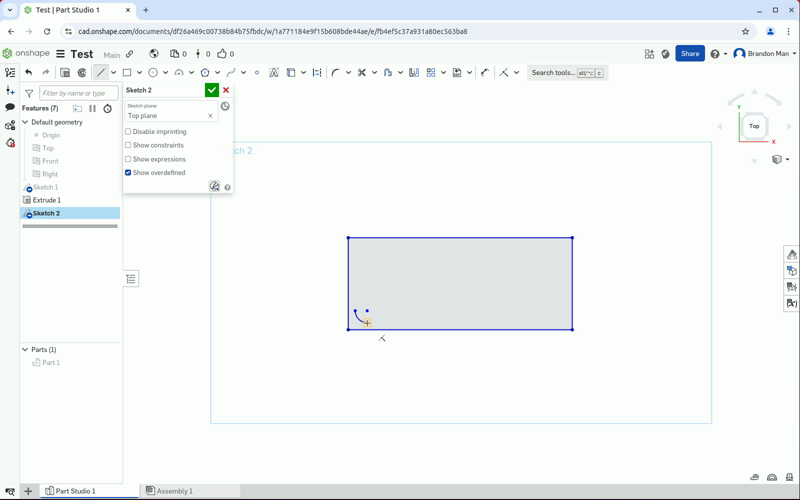
click(367, 322)
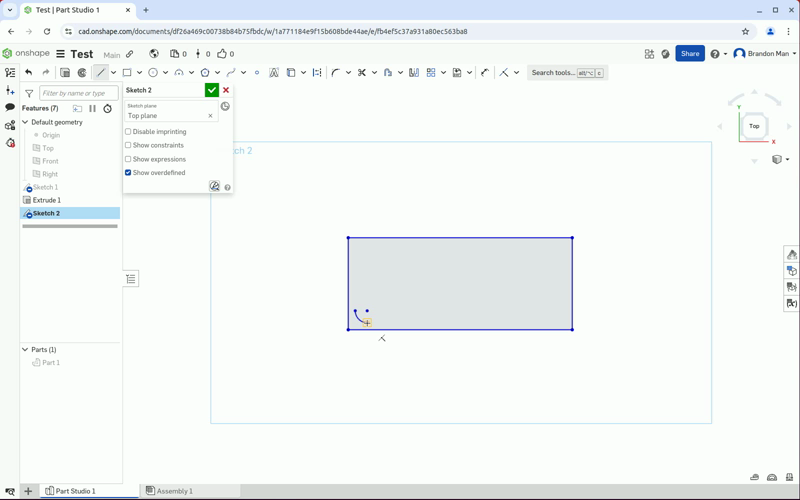
key_down(shift)
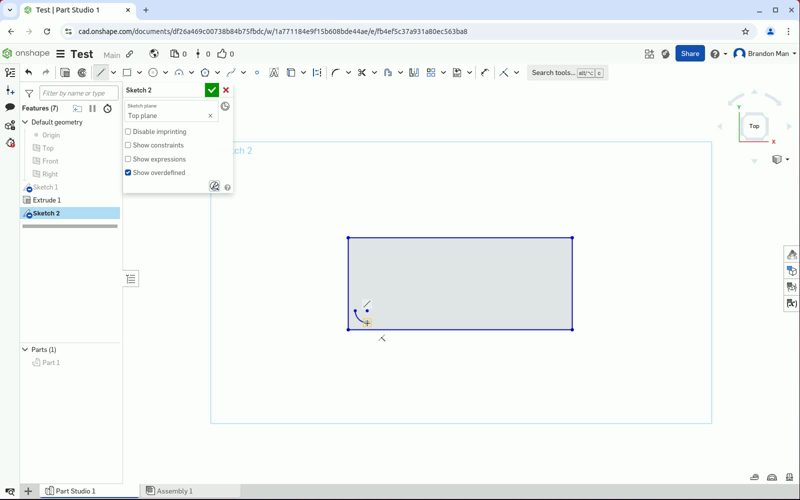
mouse_move(553, 322)
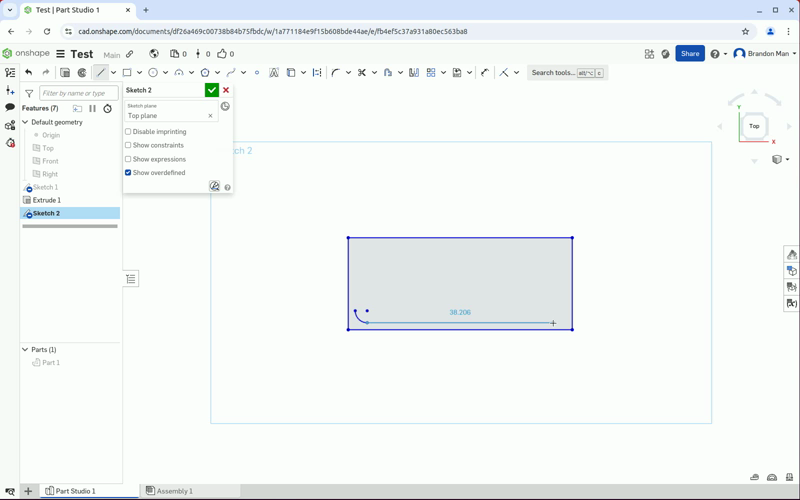
click(553, 322)
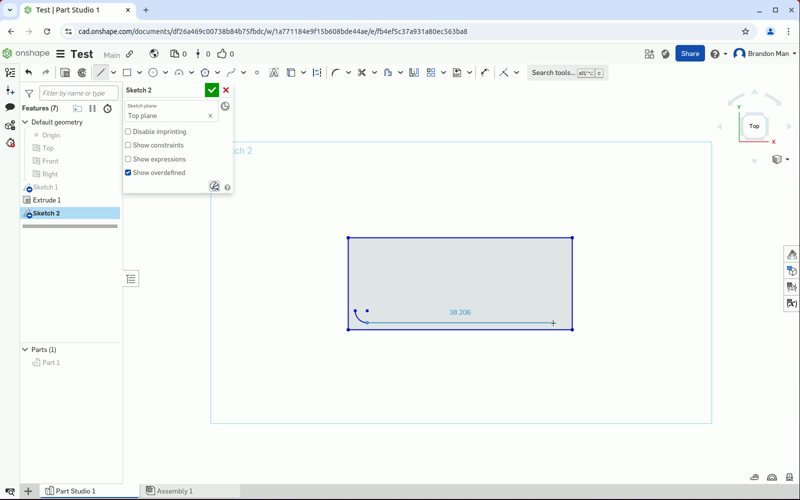
key_up(shift)
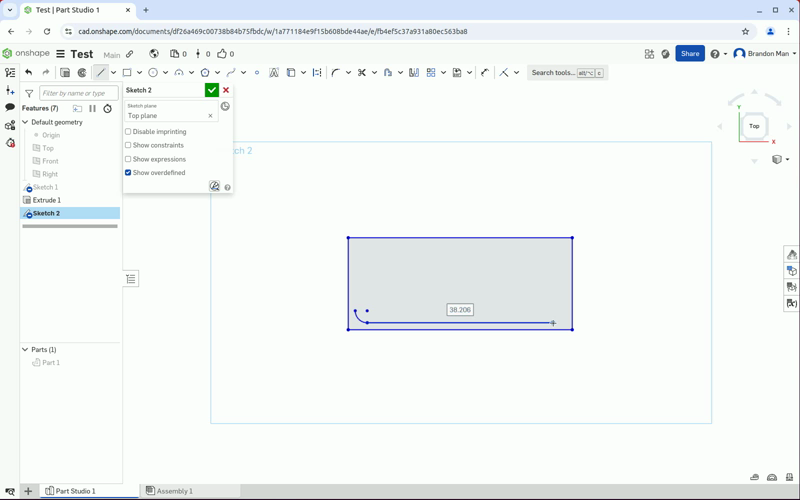
key(esc)
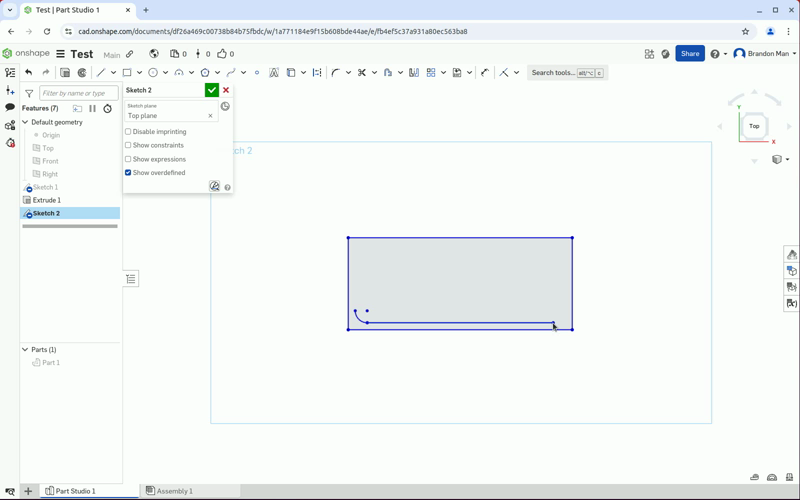
key(a)
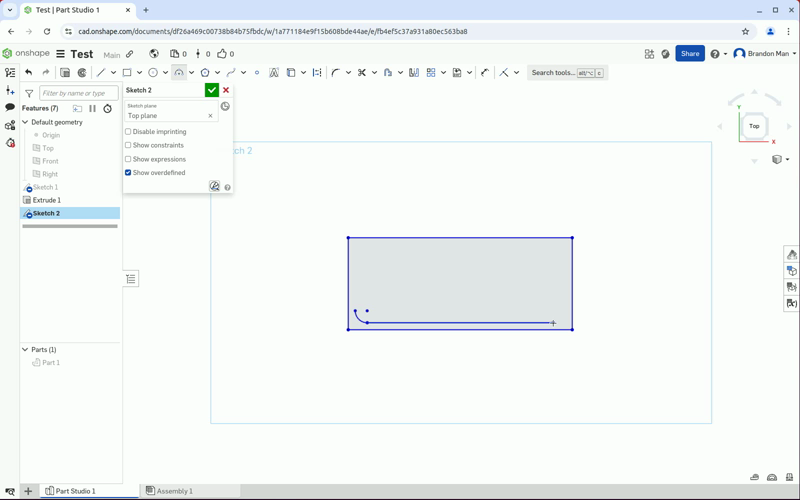
mouse_move(553, 322)
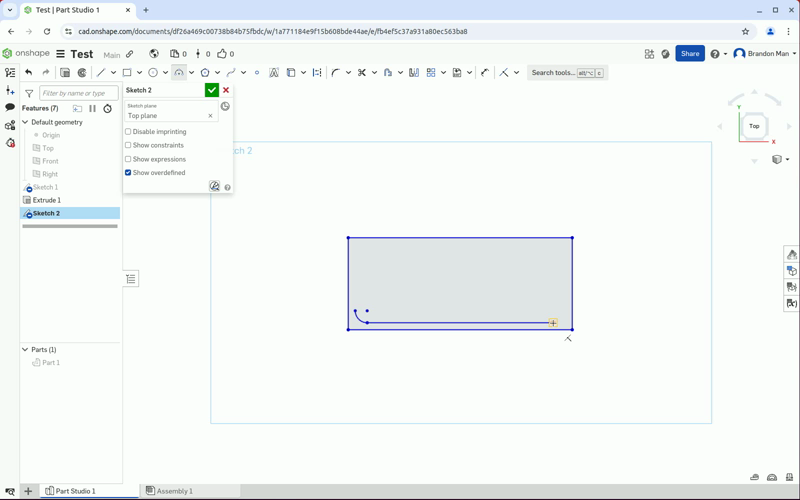
click(553, 322)
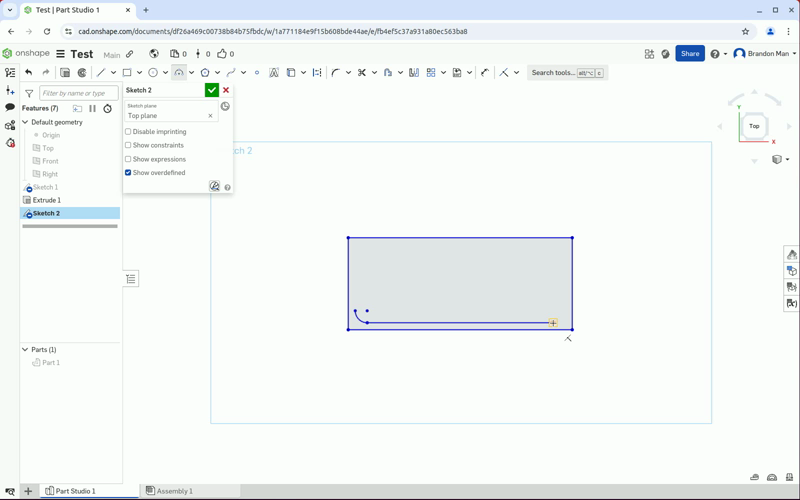
key_down(shift)
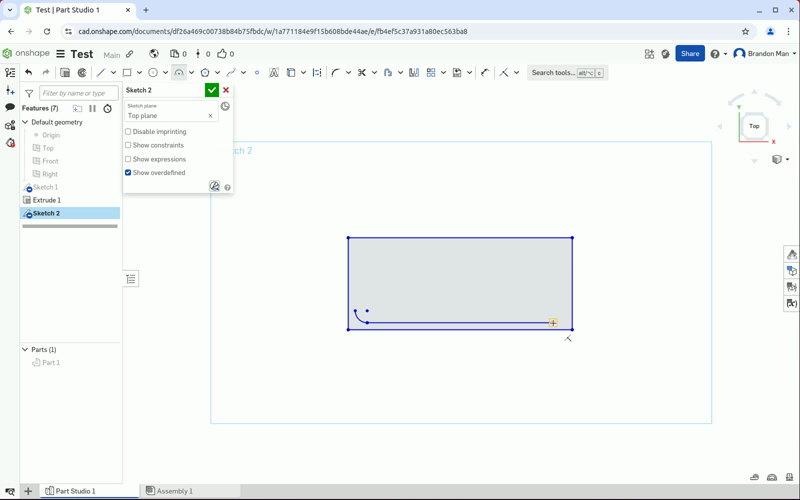
mouse_move(564, 310)
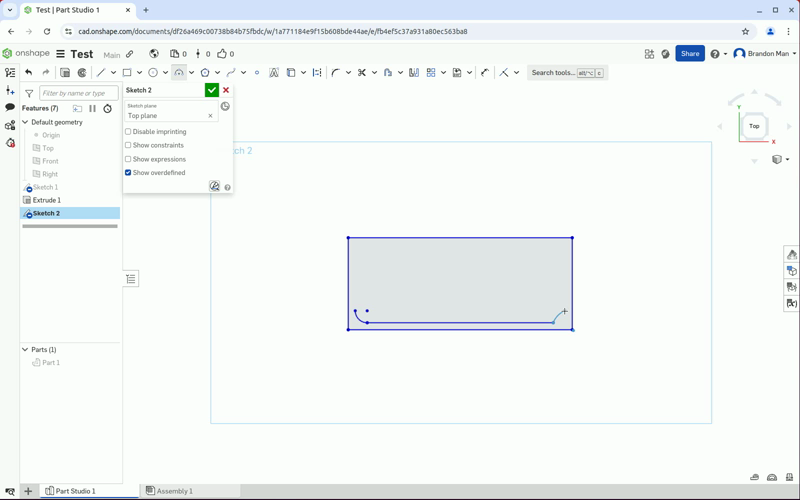
click(564, 310)
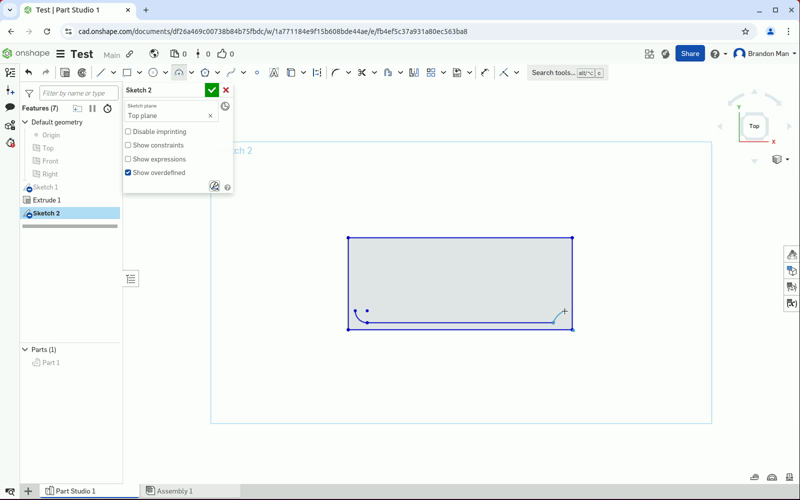
mouse_move(561, 319)
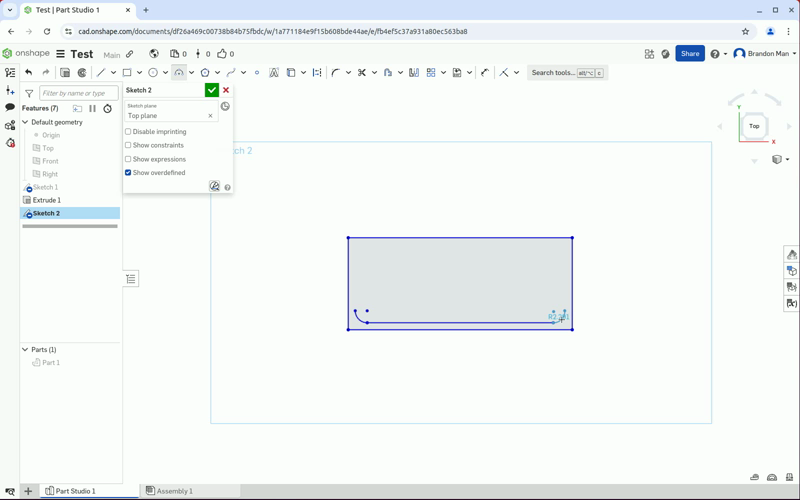
click(561, 319)
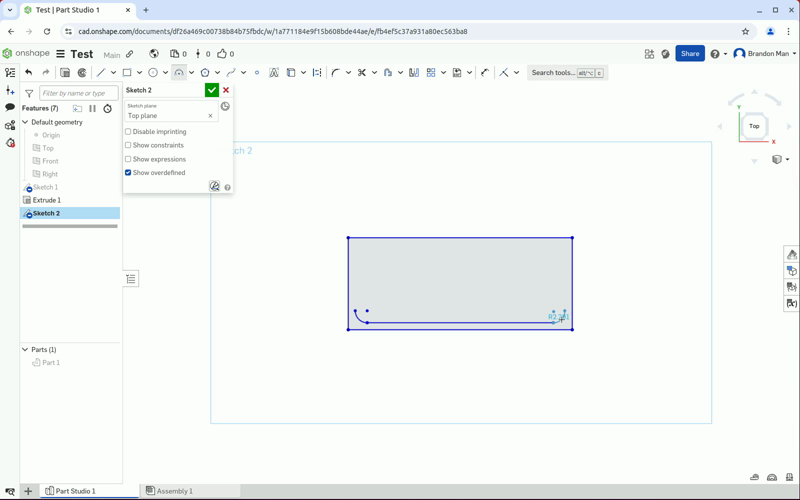
key_up(shift)
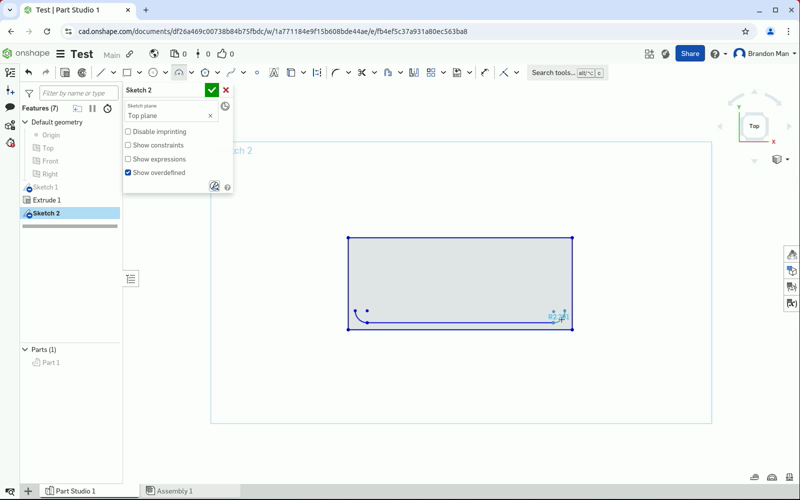
key(esc)
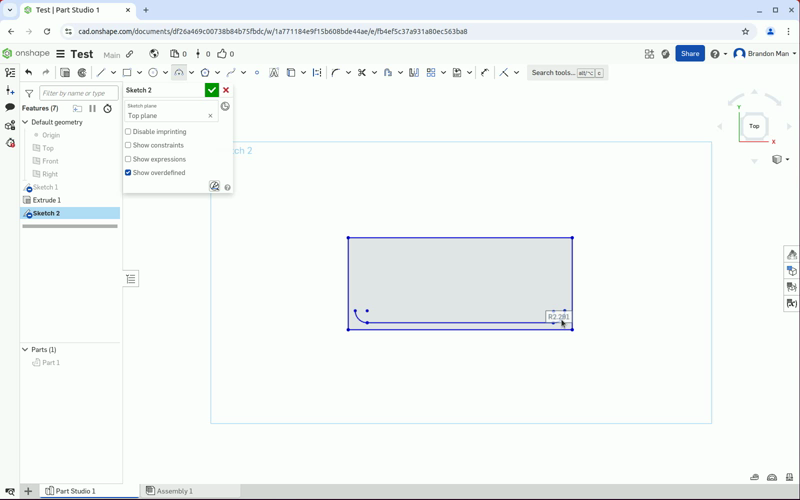
key(l)
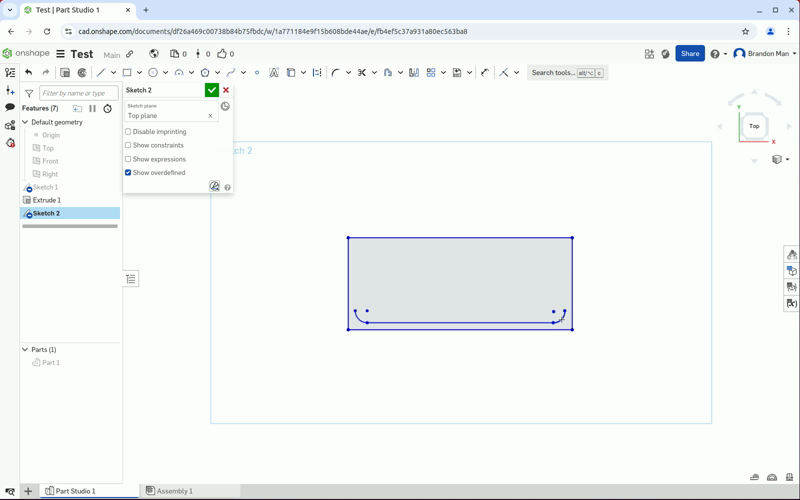
mouse_move(564, 310)
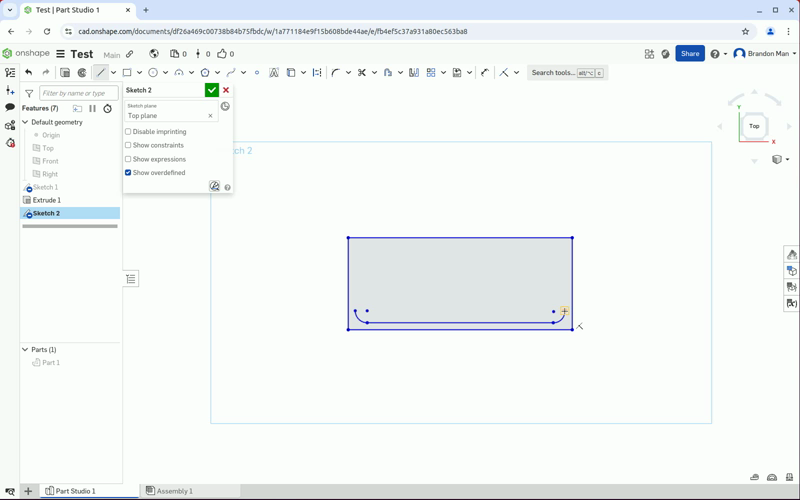
click(564, 310)
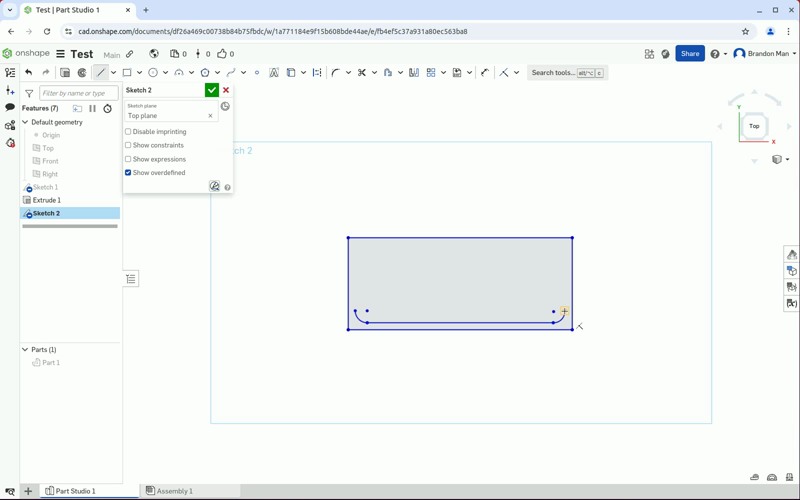
key_down(shift)
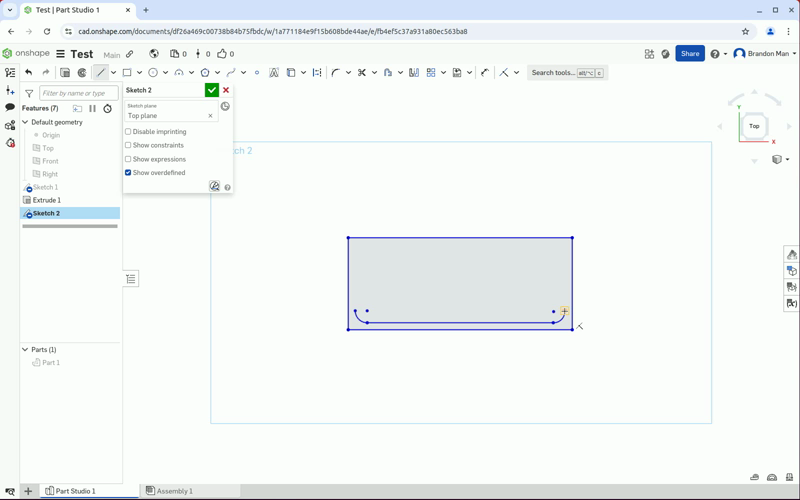
mouse_move(589, 310)
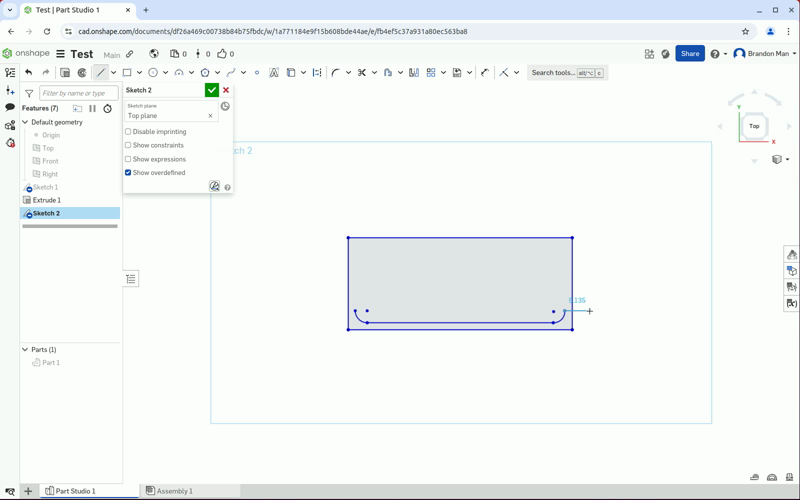
mouse_move(564, 256)
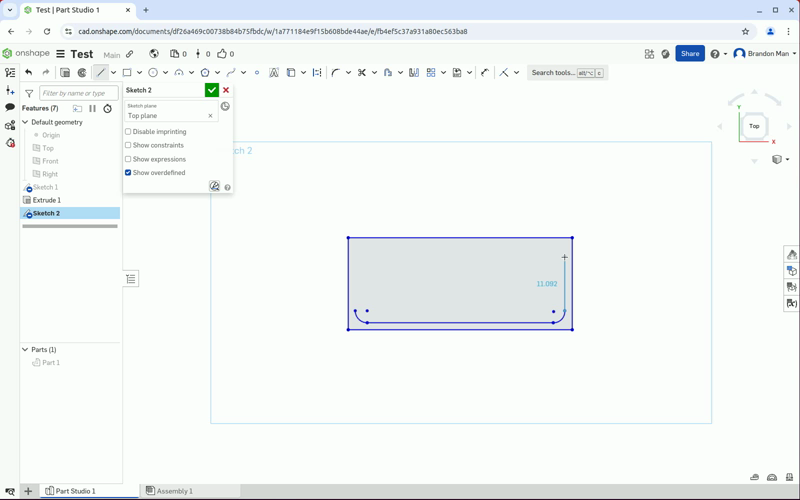
click(564, 256)
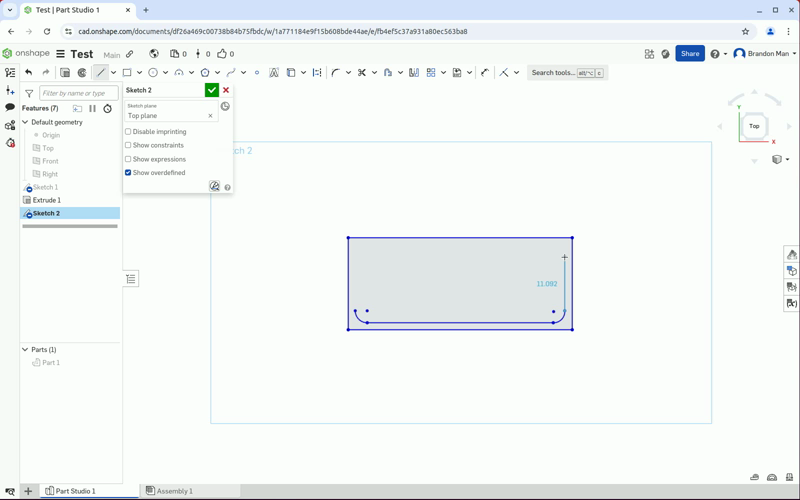
key_up(shift)
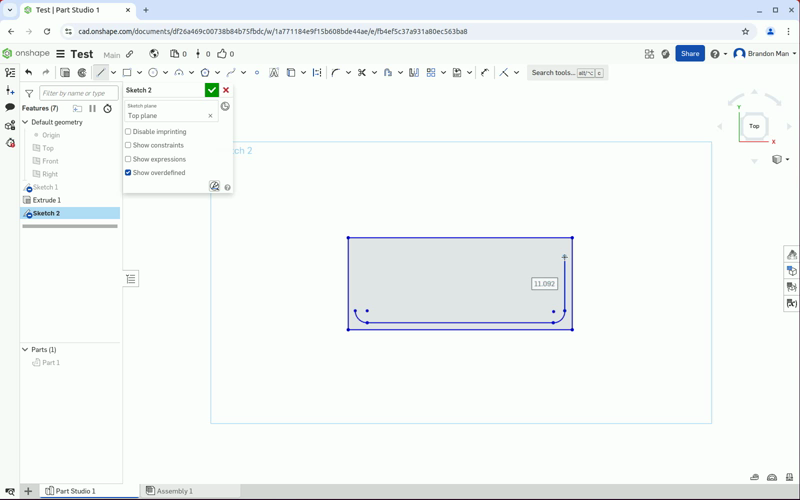
key(esc)
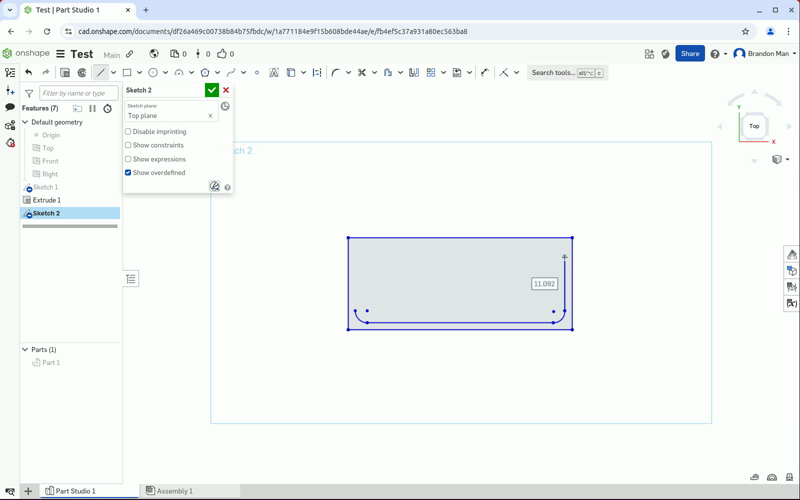
key(a)
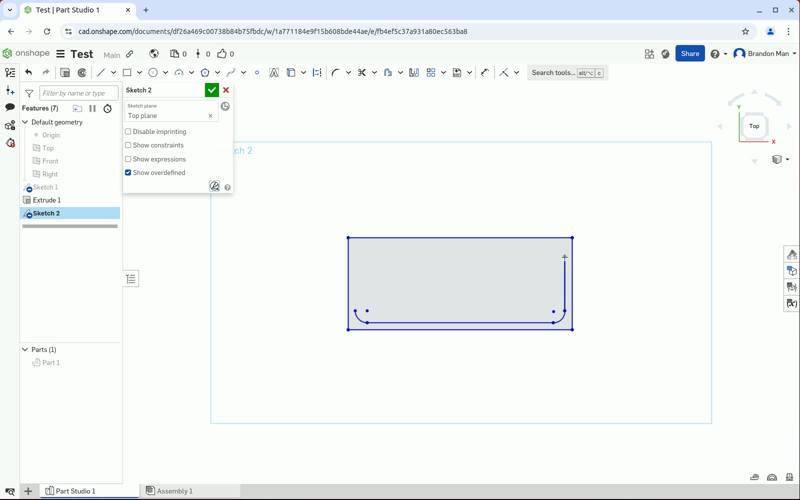
mouse_move(564, 256)
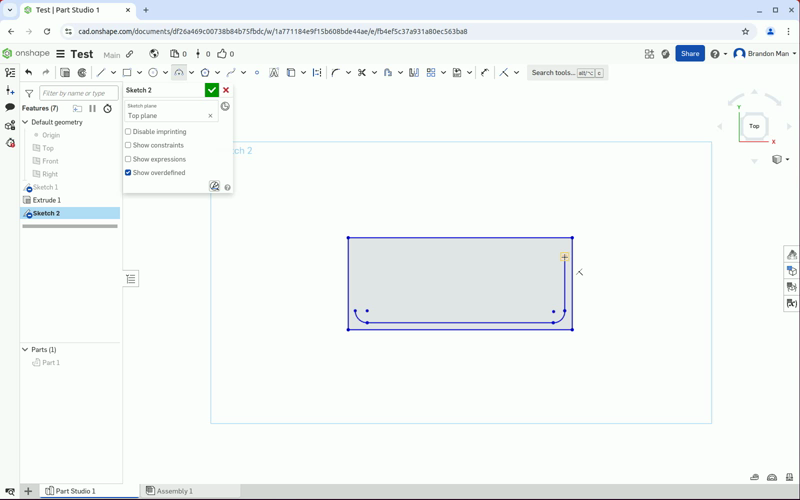
click(564, 256)
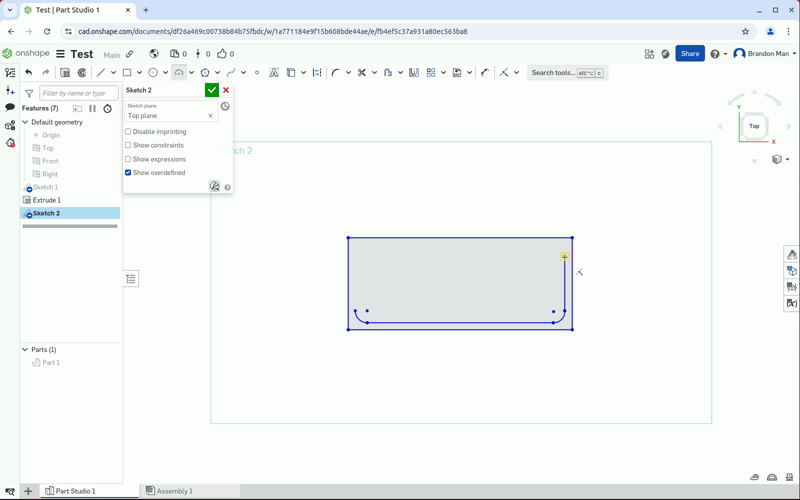
key_down(shift)
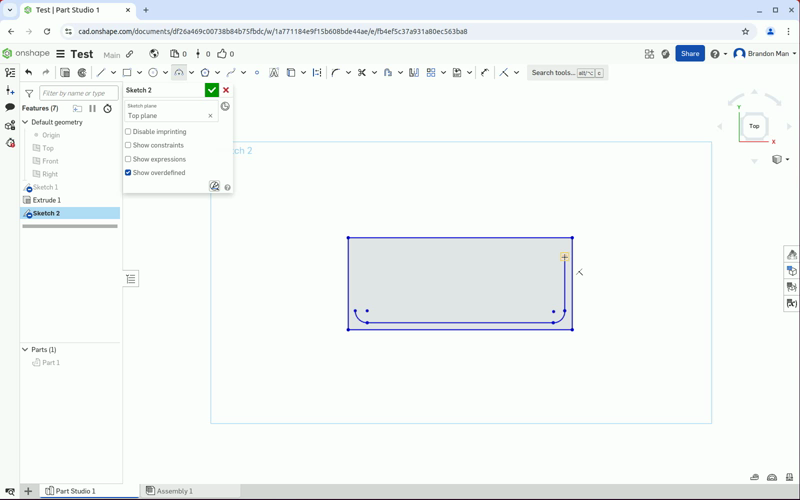
mouse_move(553, 244)
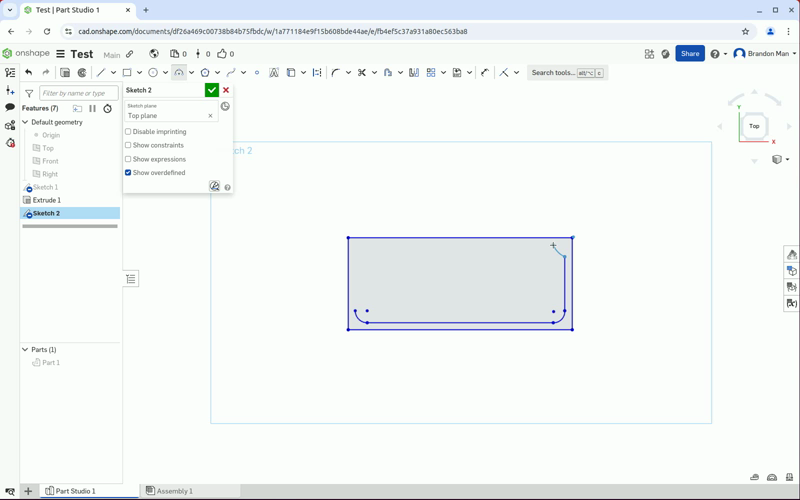
click(553, 244)
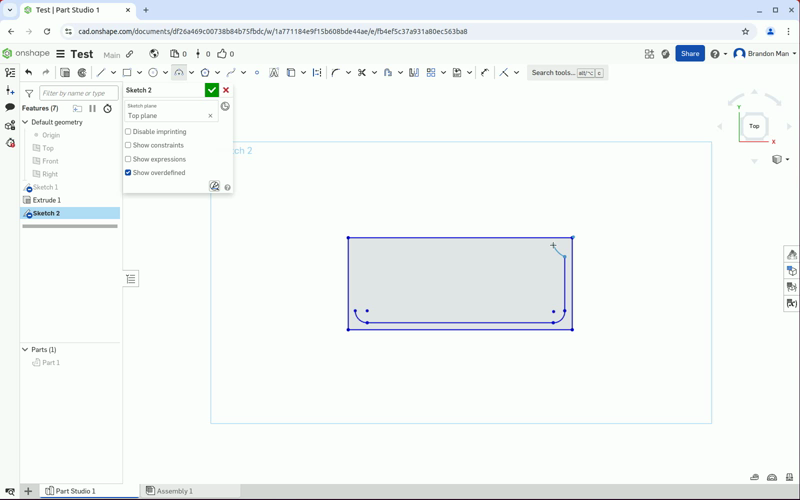
mouse_move(561, 248)
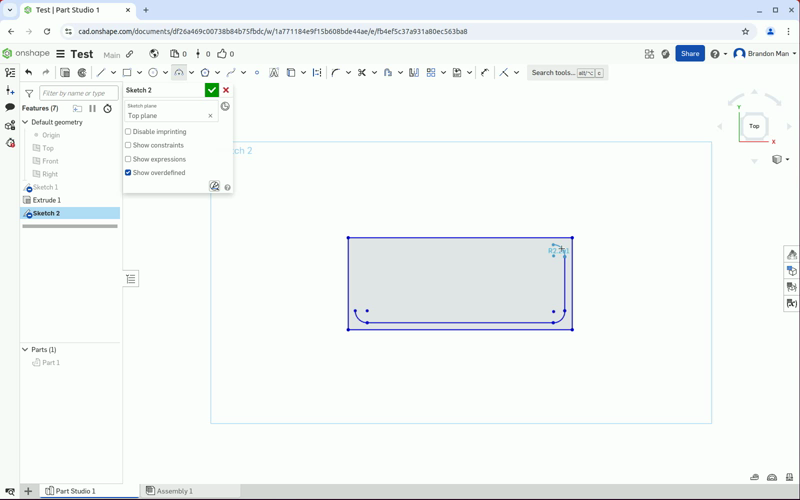
click(561, 248)
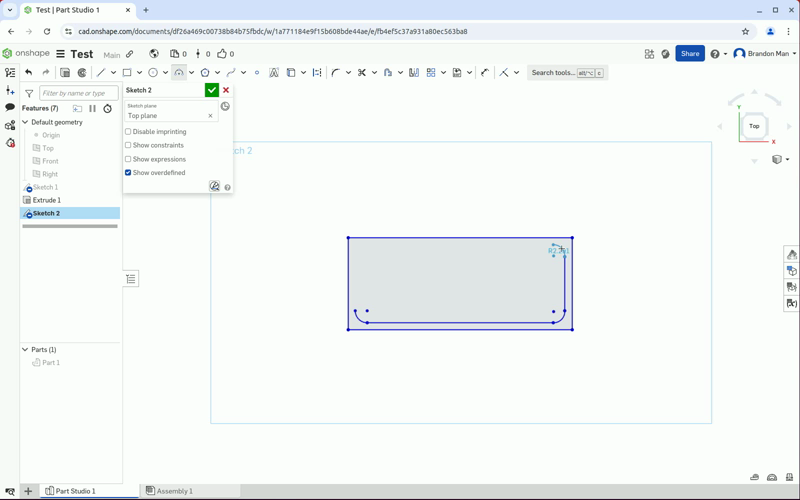
key_up(shift)
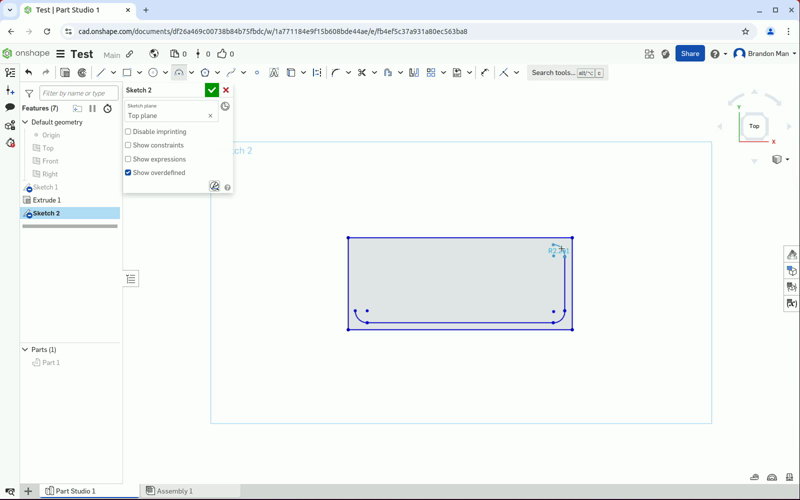
key(esc)
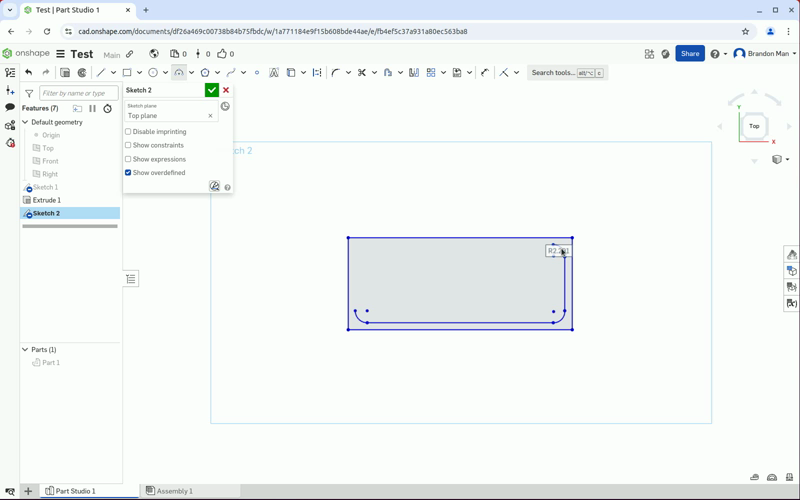
key(l)
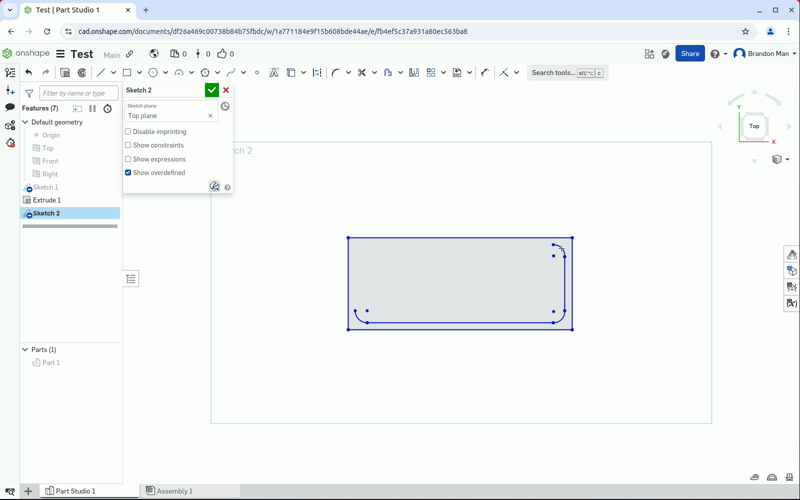
mouse_move(553, 244)
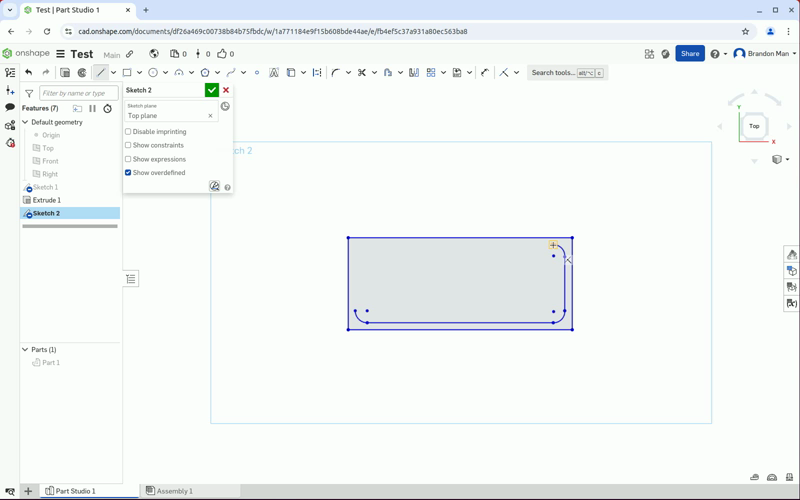
click(553, 244)
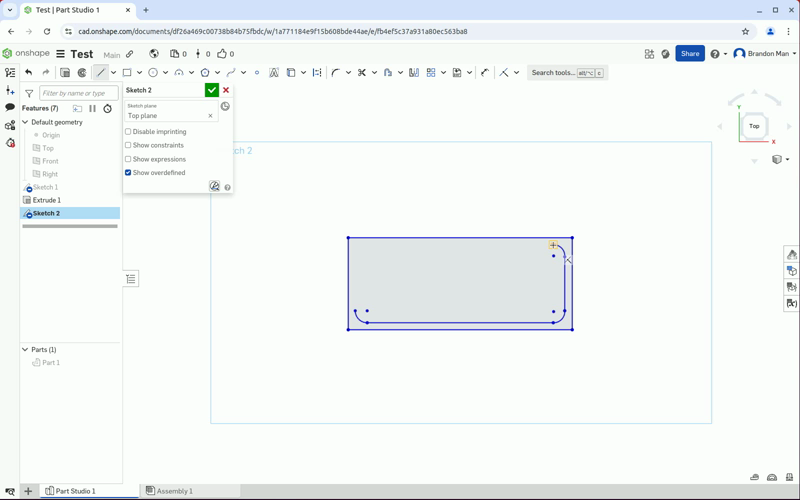
key_down(shift)
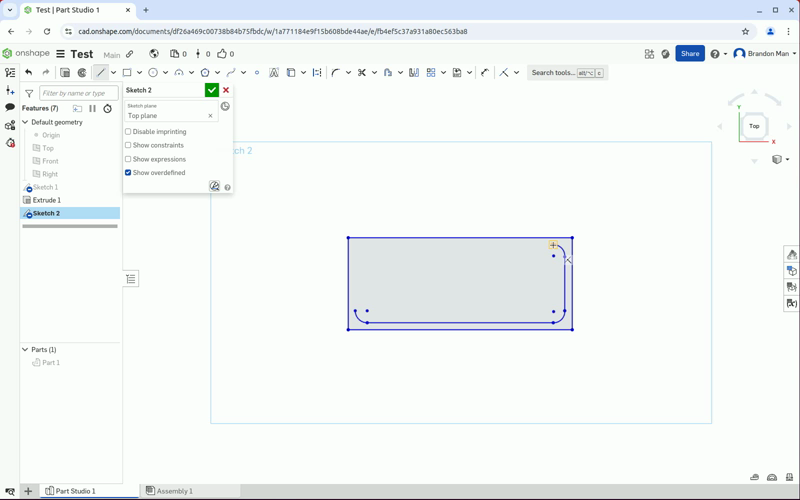
mouse_move(367, 244)
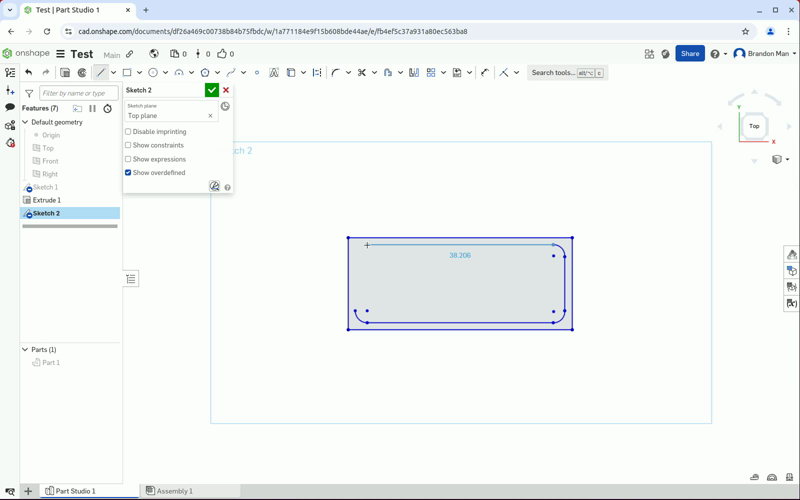
click(367, 244)
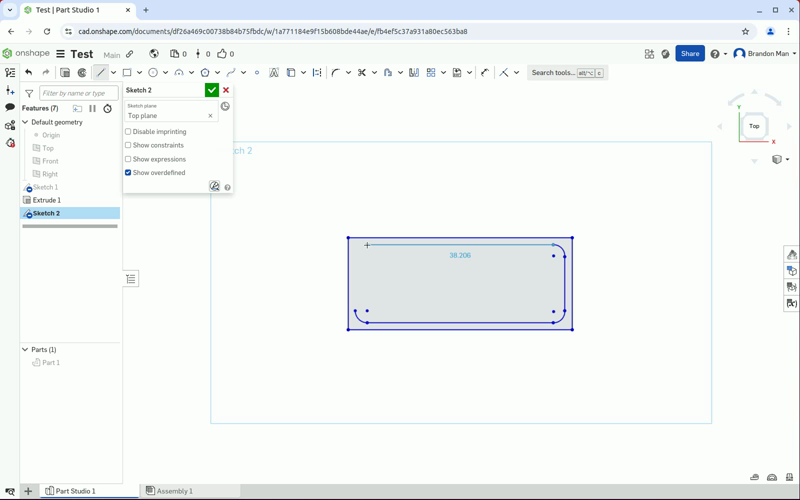
key_up(shift)
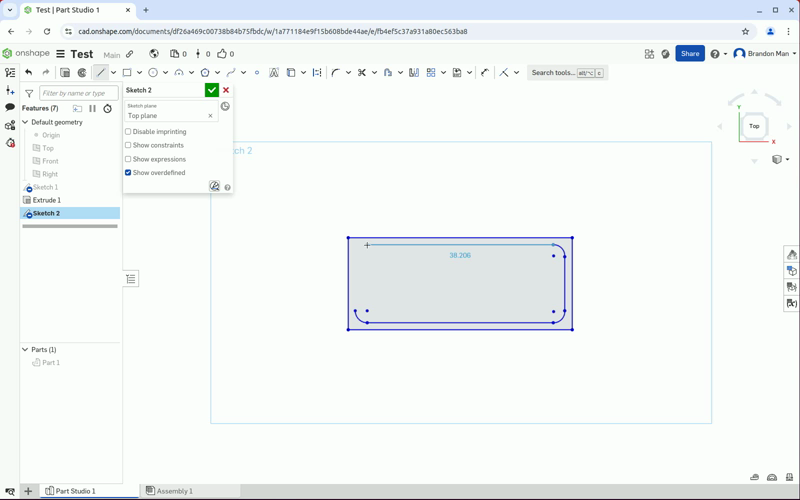
key(esc)
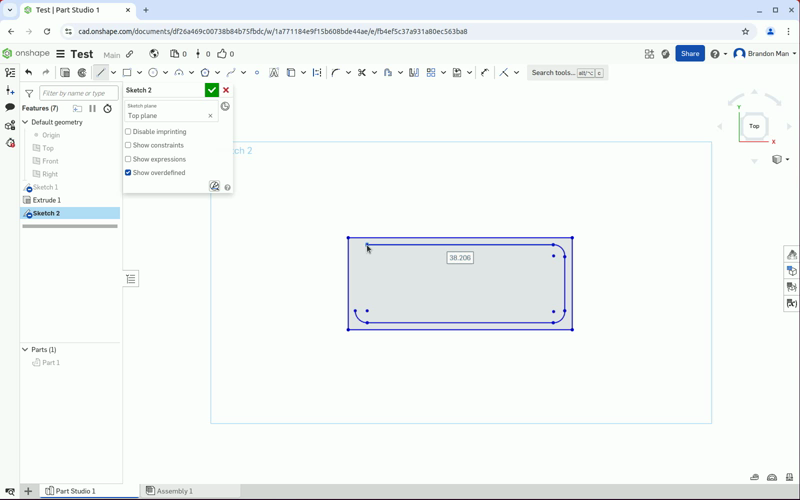
key(a)
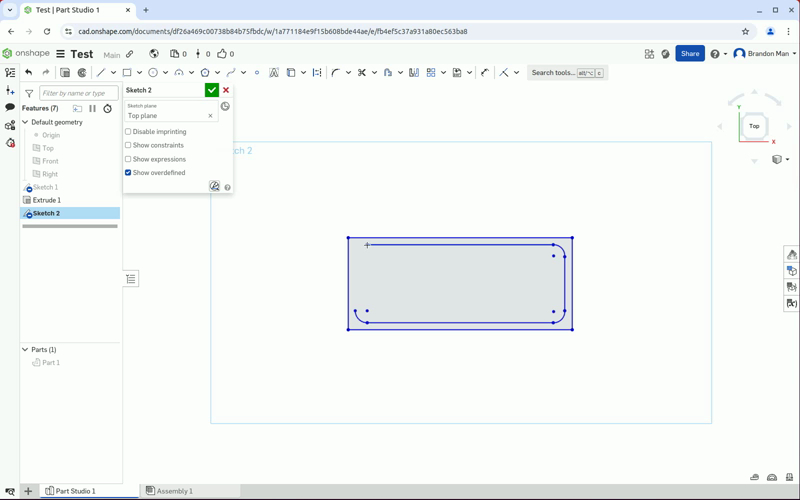
mouse_move(367, 244)
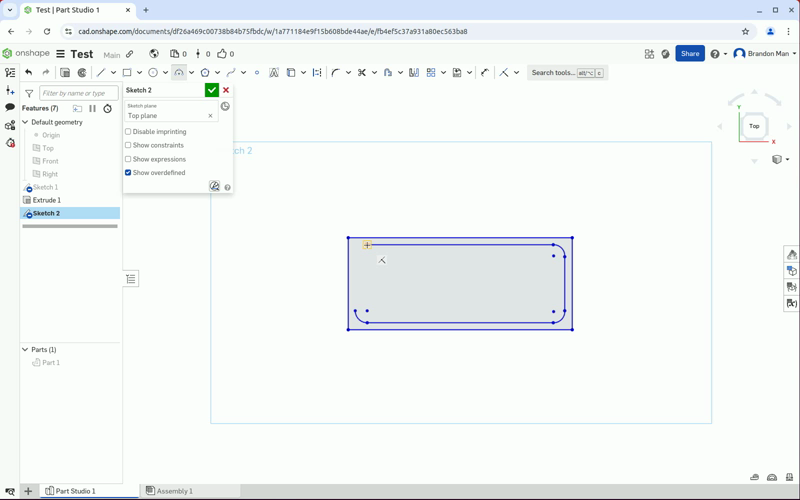
click(367, 244)
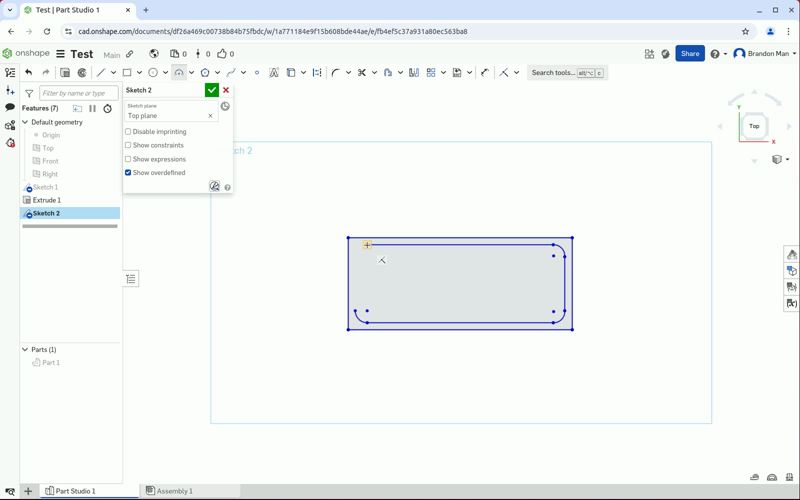
key_down(shift)
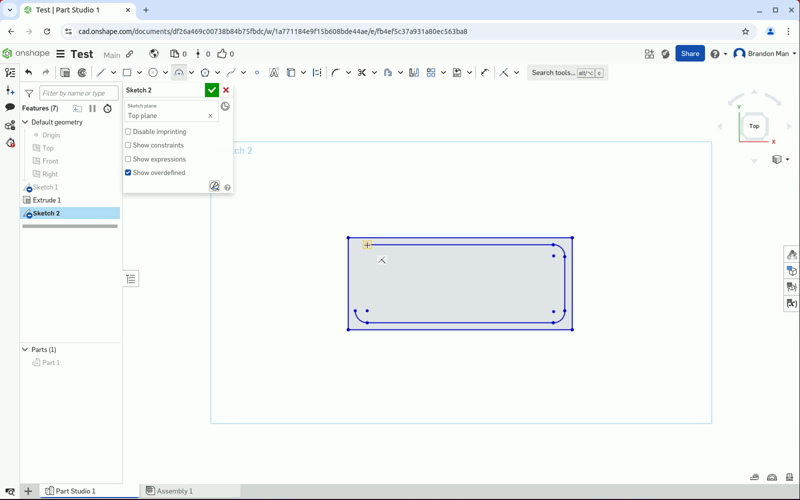
mouse_move(355, 256)
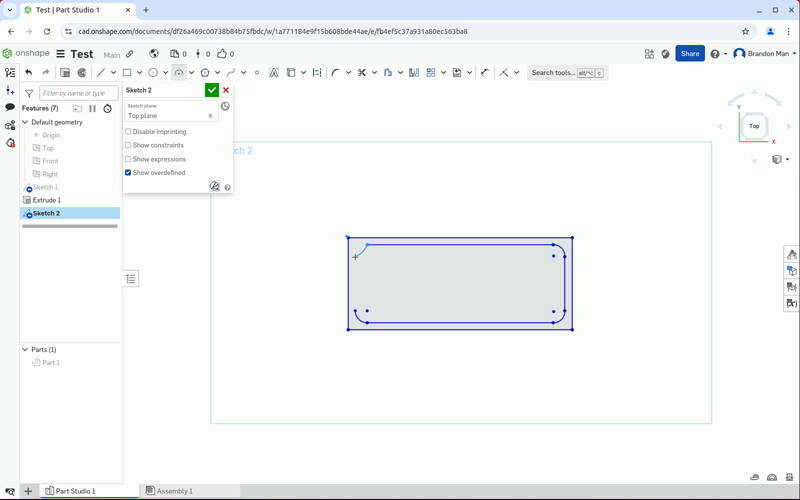
click(355, 256)
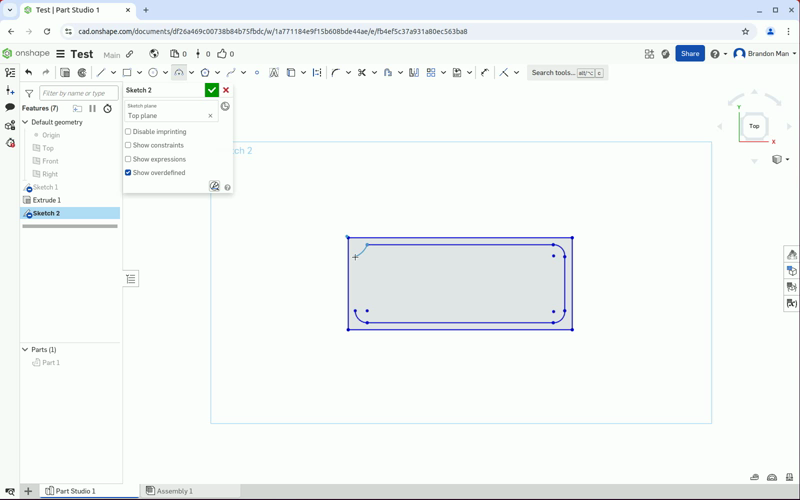
mouse_move(358, 248)
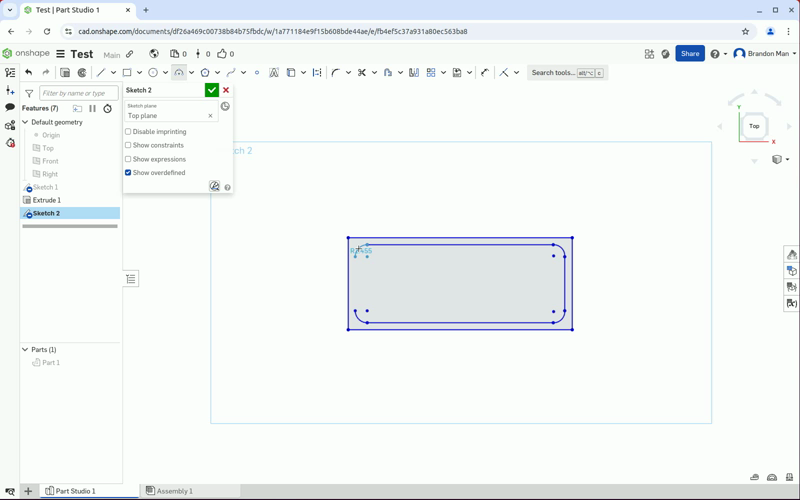
click(358, 248)
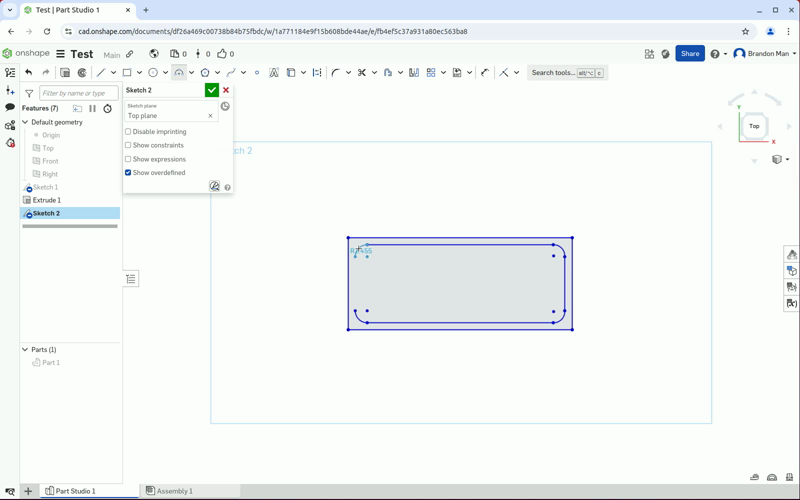
key_up(shift)
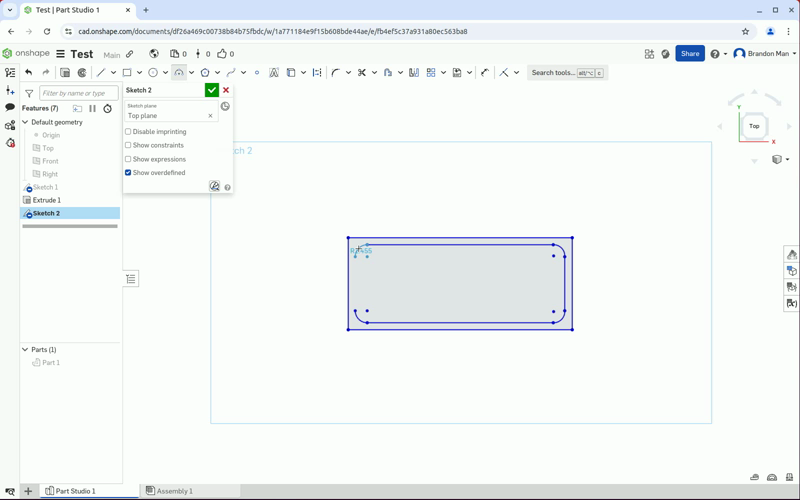
key(esc)
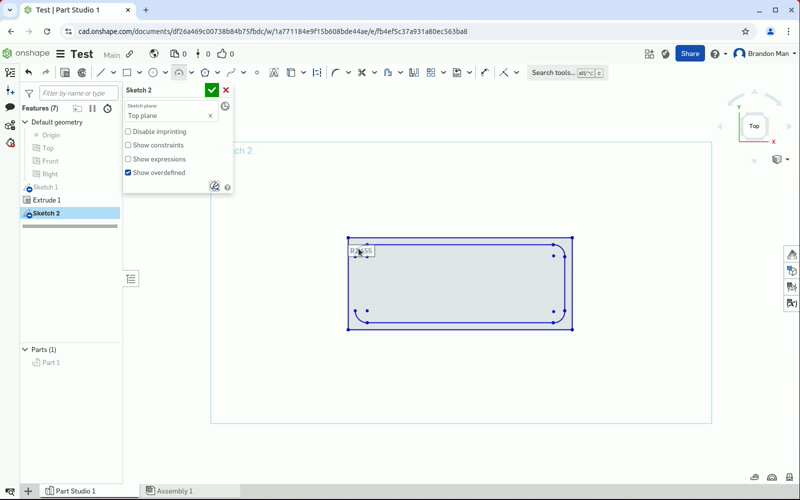
key(l)
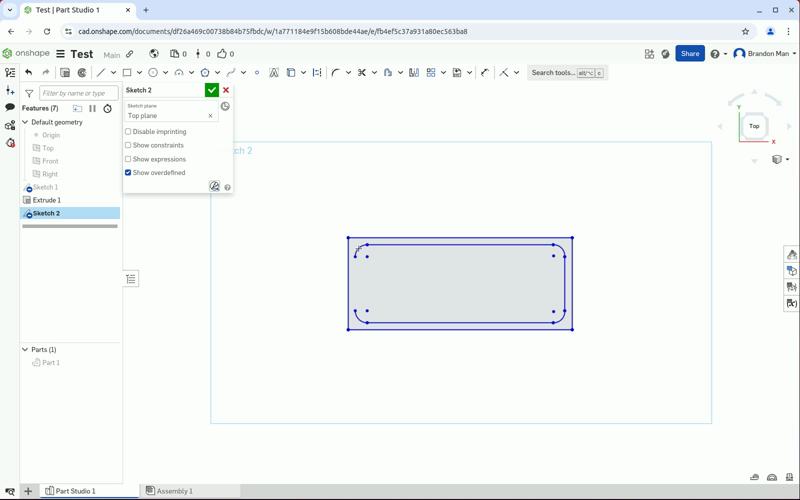
mouse_move(355, 256)
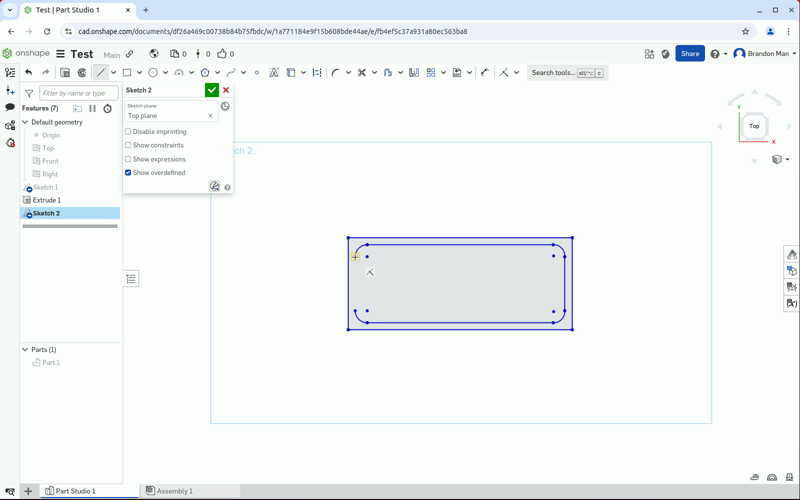
click(355, 256)
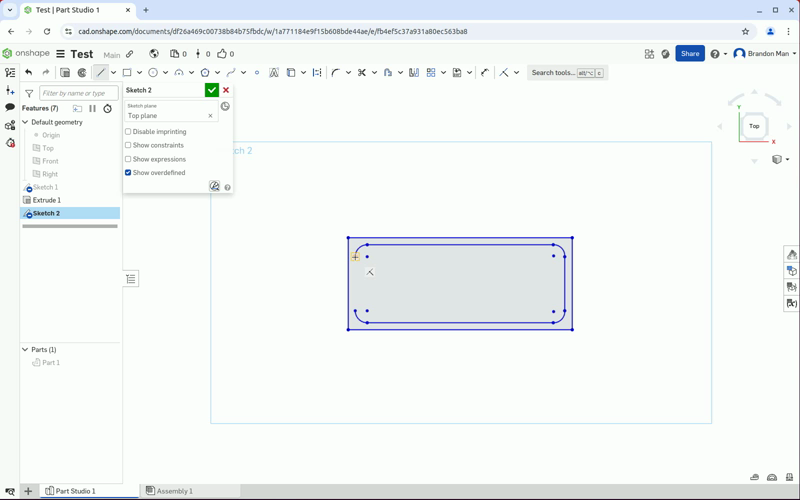
mouse_move(385, 256)
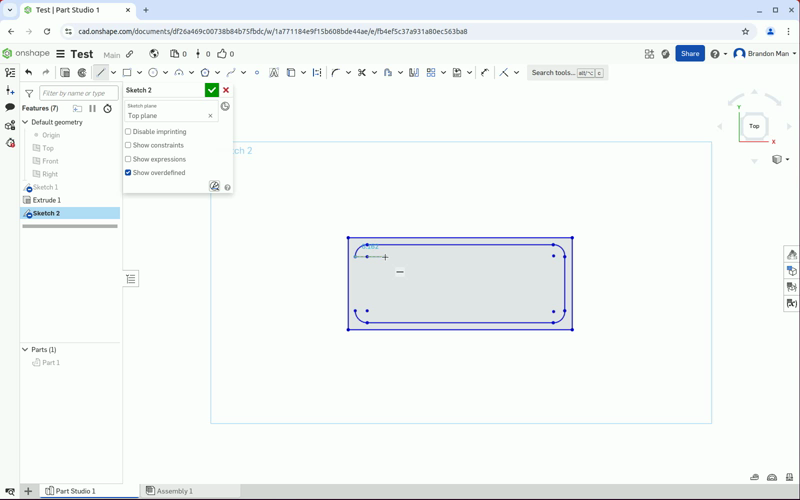
key_down(shift)
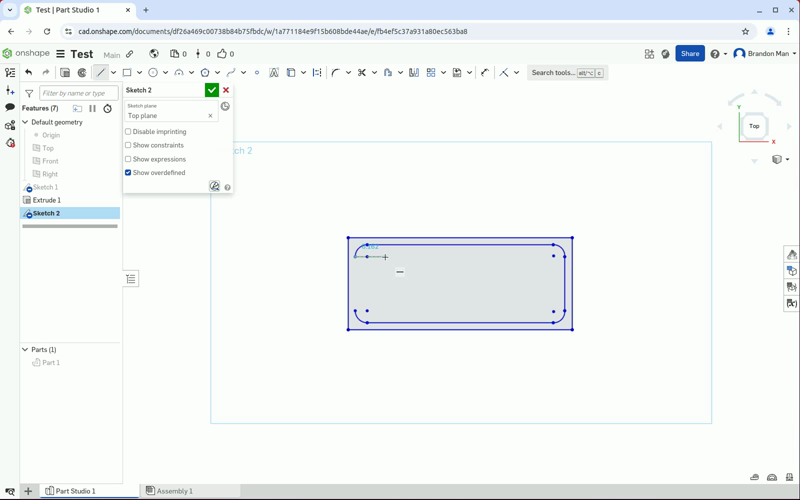
mouse_move(355, 310)
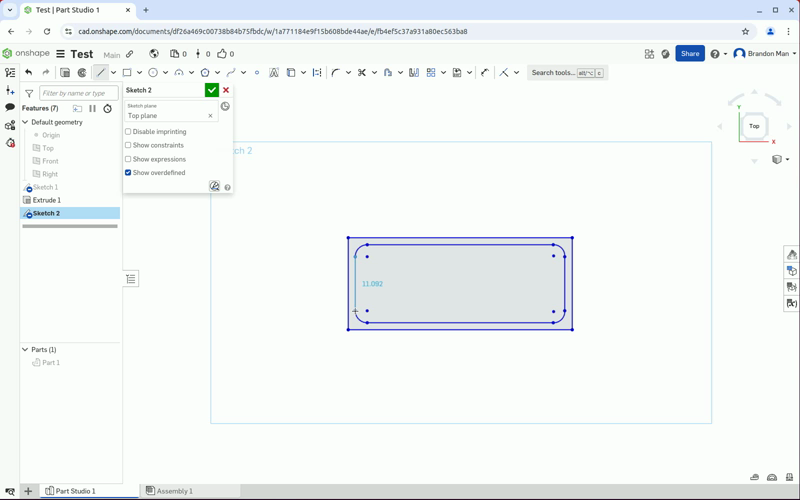
key_up(shift)
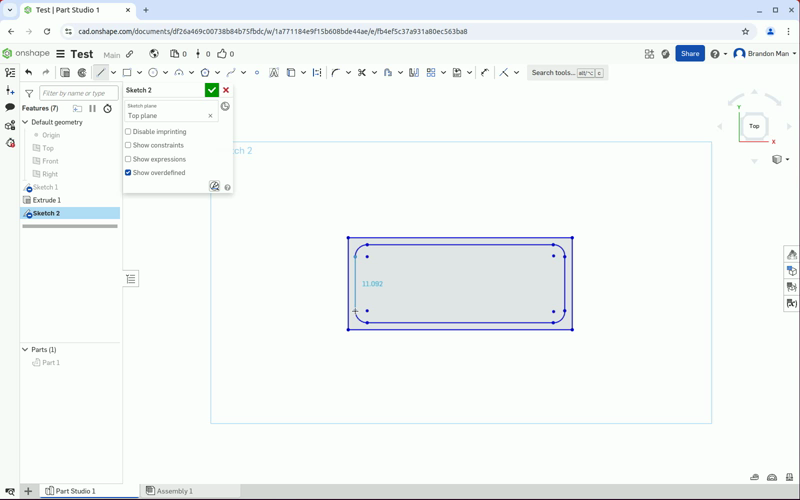
click(355, 310)
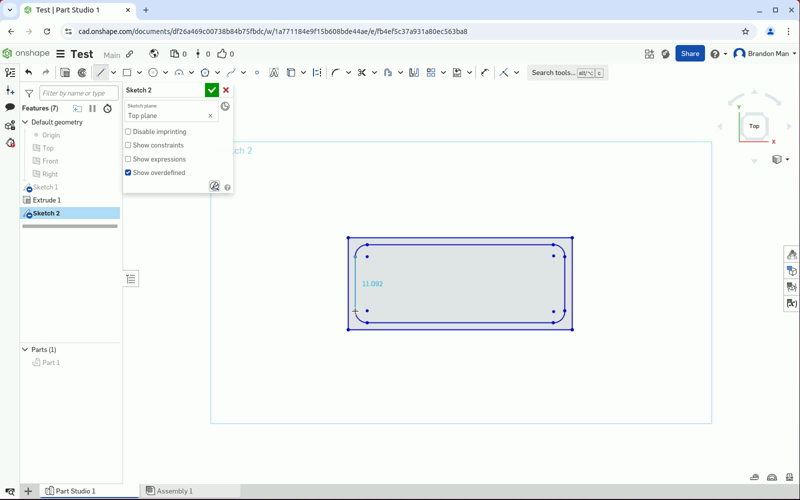
key(esc)
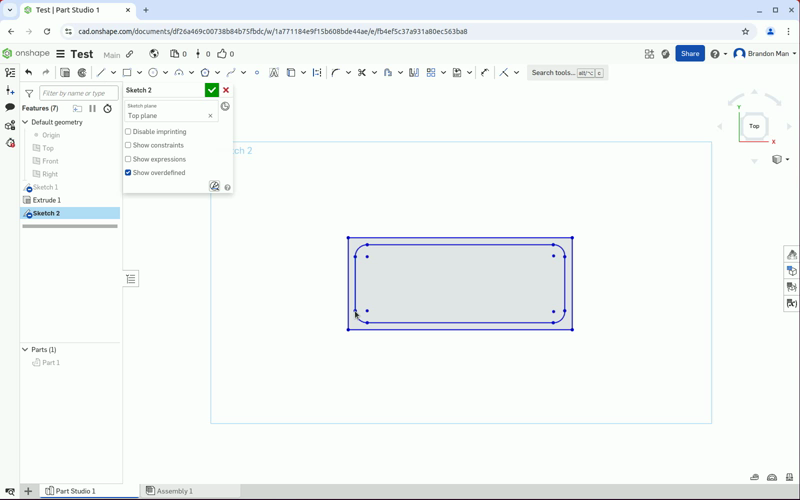
mouse_move(365, 241)
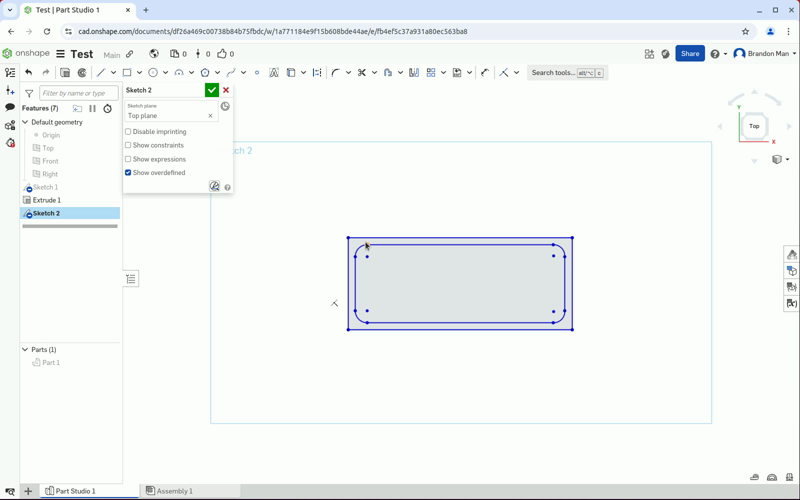
click(365, 241)
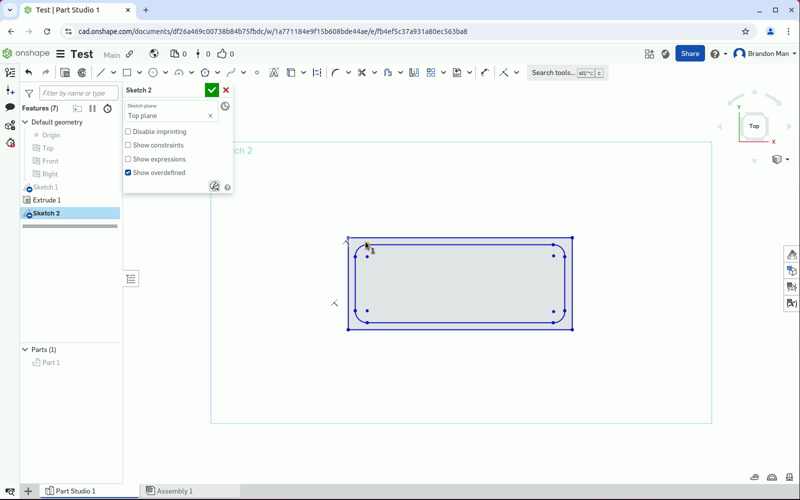
mouse_move(73, 352)
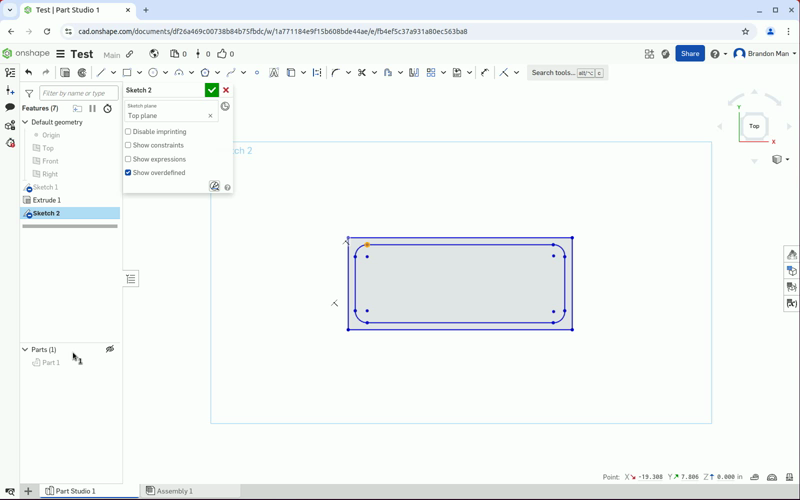
key(shift+y)
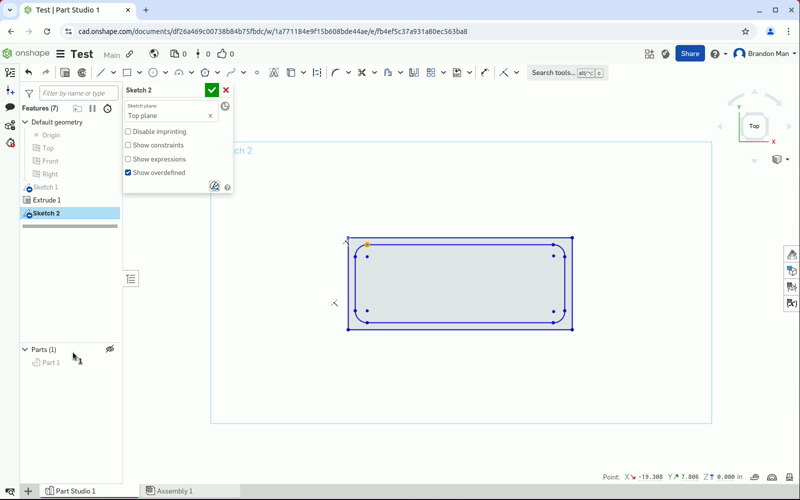
key(shift+e)
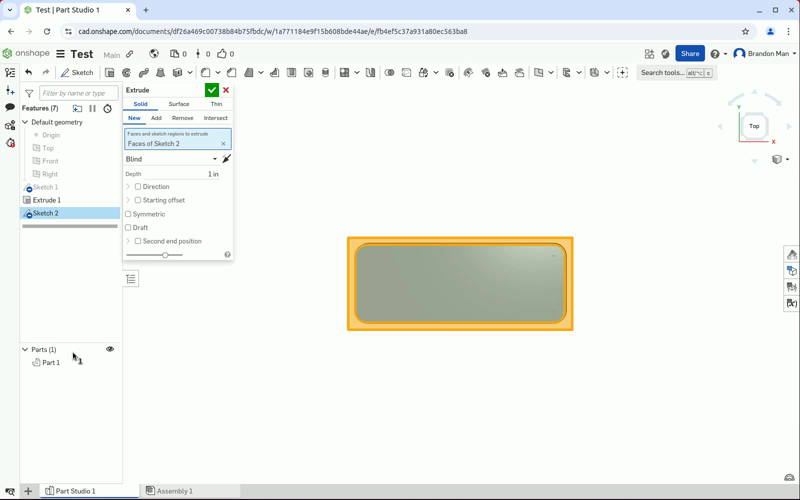
mouse_move(143, 106)
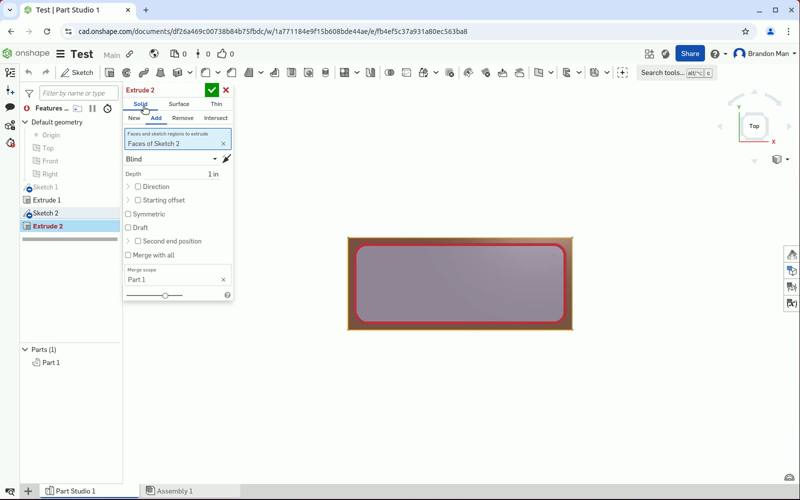
click(143, 106)
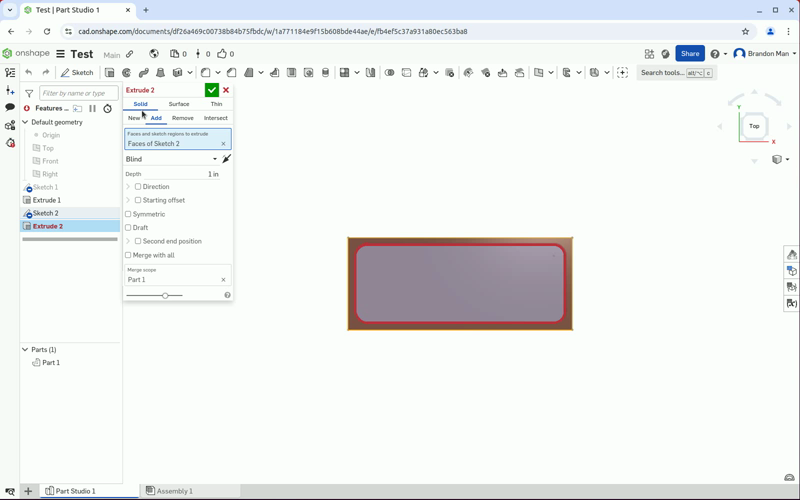
mouse_move(137, 120)
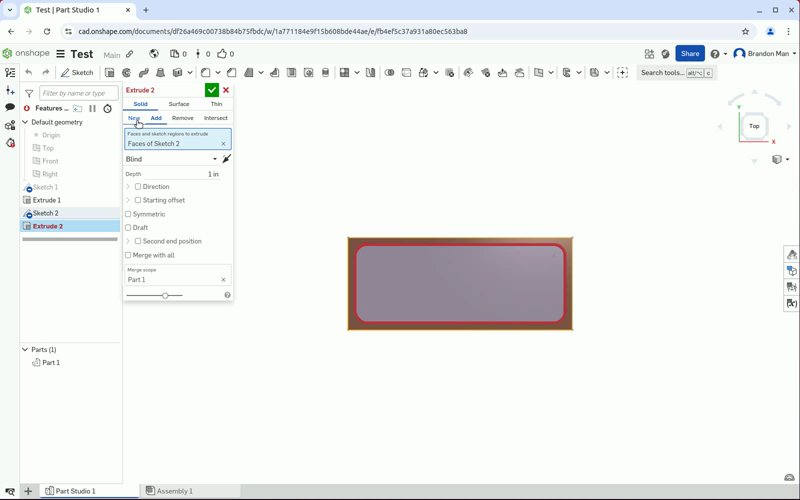
click(137, 120)
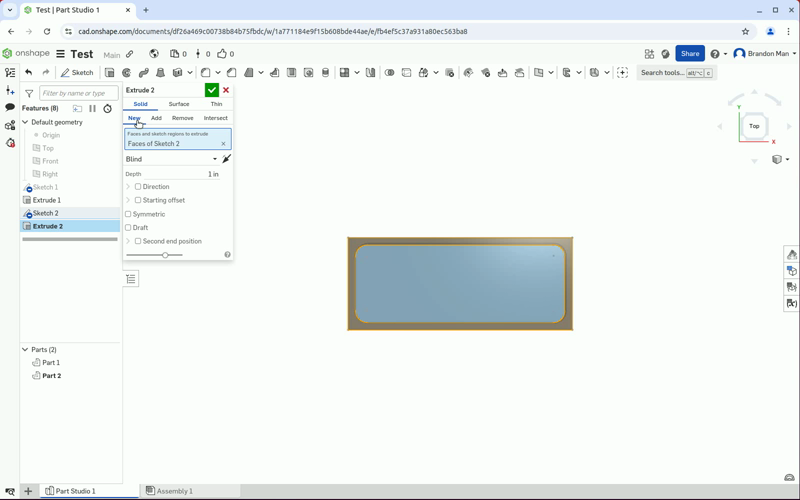
key(tab, 4)
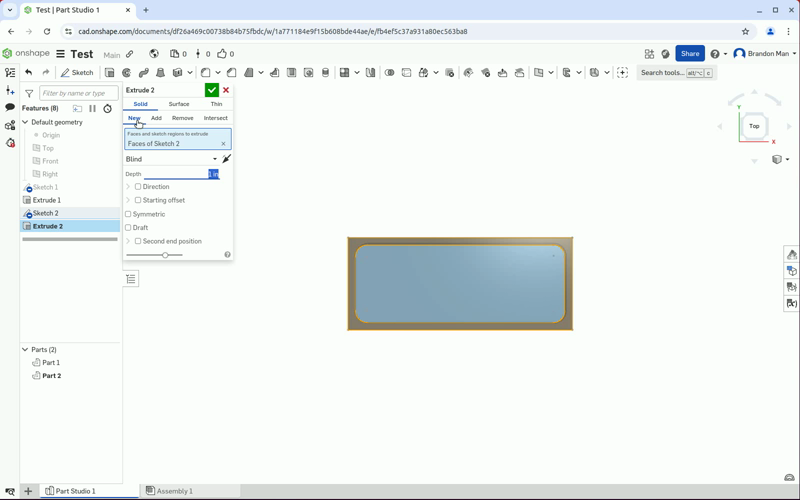
text(-1.444)
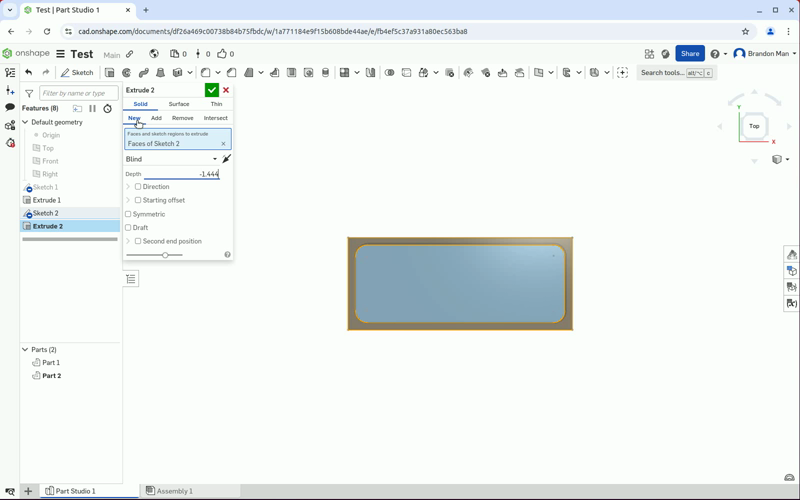
key(enter)
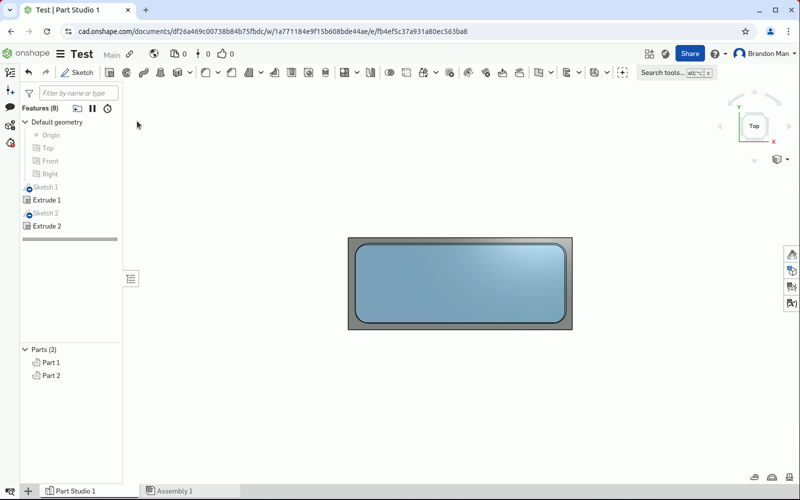
key(shift+h)
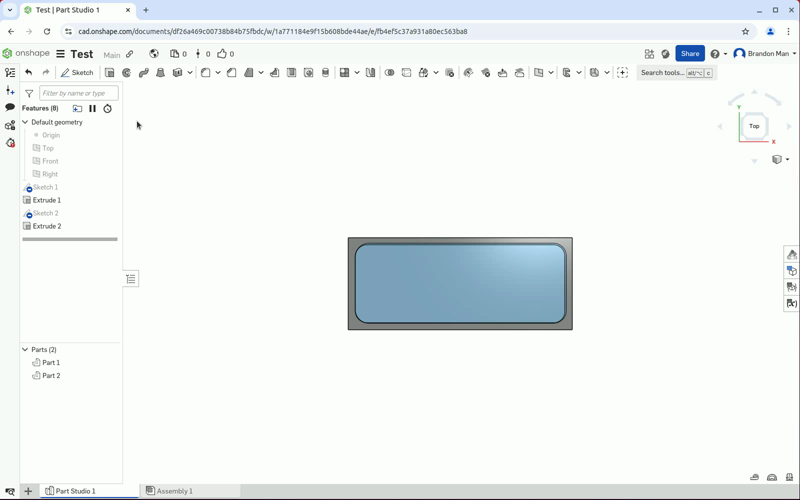
key(shift+h)
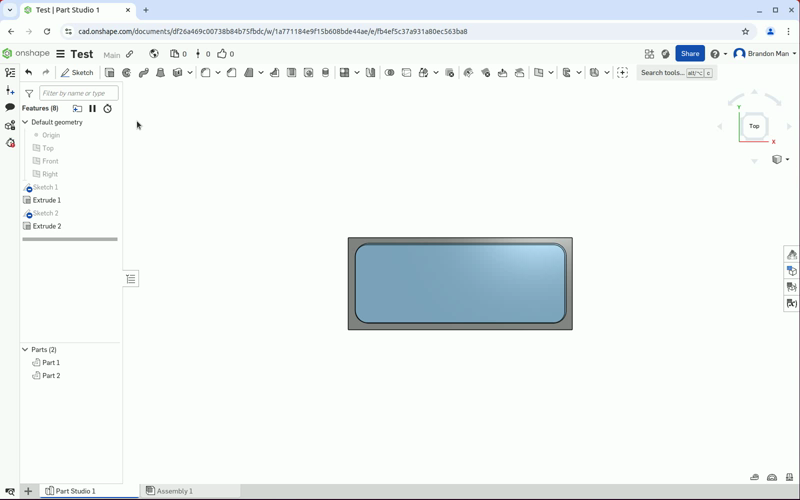
mouse_move(73, 189)
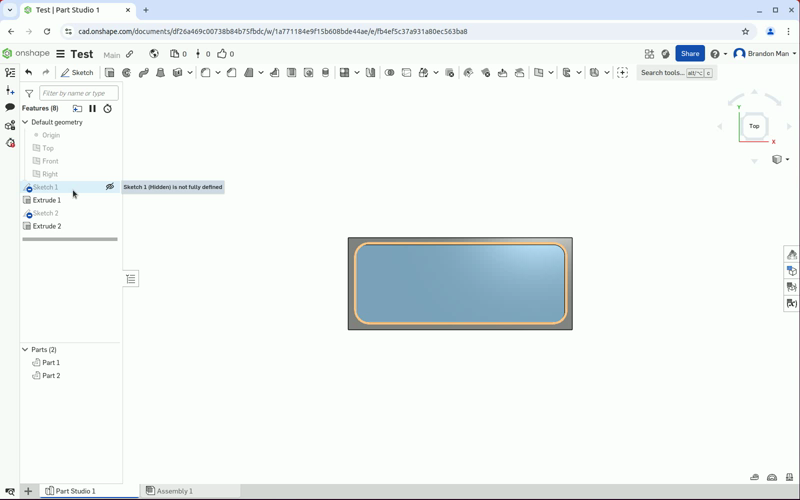
click(73, 189)
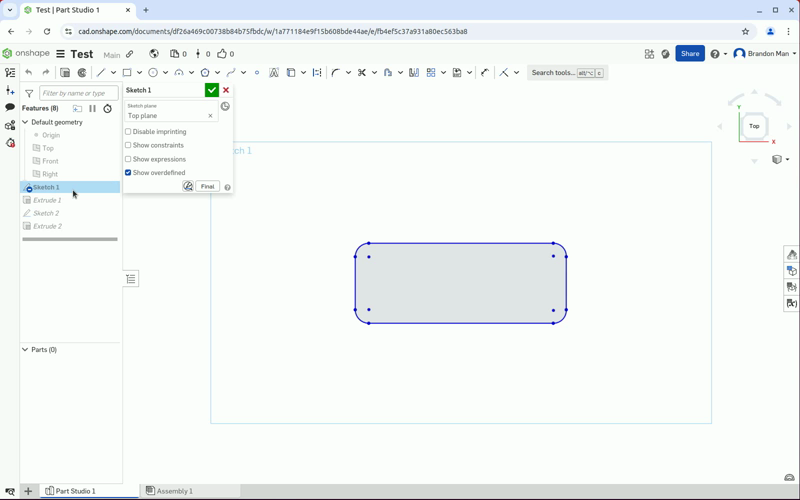
mouse_move(229, 92)
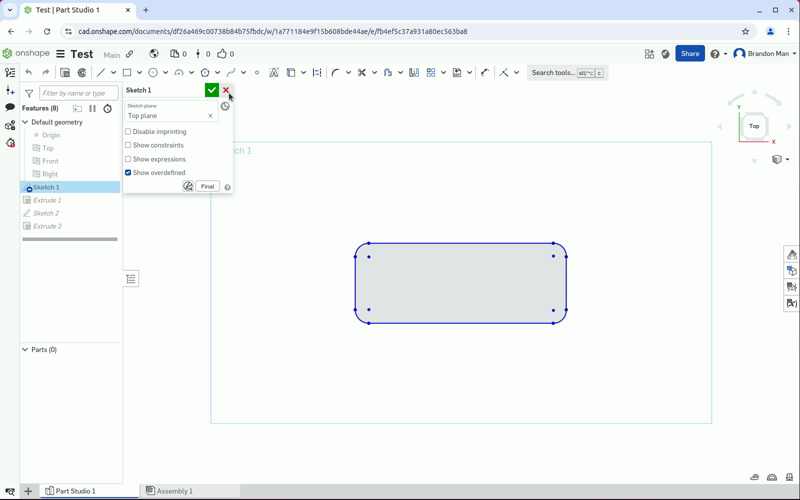
click(229, 92)
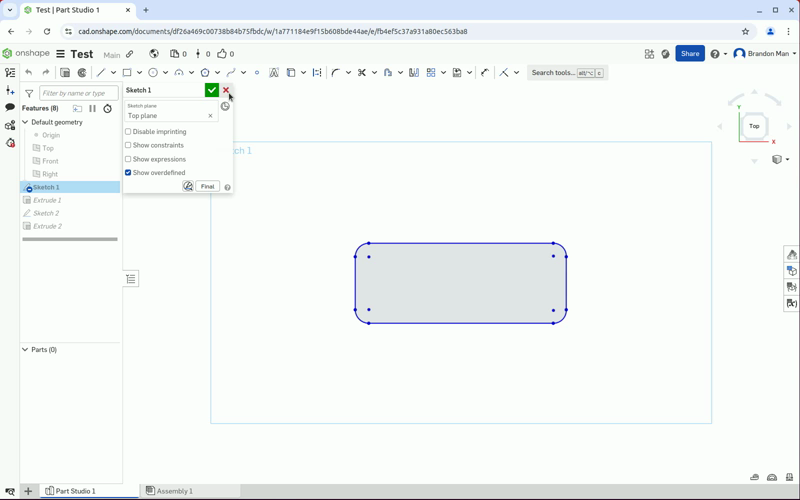
key(shift+s)
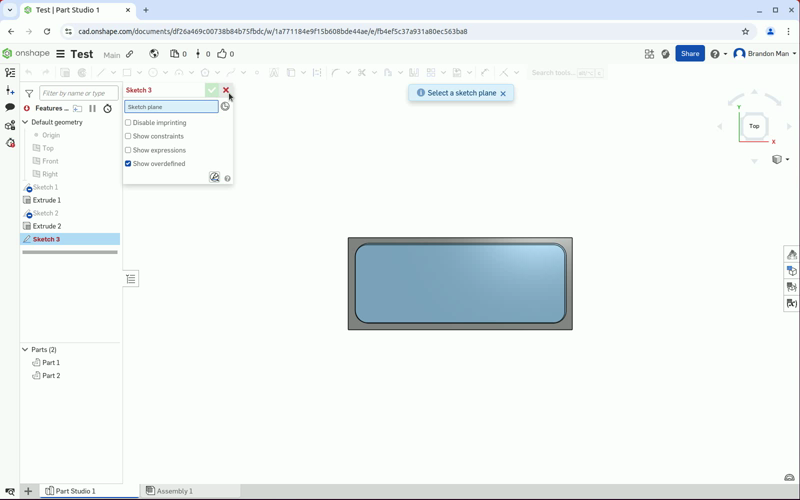
mouse_move(73, 150)
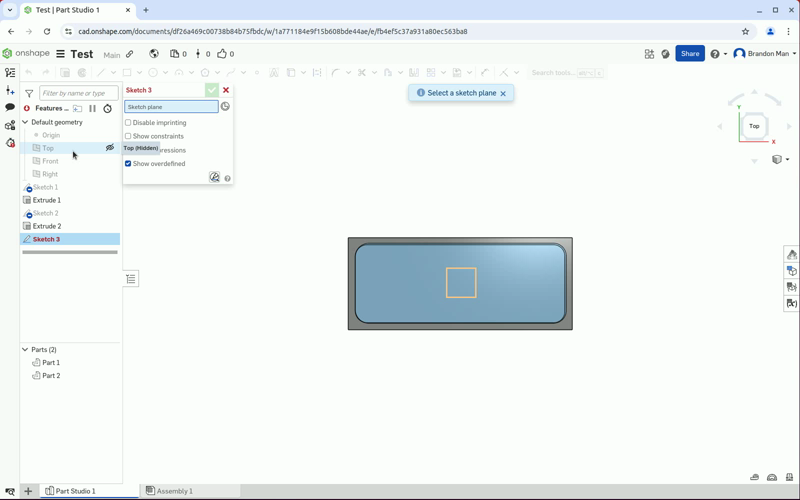
click(73, 150)
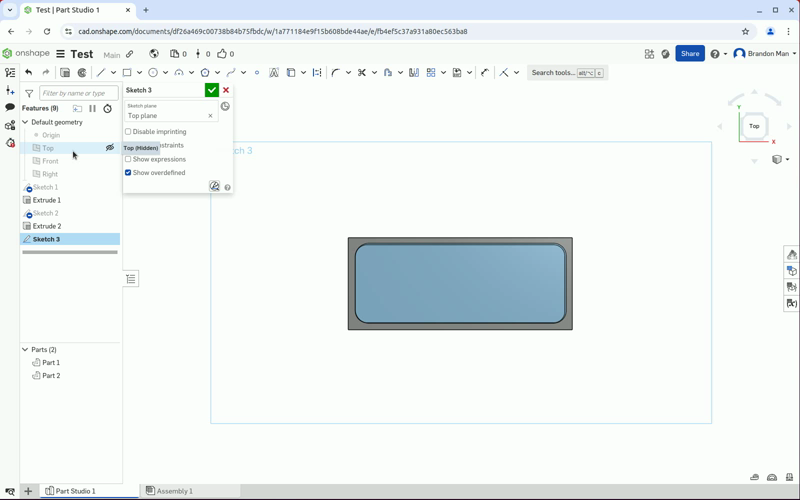
mouse_move(73, 352)
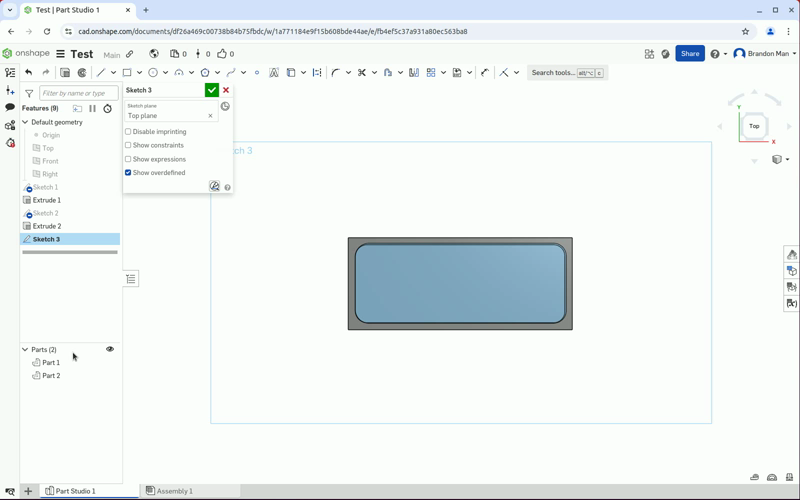
key(y)
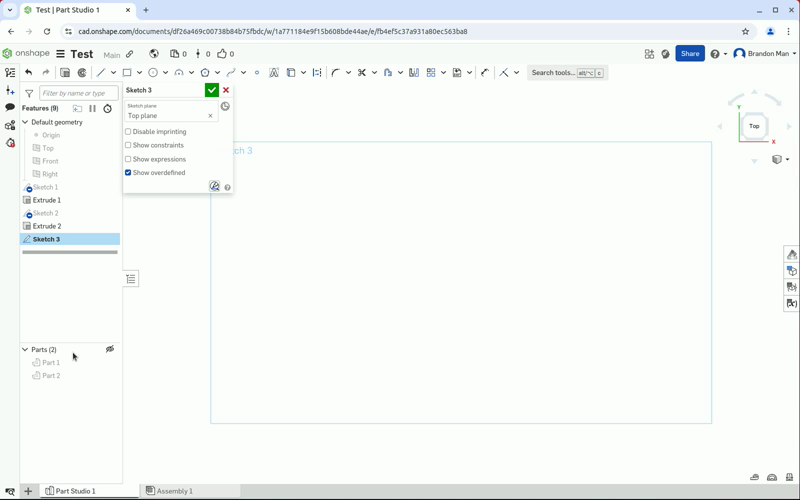
key(l)
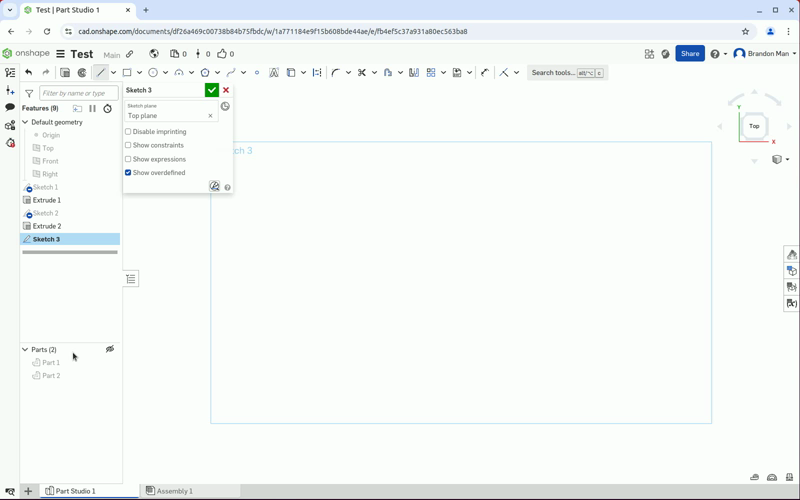
key_down(shift)
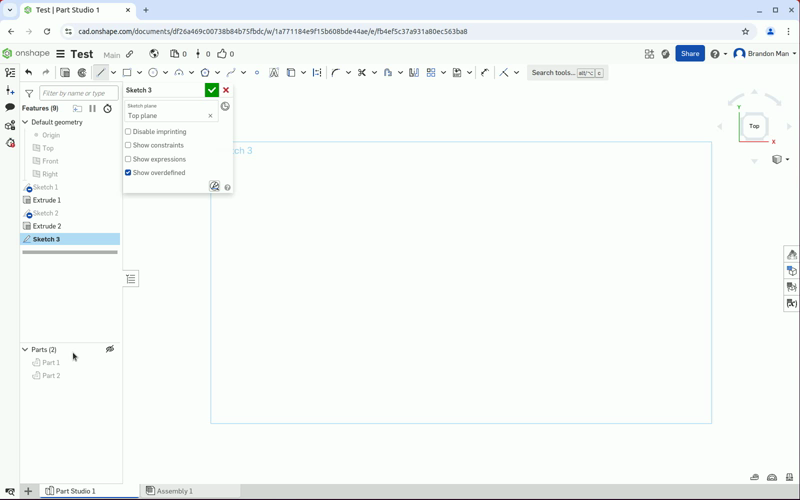
mouse_move(348, 329)
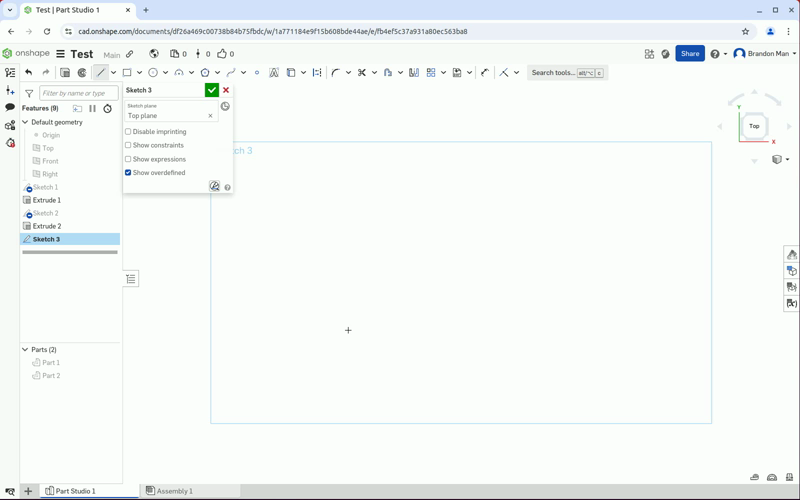
click(348, 329)
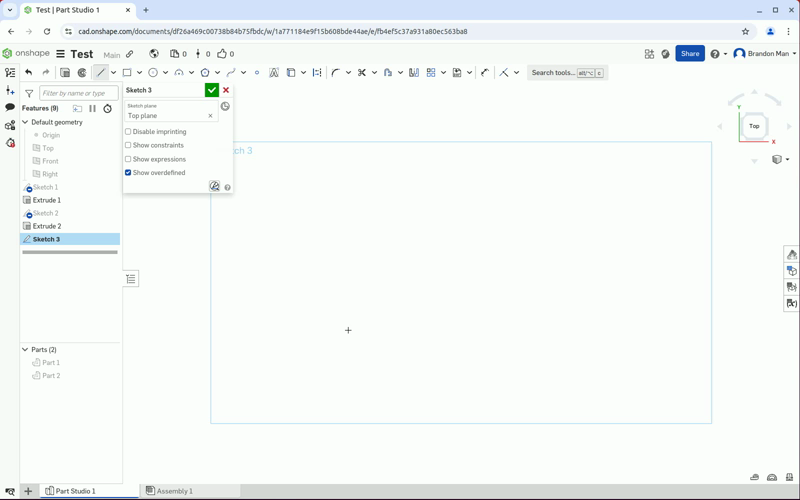
key_up(shift)
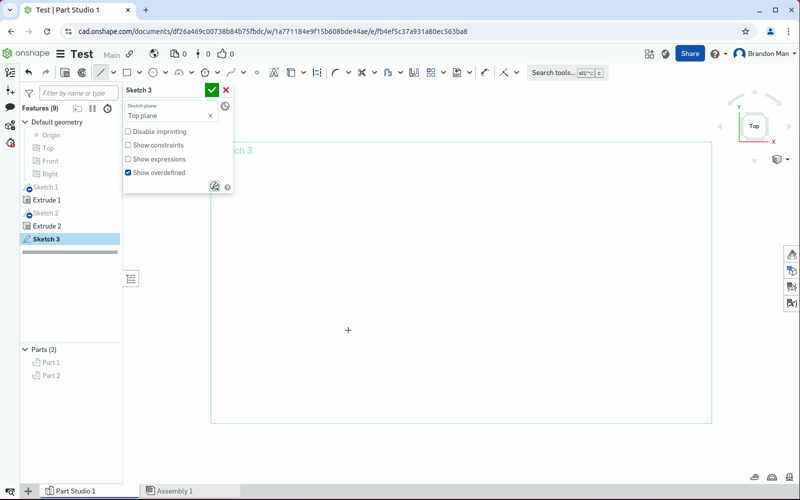
key_down(shift)
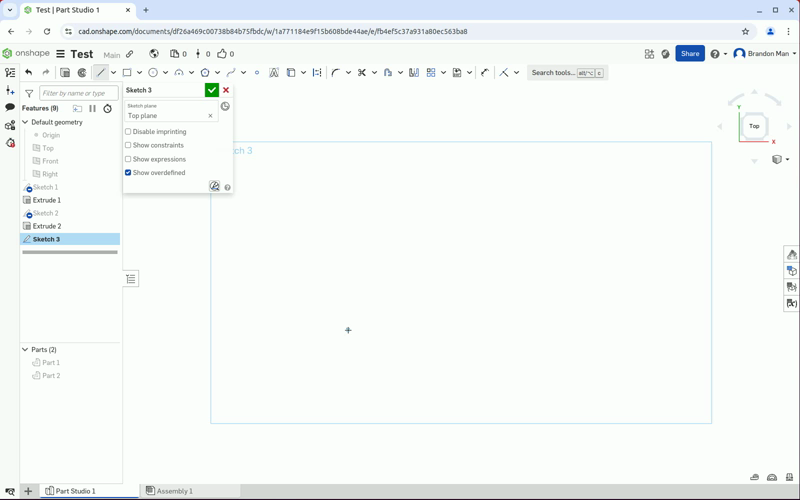
mouse_move(572, 329)
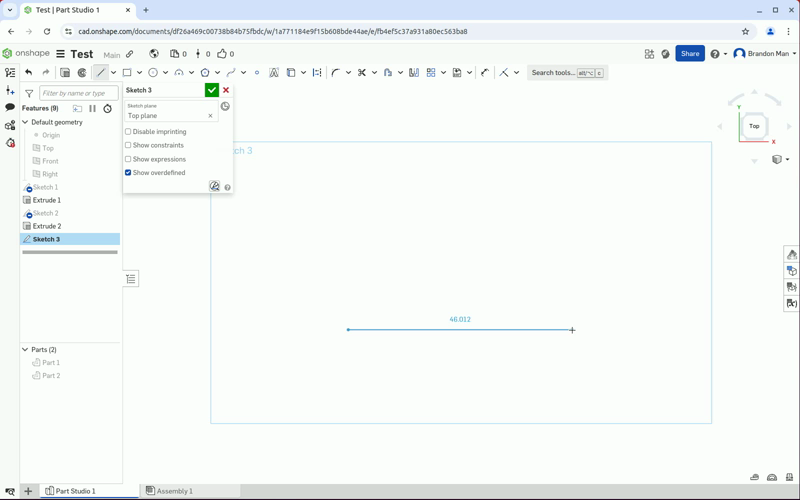
click(572, 329)
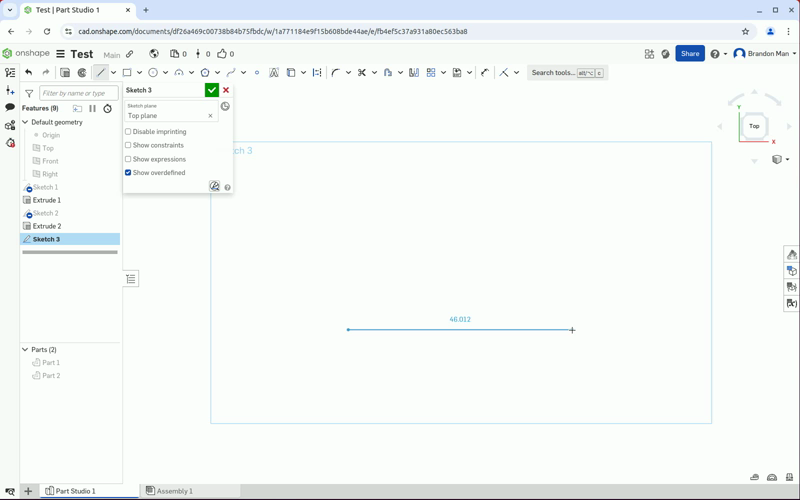
key_up(shift)
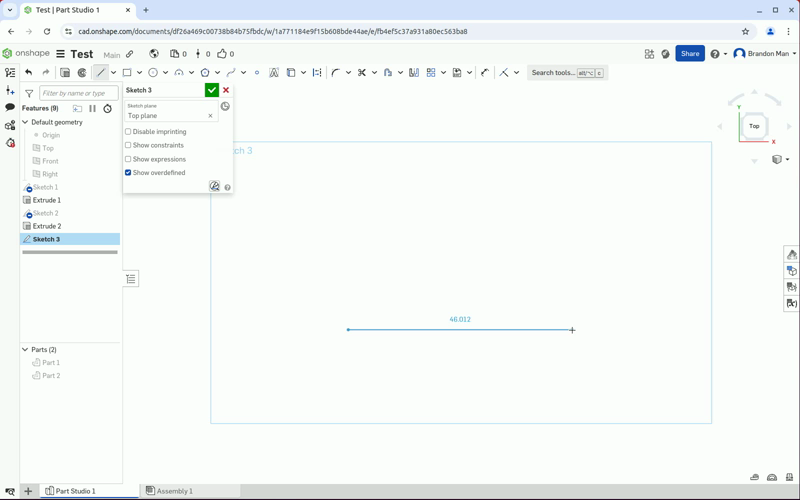
key_down(shift)
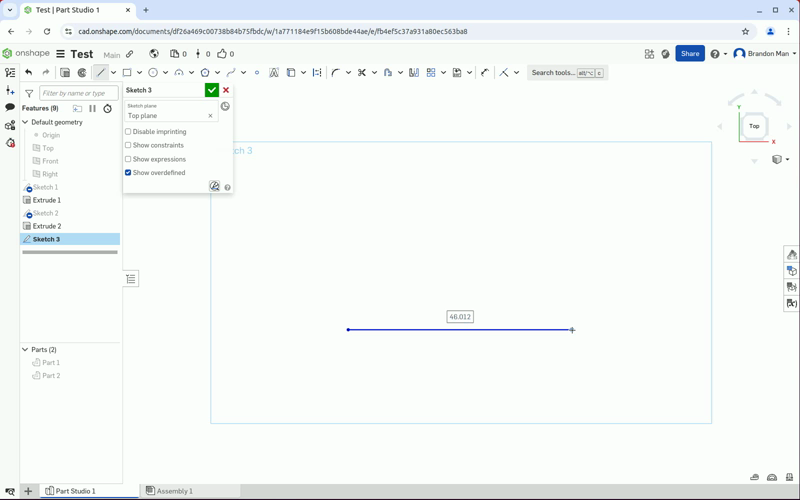
mouse_move(572, 237)
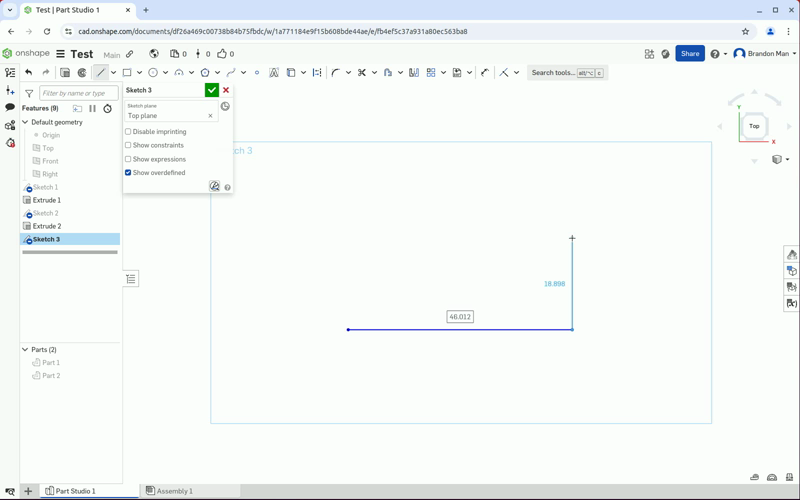
click(572, 237)
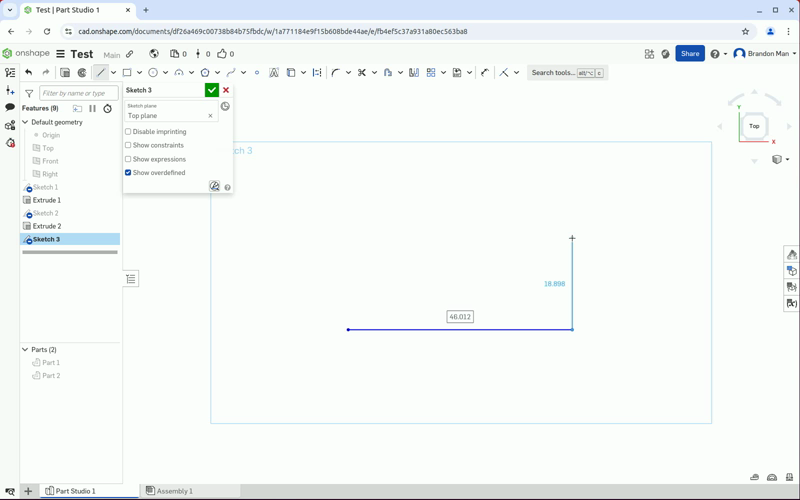
key_up(shift)
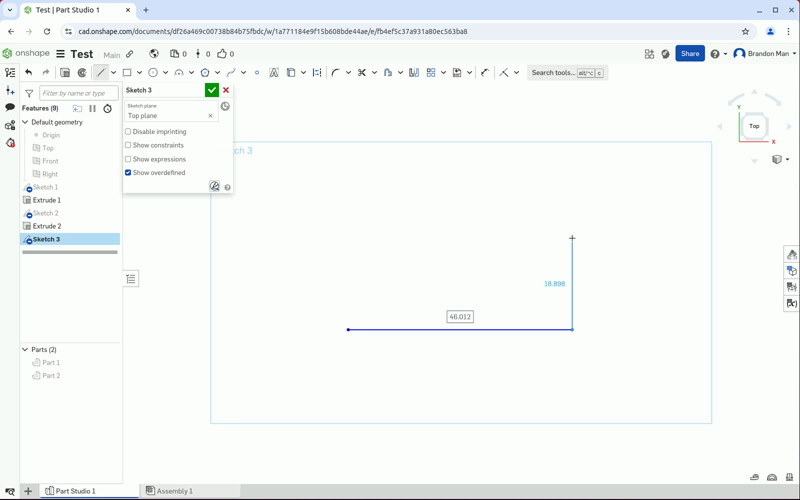
key_down(shift)
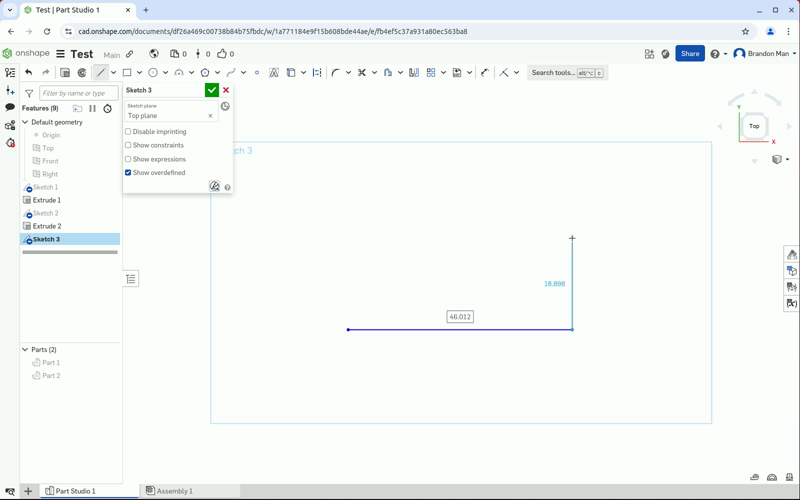
mouse_move(348, 237)
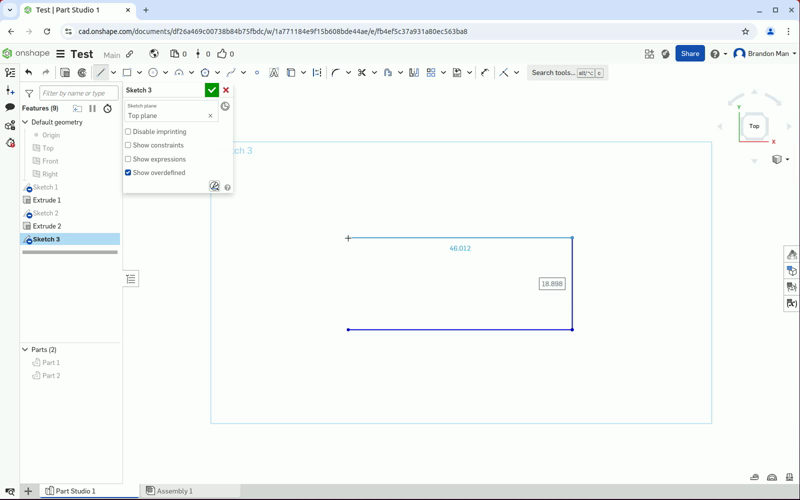
click(348, 237)
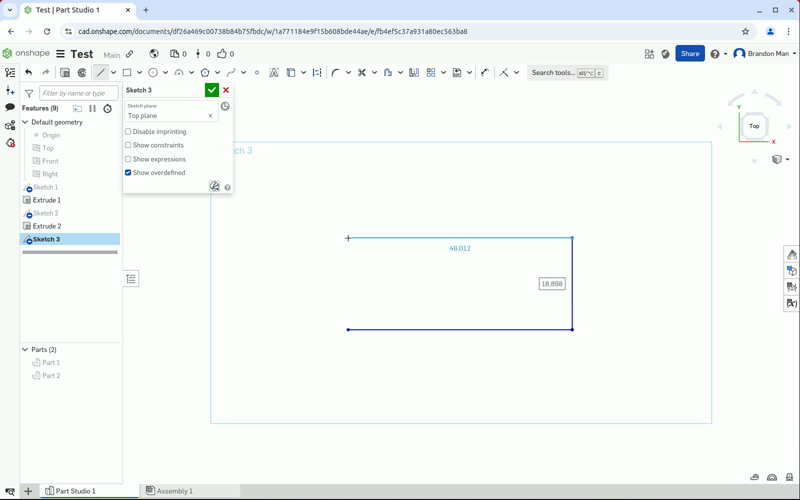
key_up(shift)
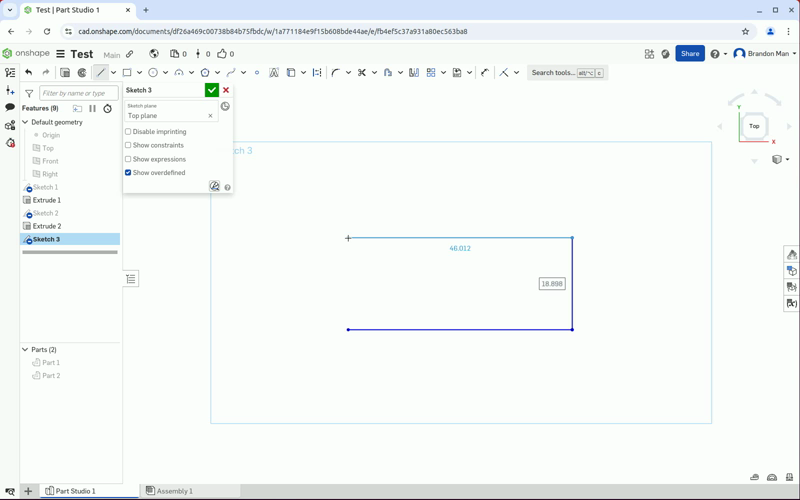
key_down(shift)
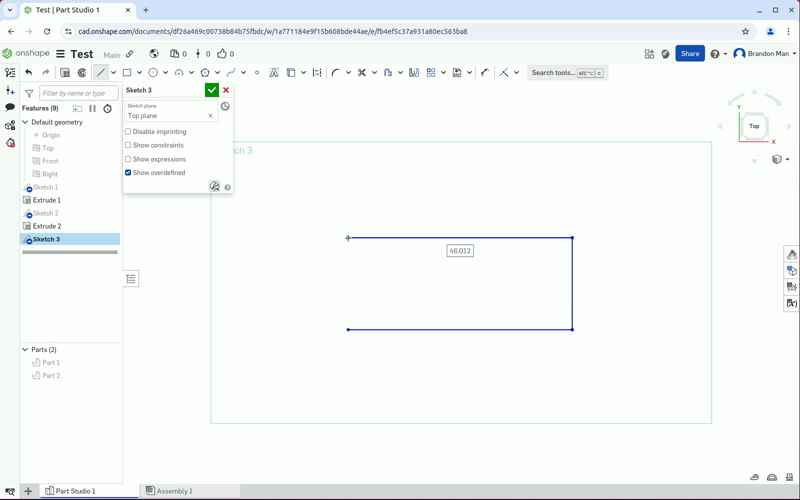
mouse_move(348, 329)
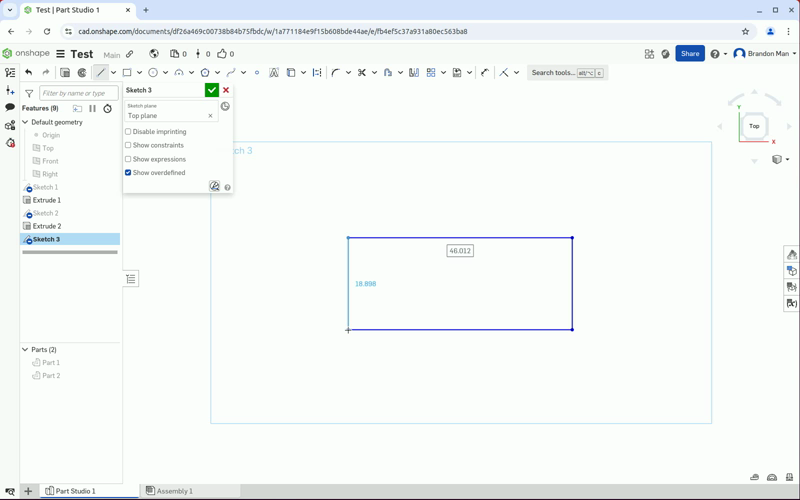
key_up(shift)
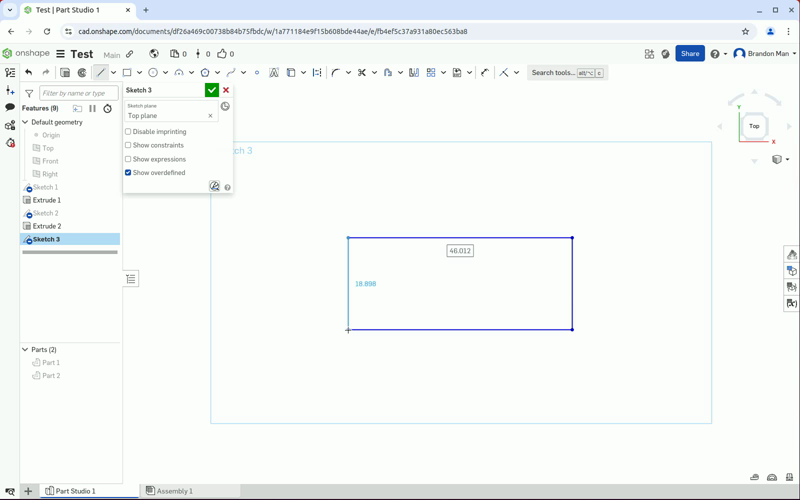
click(348, 329)
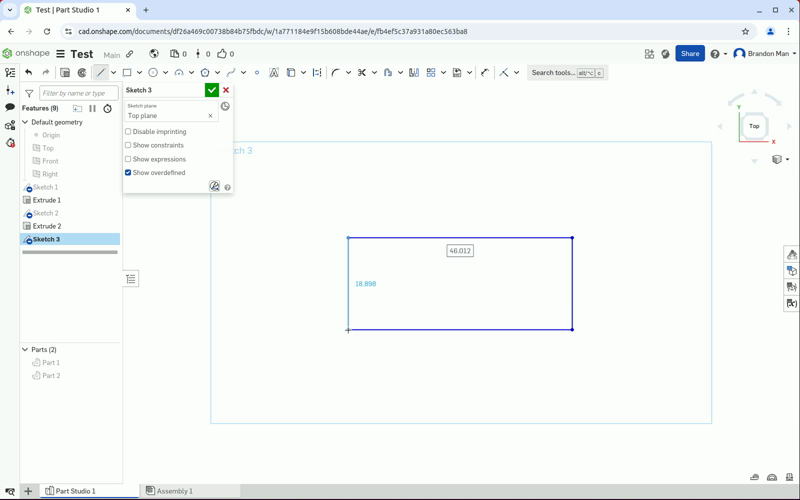
key(esc)
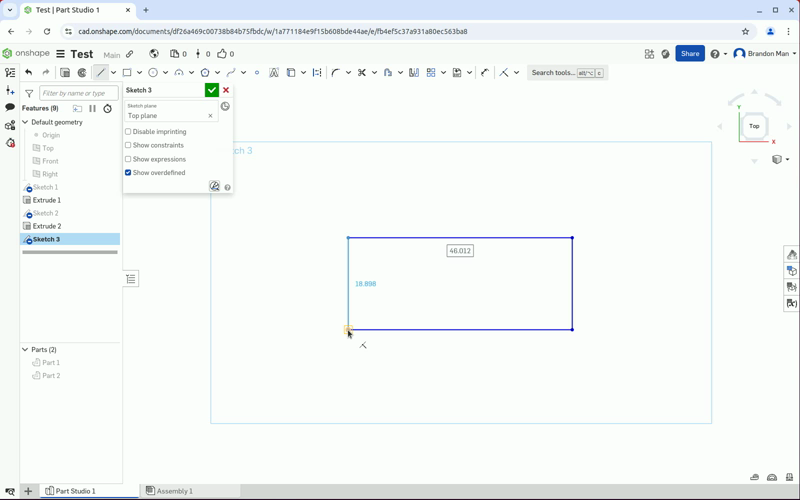
key(a)
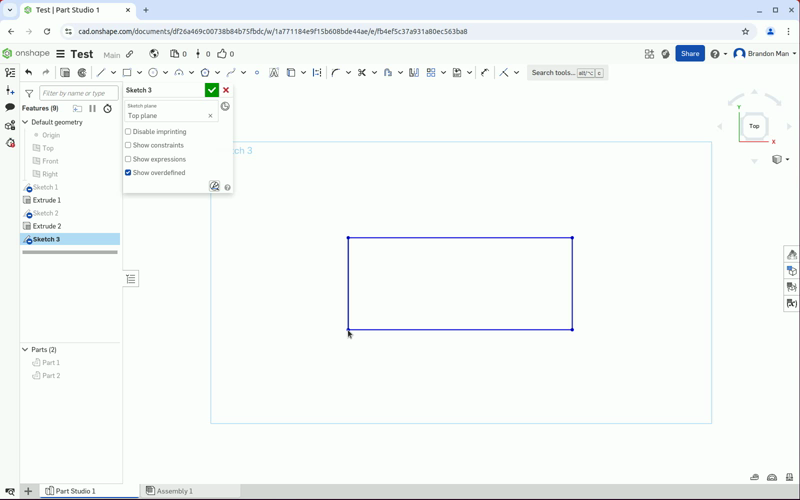
key_down(shift)
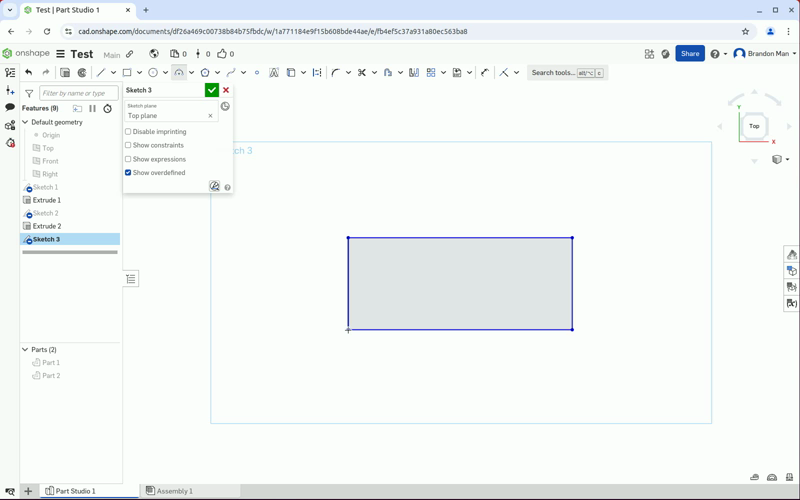
mouse_move(355, 310)
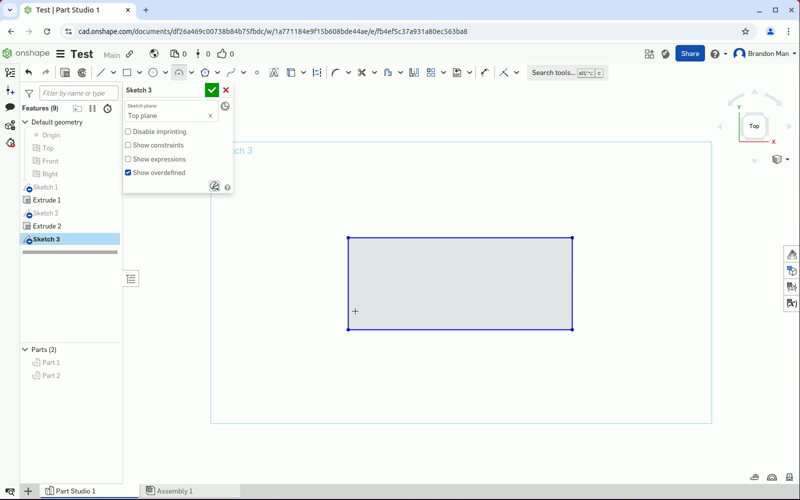
click(355, 310)
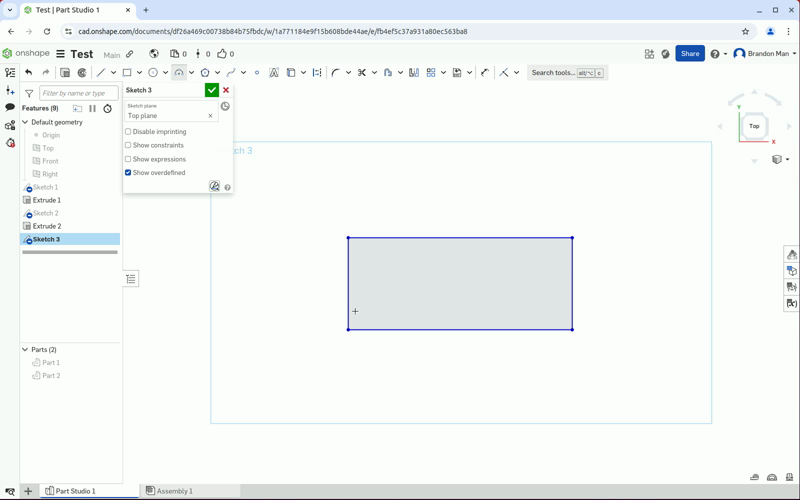
key_up(shift)
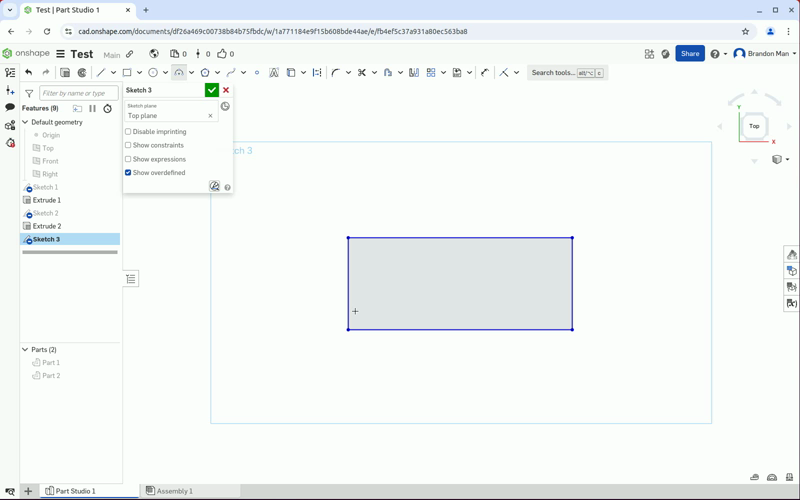
key_down(shift)
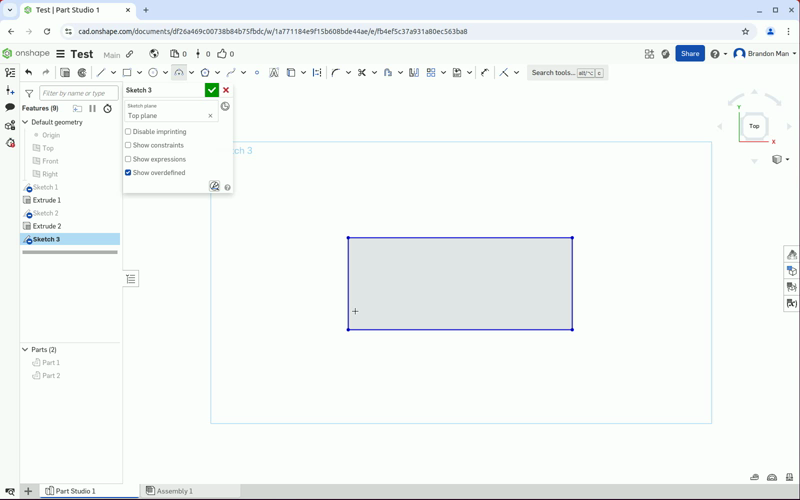
mouse_move(367, 322)
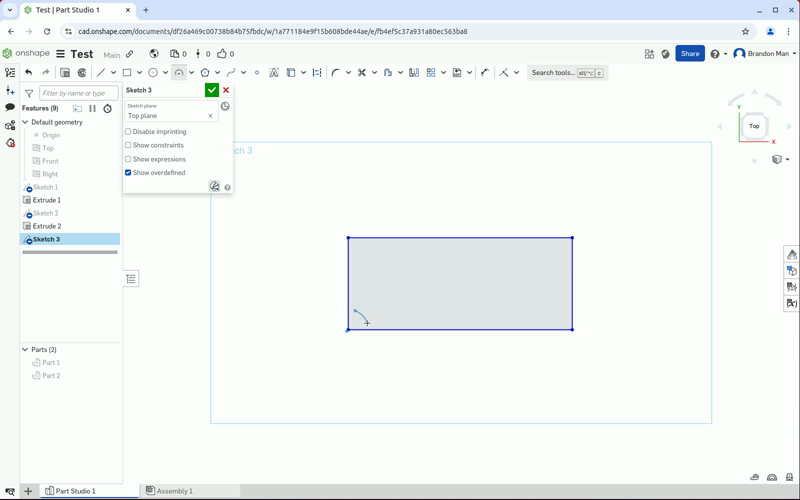
click(367, 322)
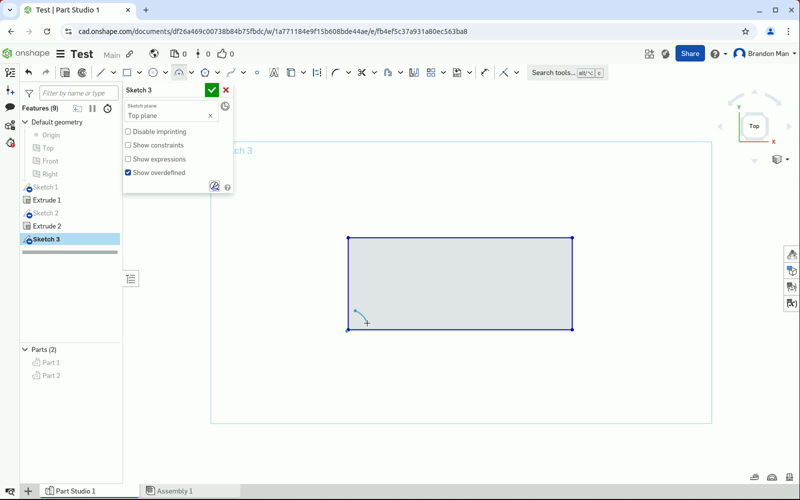
mouse_move(358, 319)
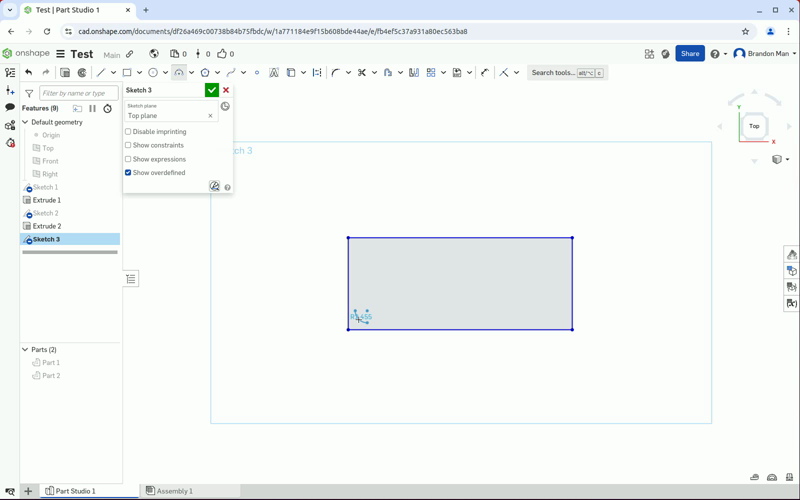
click(358, 319)
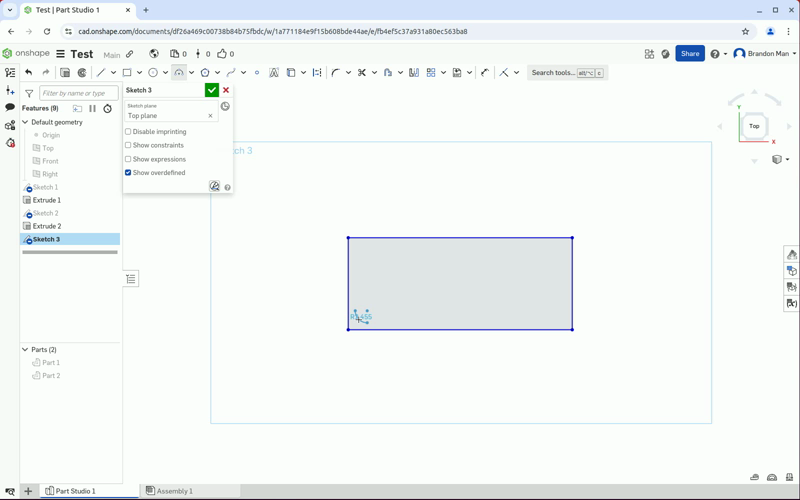
key_up(shift)
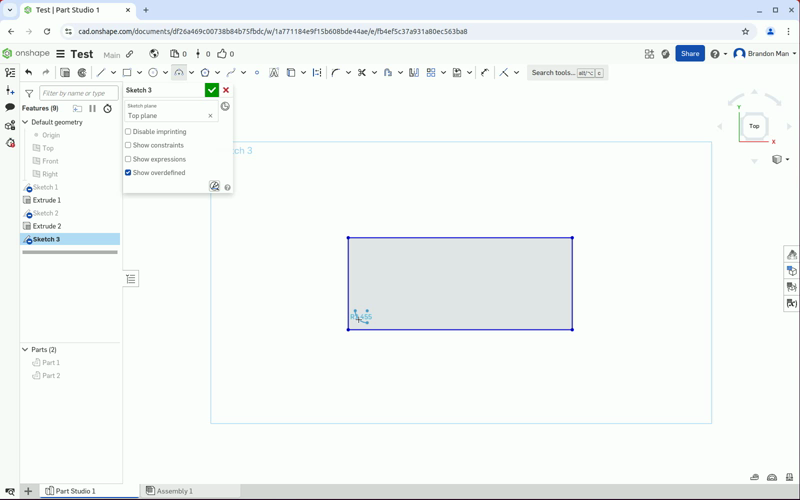
key(esc)
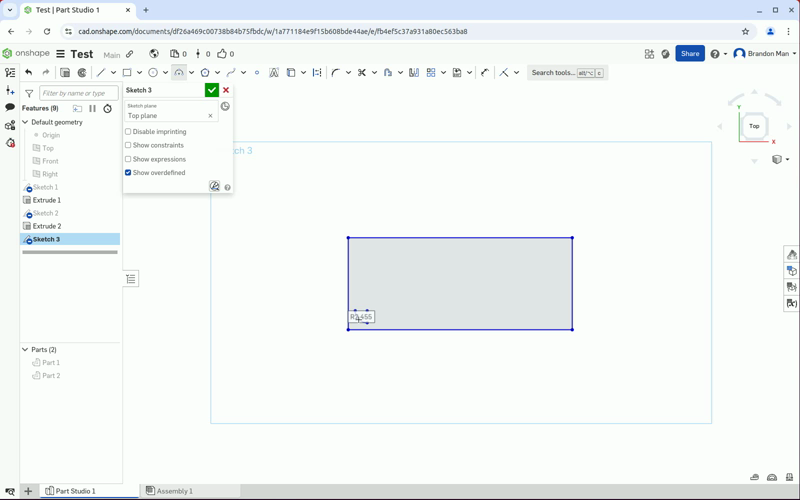
key(l)
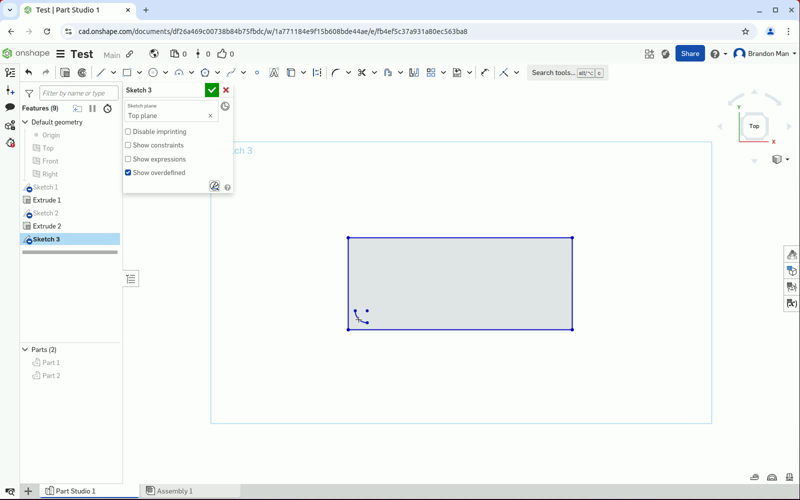
mouse_move(367, 322)
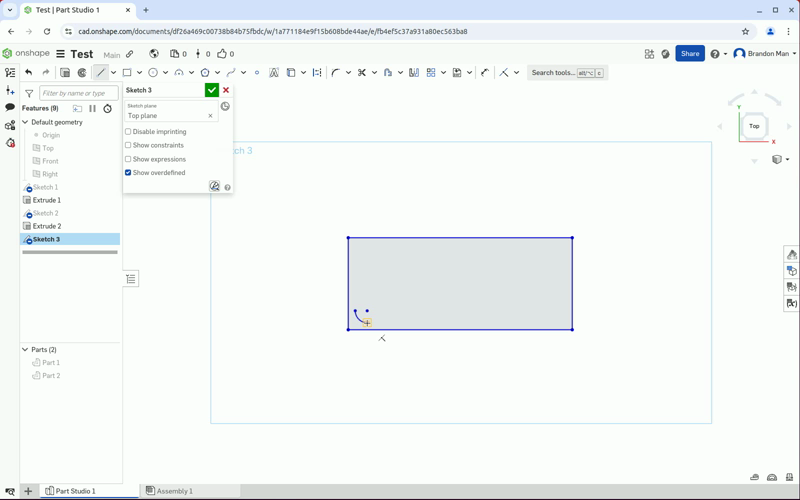
click(367, 322)
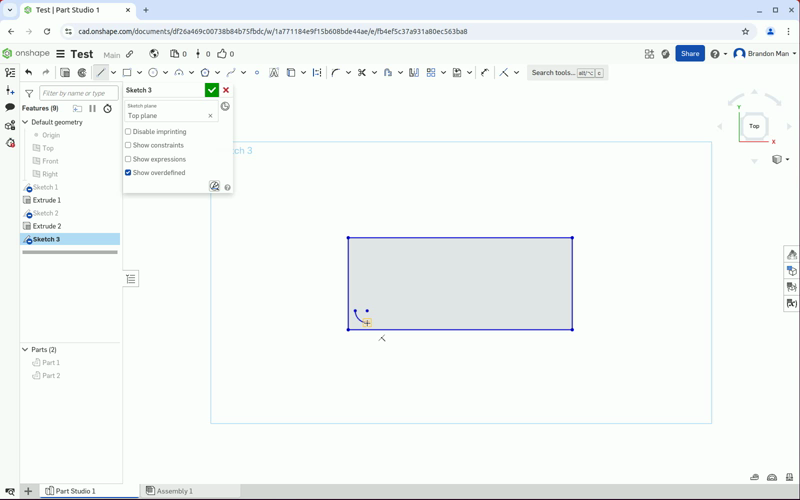
key_down(shift)
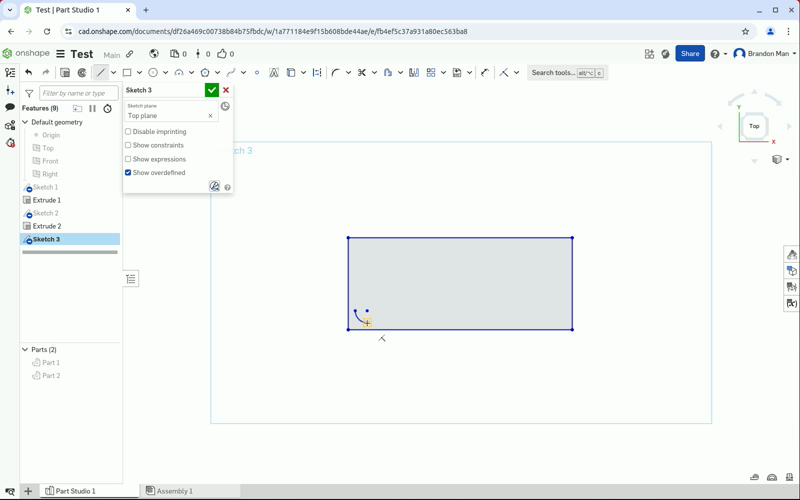
mouse_move(553, 322)
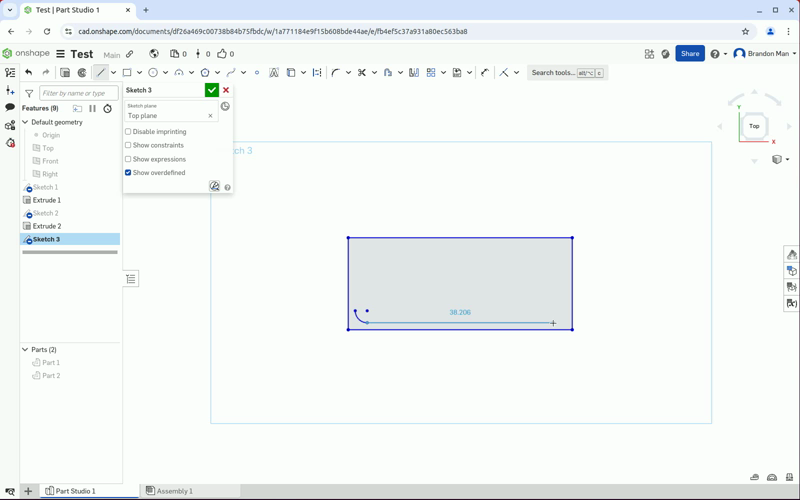
click(553, 322)
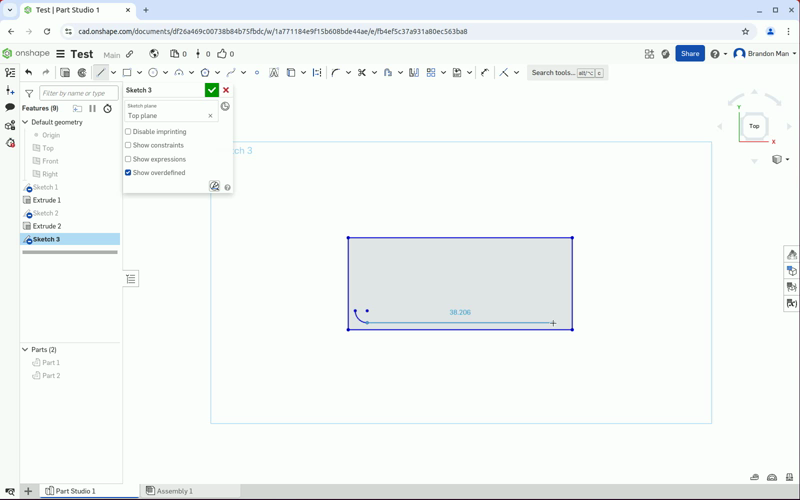
key_up(shift)
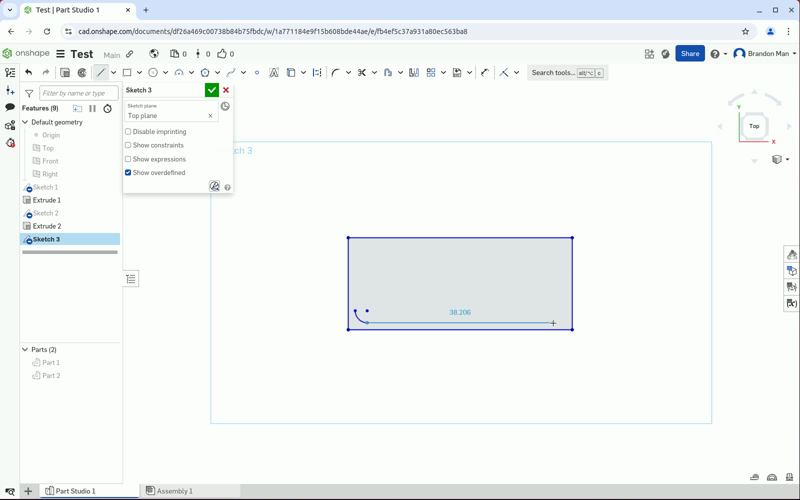
key(esc)
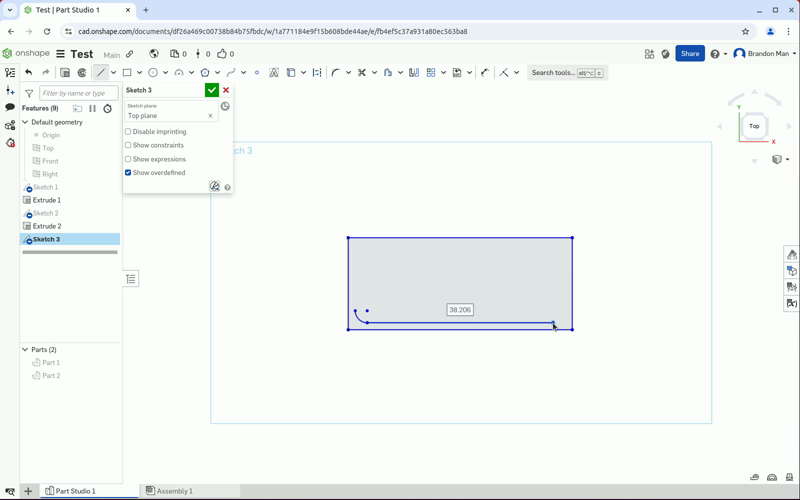
key(a)
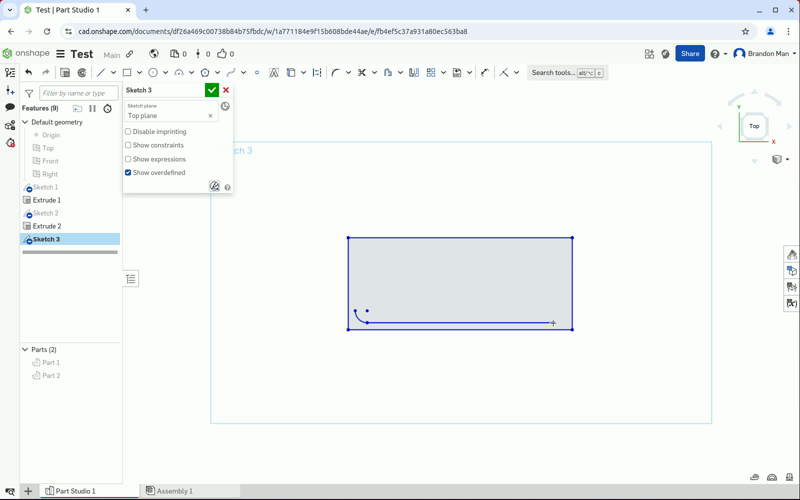
mouse_move(553, 322)
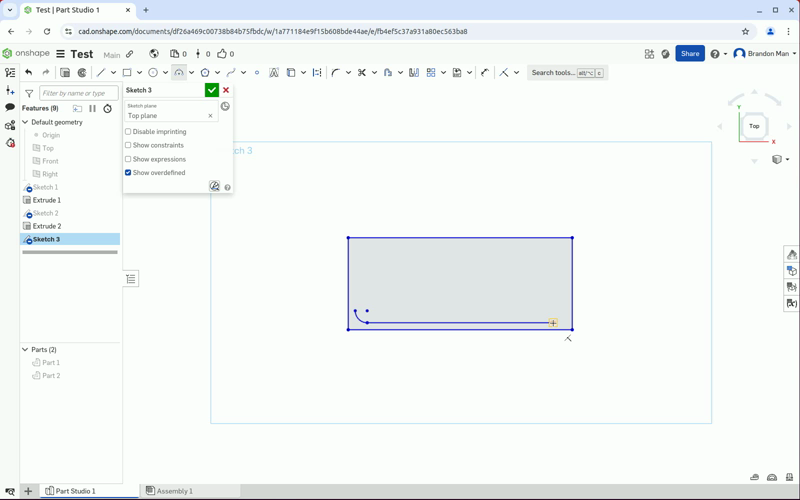
click(553, 322)
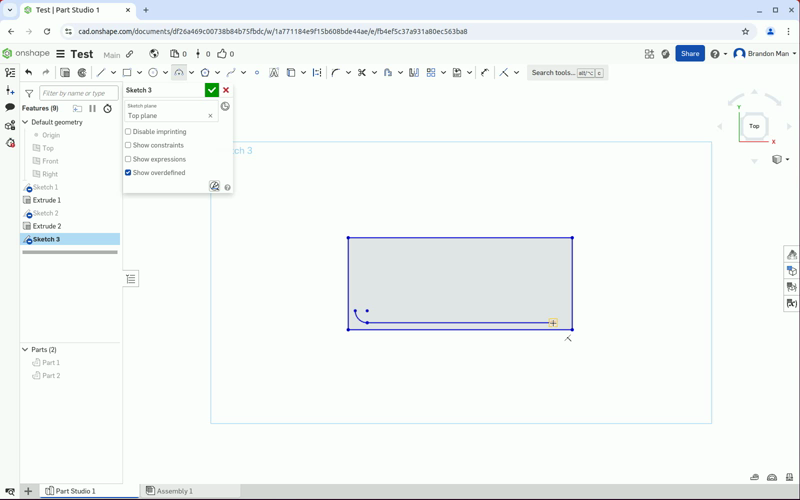
key_down(shift)
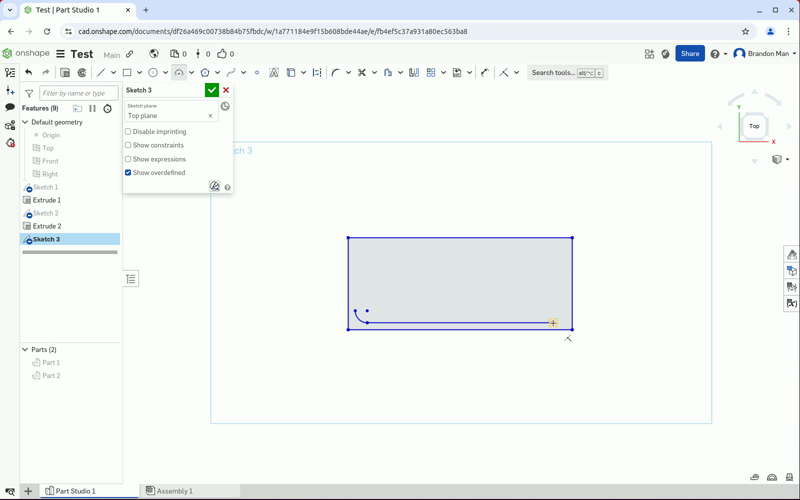
mouse_move(564, 310)
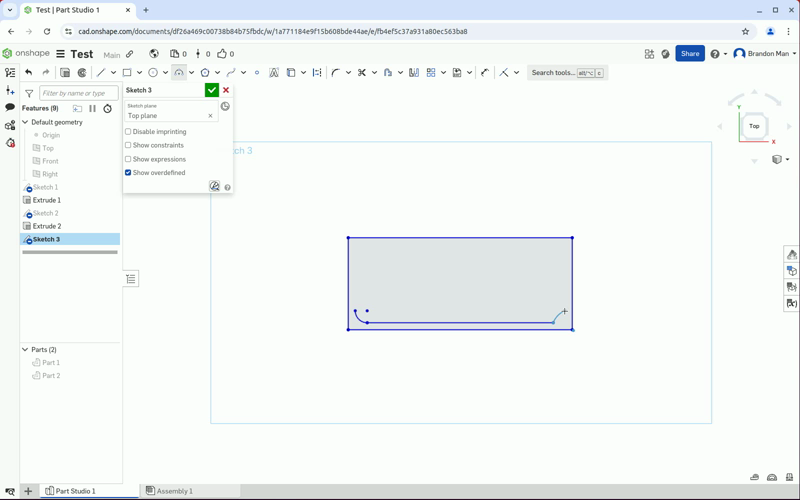
click(564, 310)
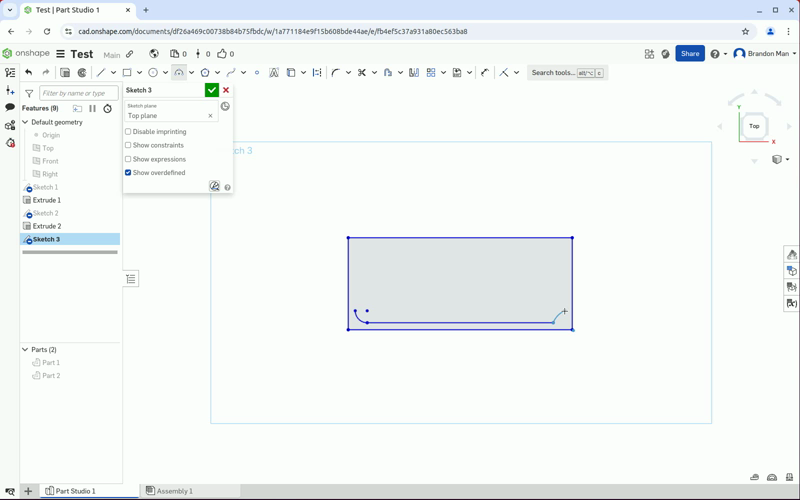
mouse_move(561, 319)
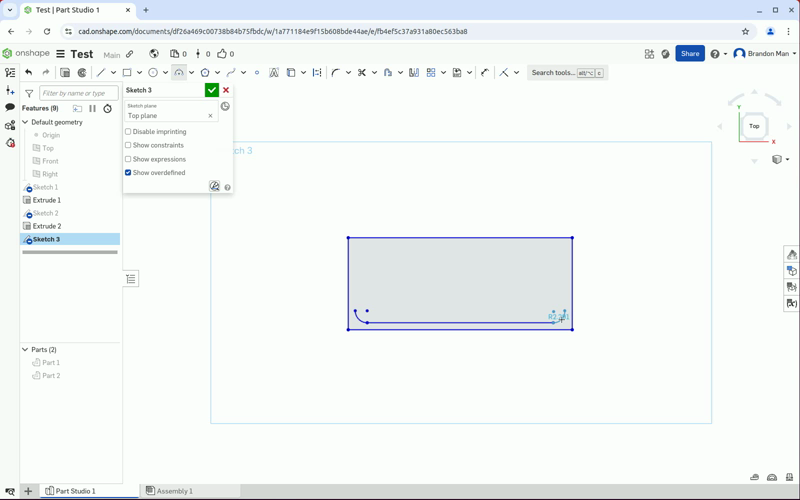
click(561, 319)
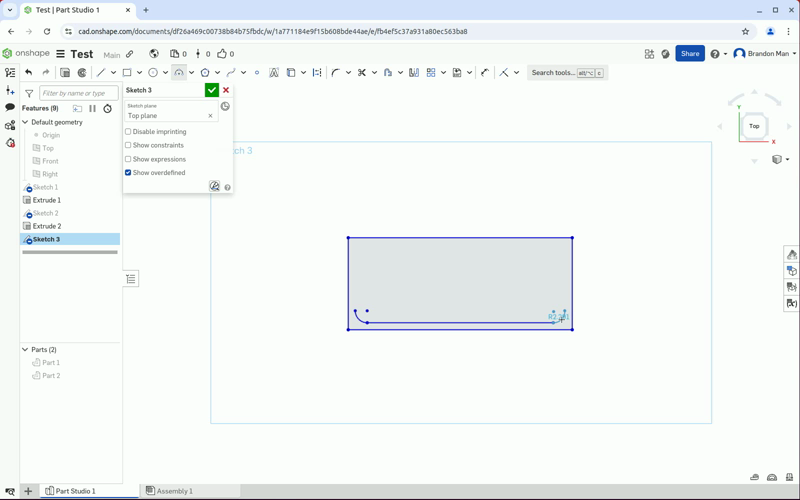
key_up(shift)
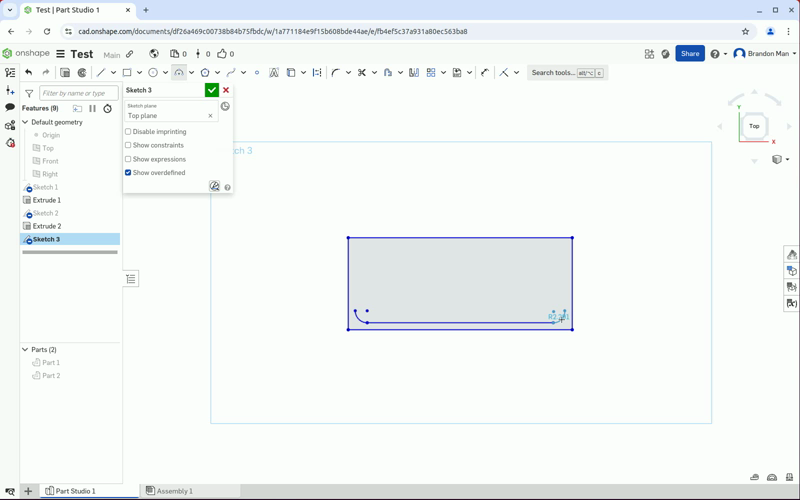
key(esc)
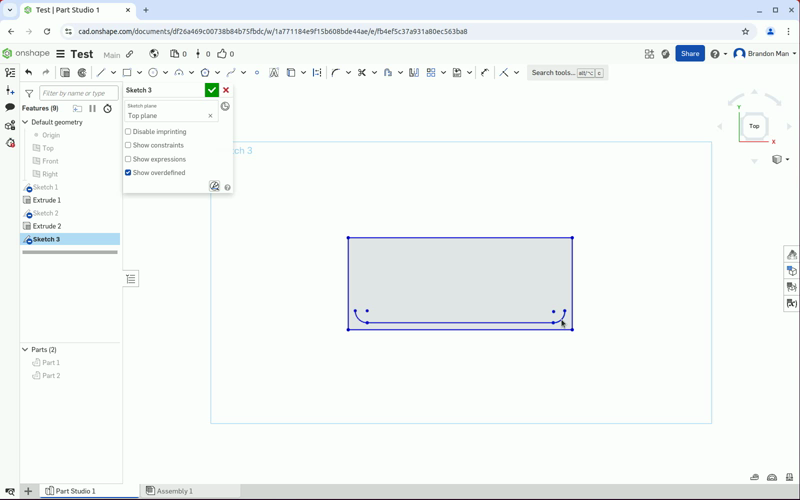
key(l)
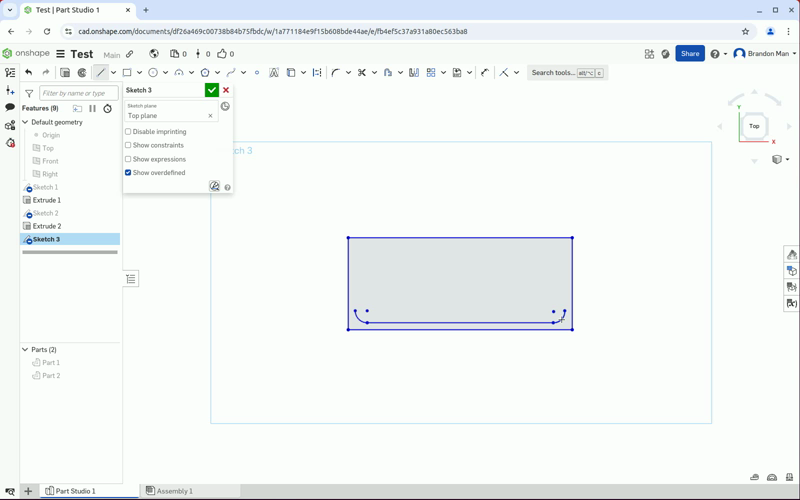
mouse_move(564, 310)
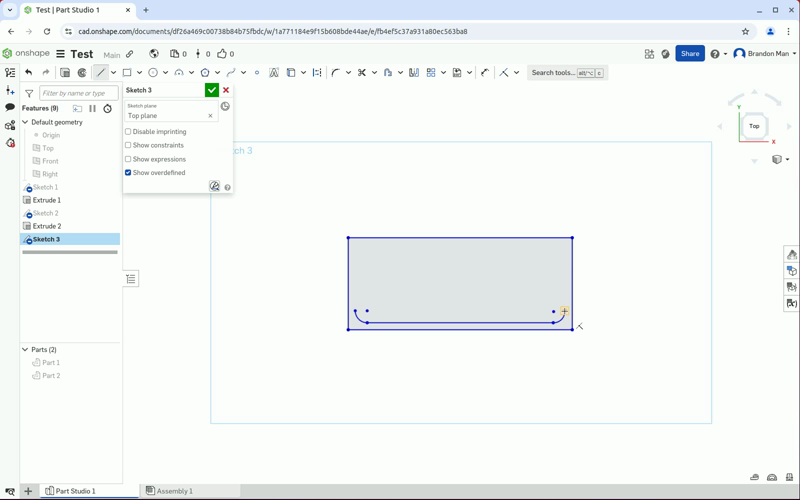
click(564, 310)
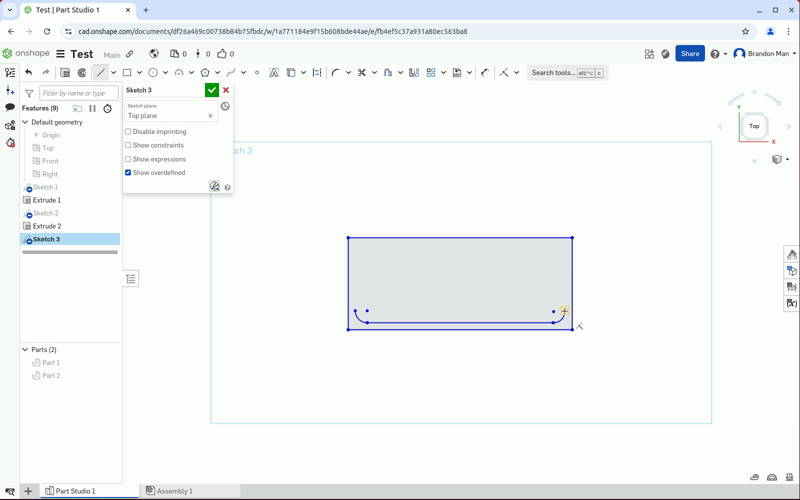
key_down(shift)
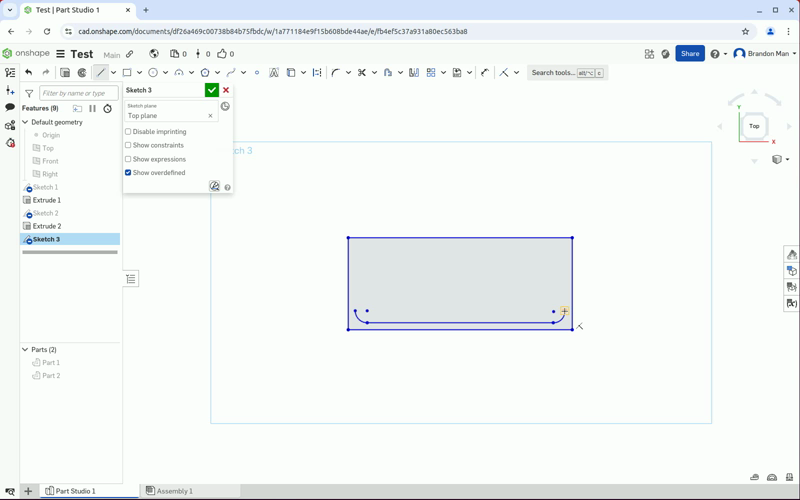
mouse_move(589, 310)
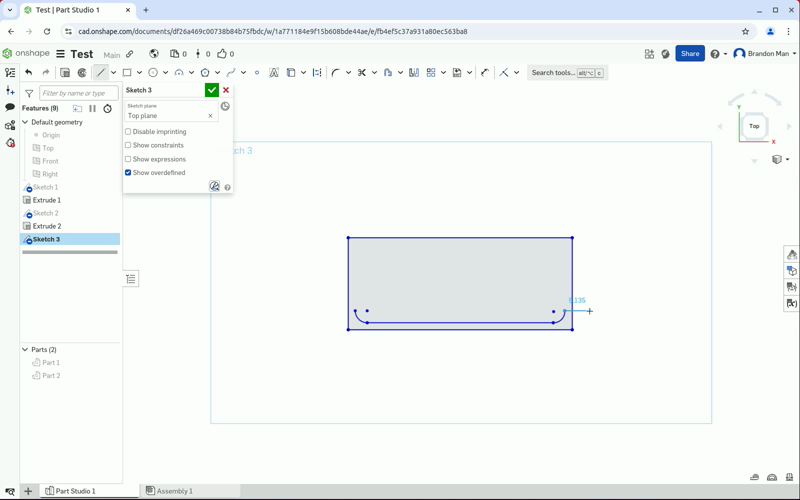
mouse_move(564, 256)
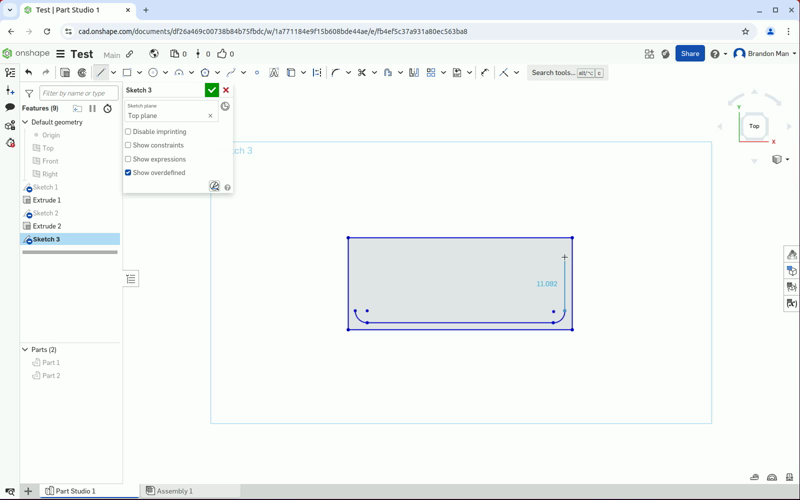
click(564, 256)
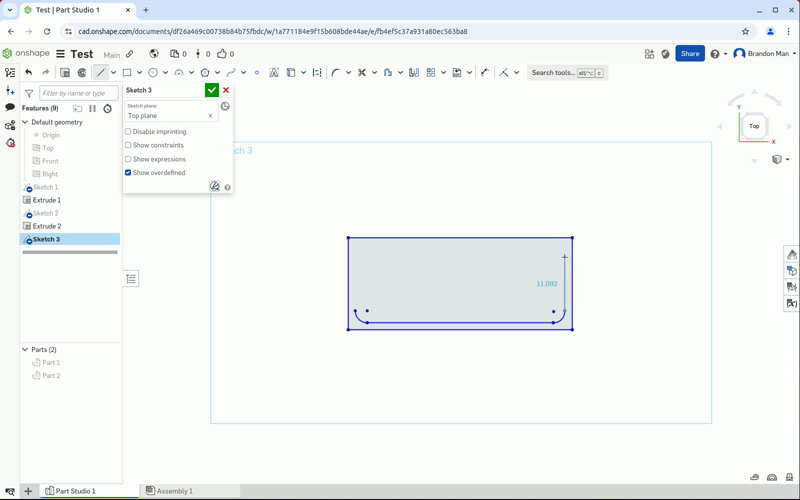
key_up(shift)
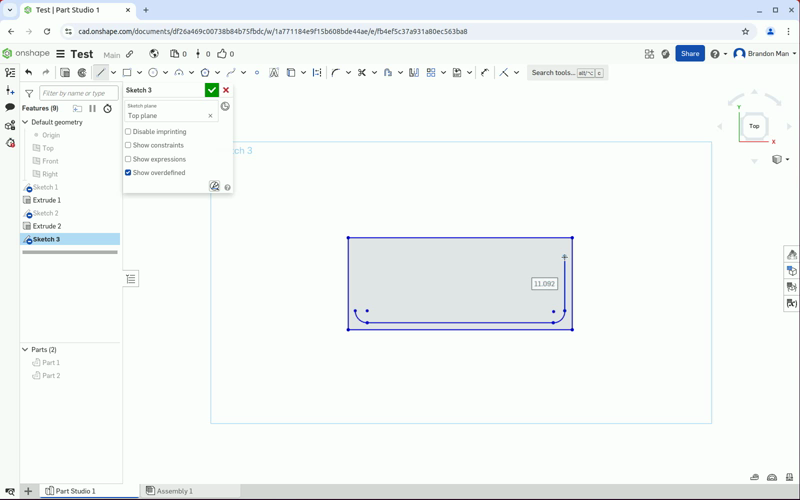
key(esc)
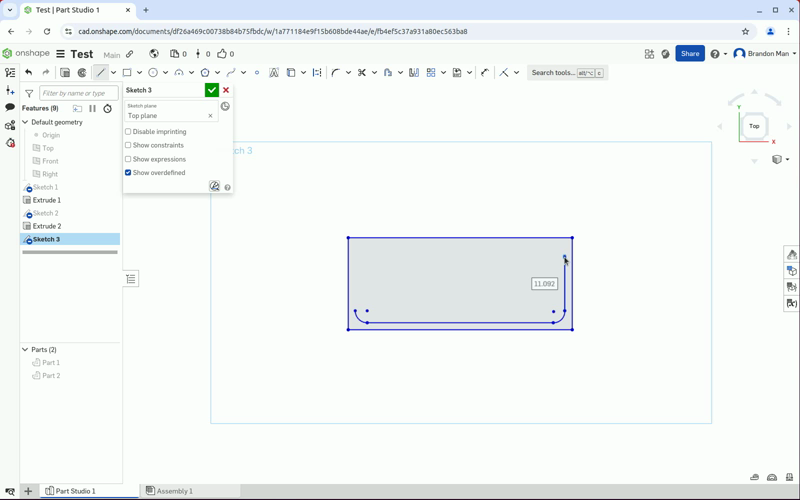
key(a)
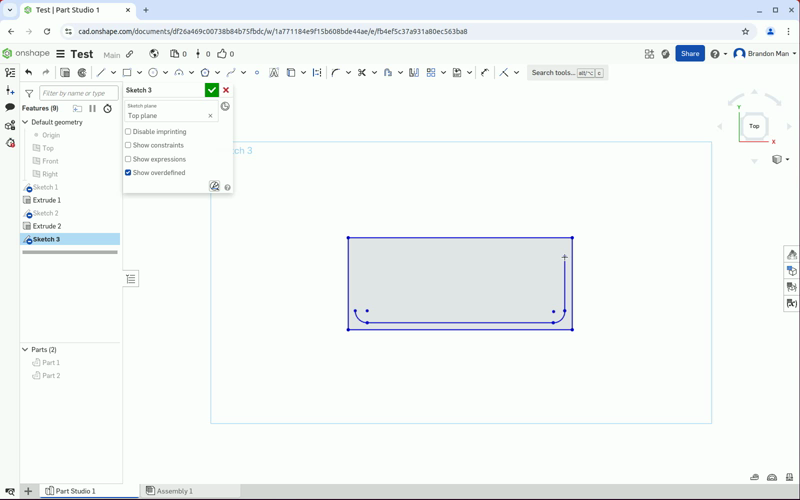
mouse_move(564, 256)
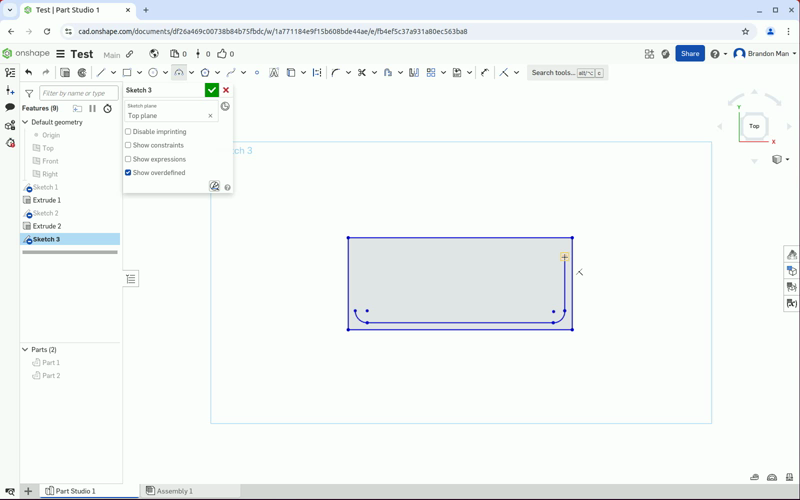
click(564, 256)
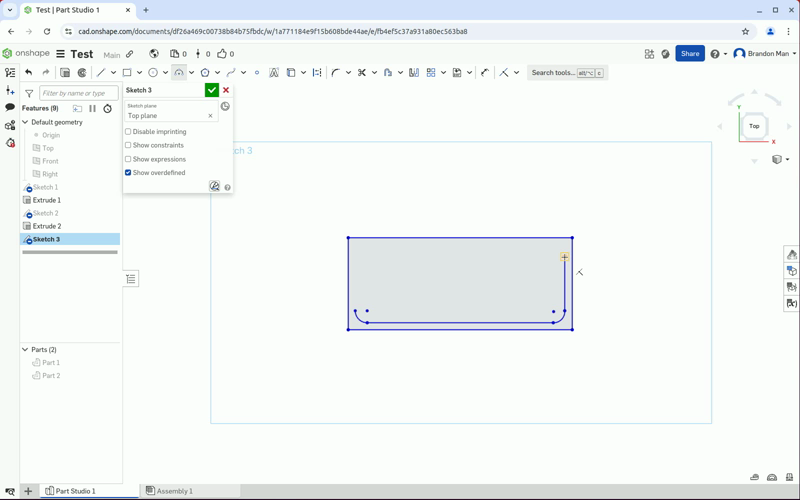
key_down(shift)
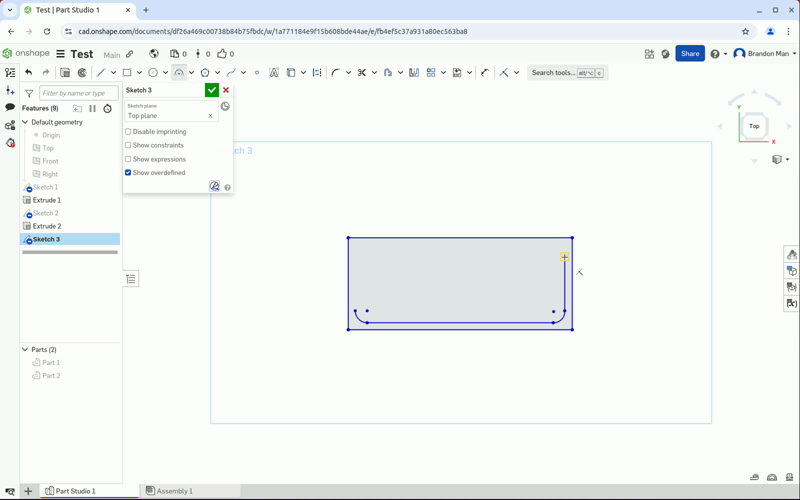
mouse_move(553, 244)
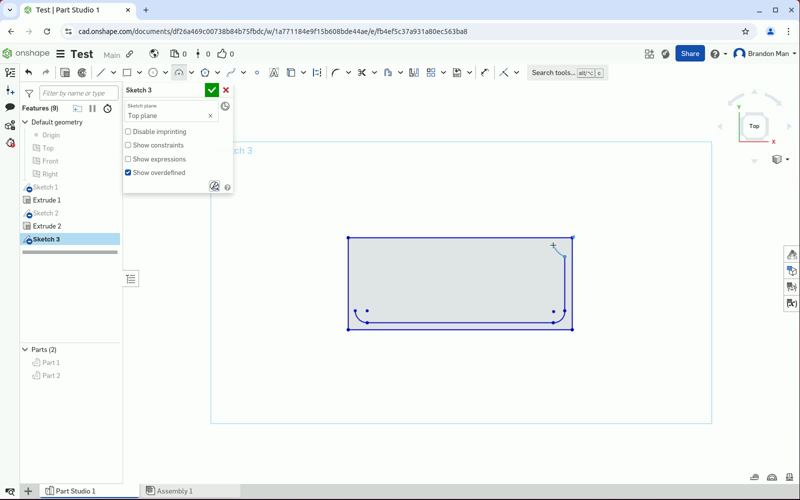
click(553, 244)
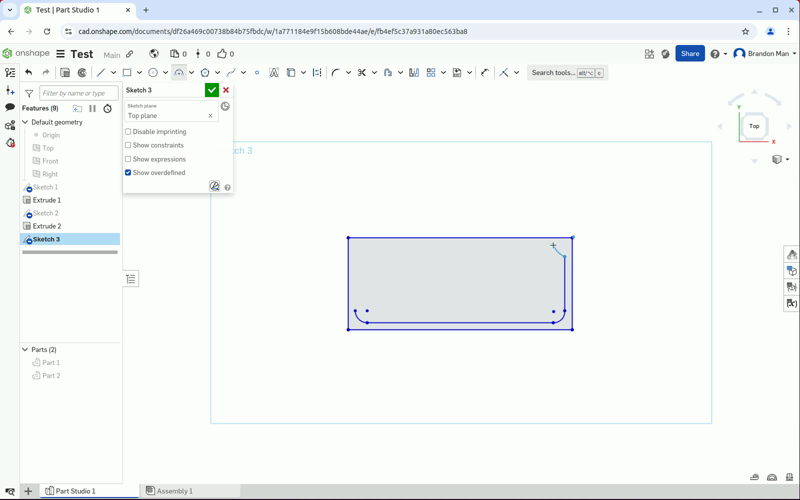
mouse_move(561, 248)
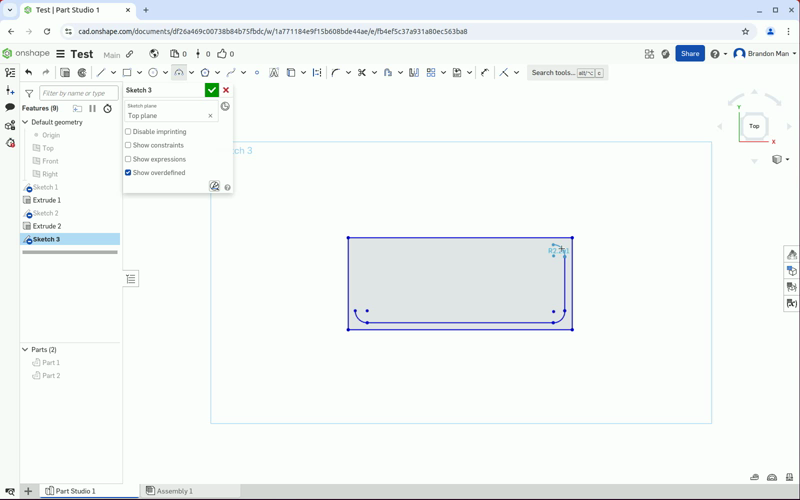
click(561, 248)
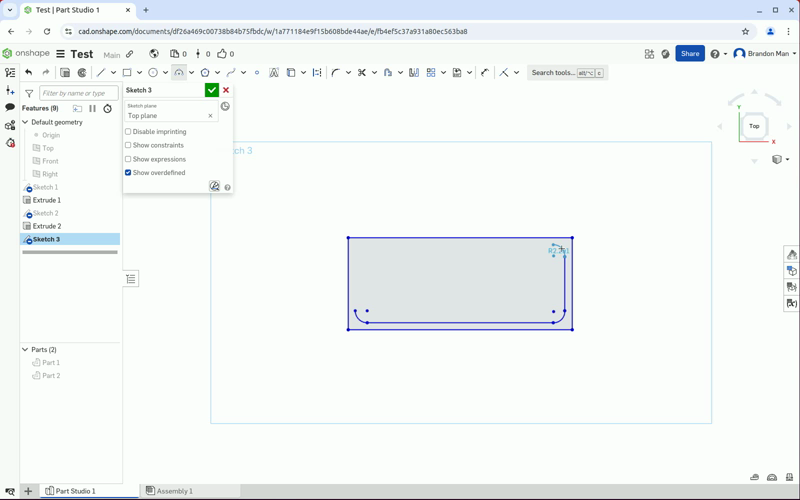
key_up(shift)
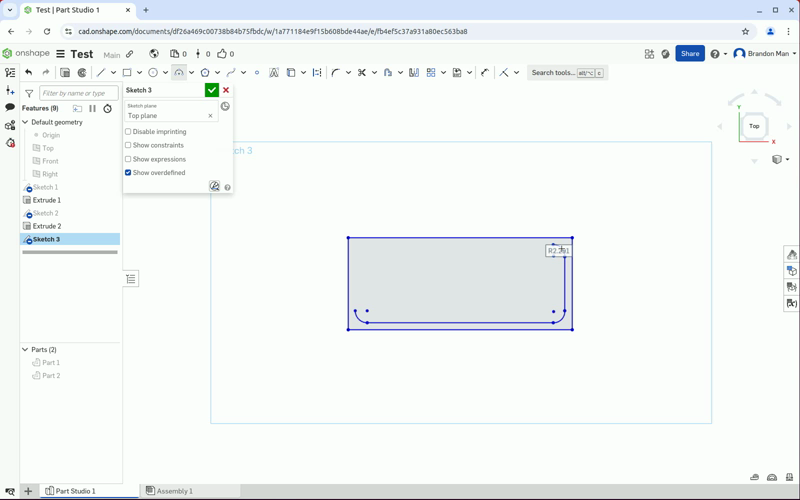
key(esc)
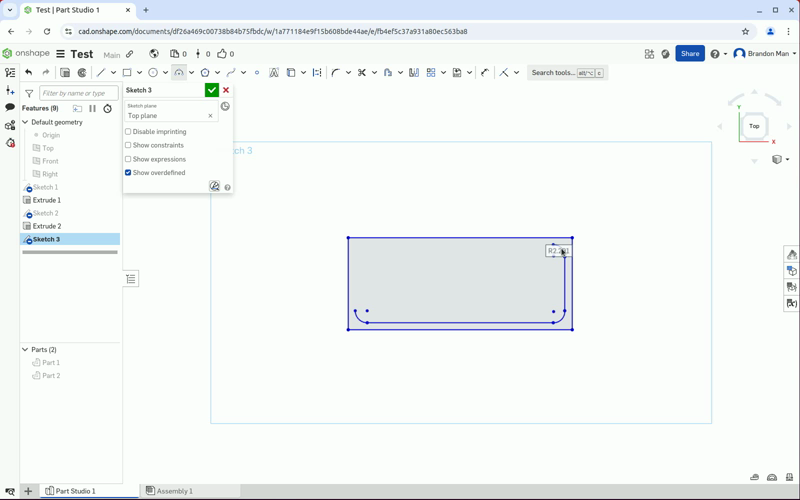
key(l)
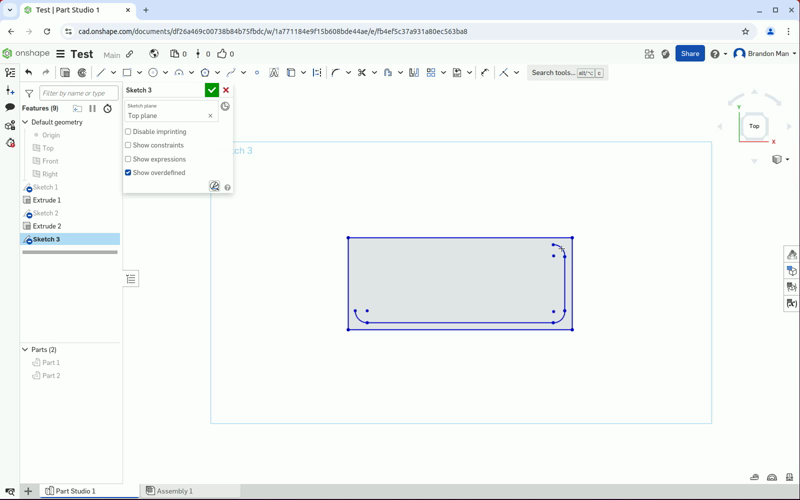
mouse_move(553, 244)
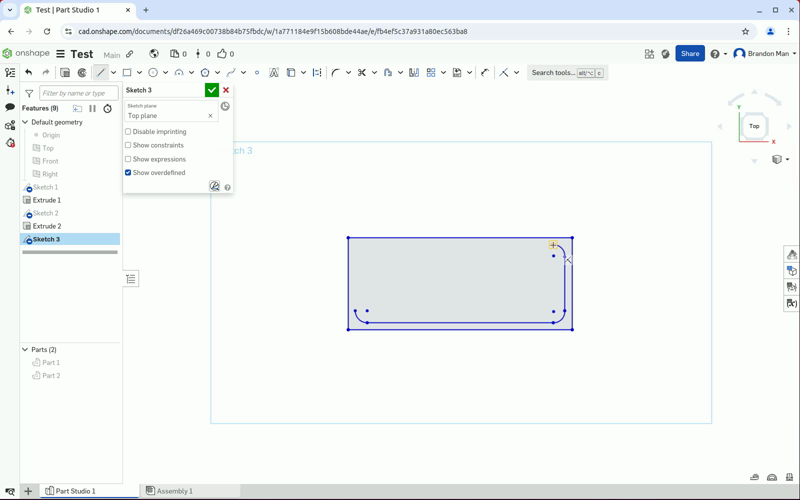
click(553, 244)
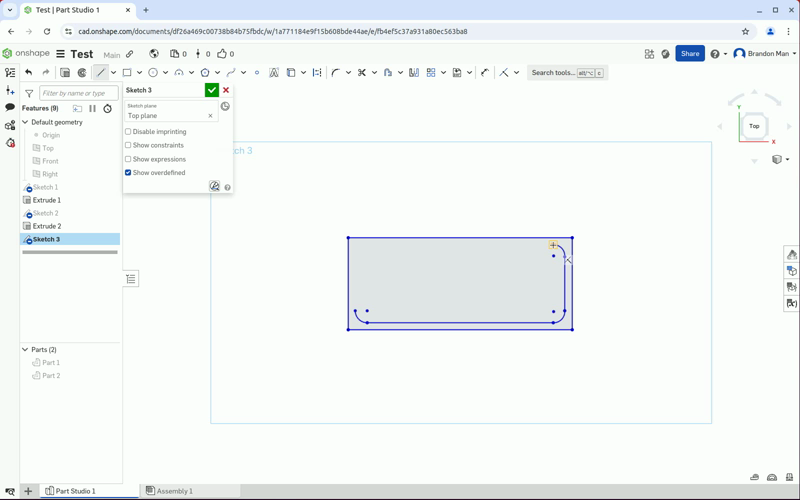
key_down(shift)
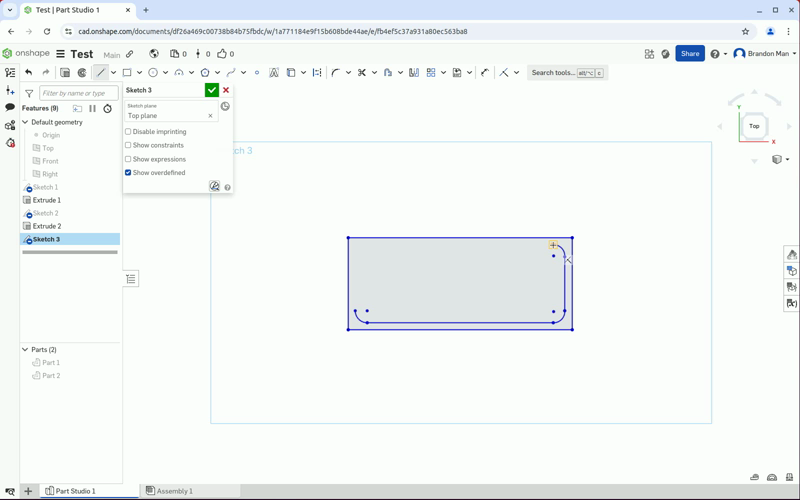
mouse_move(367, 244)
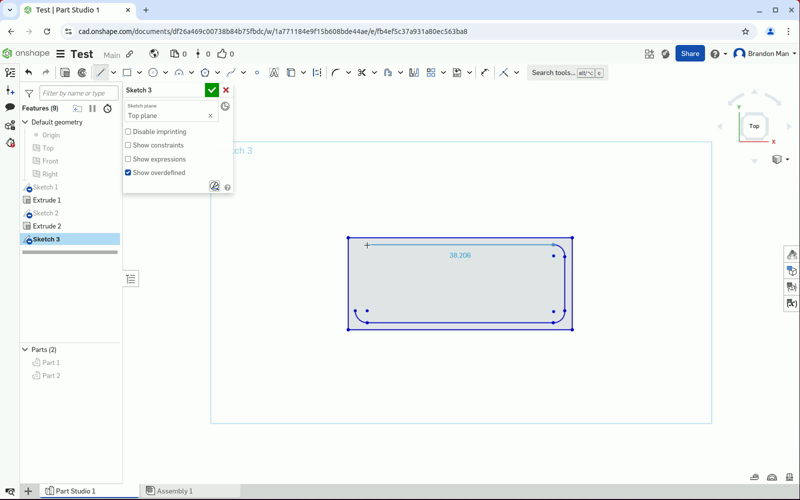
click(367, 244)
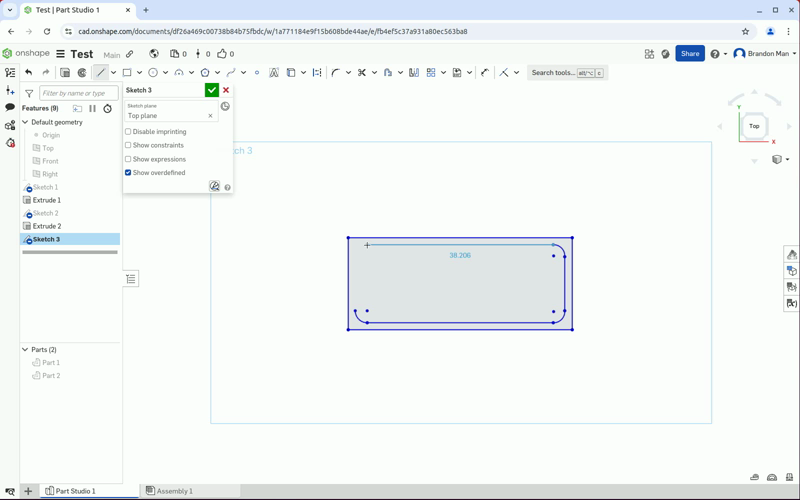
key_up(shift)
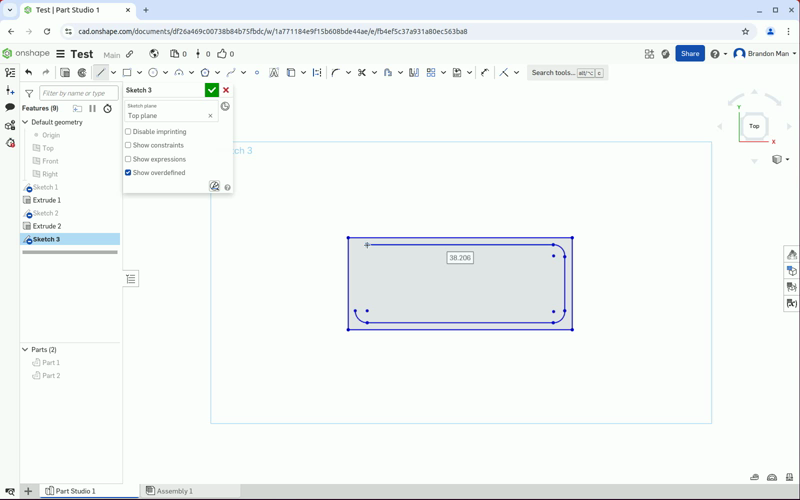
key(esc)
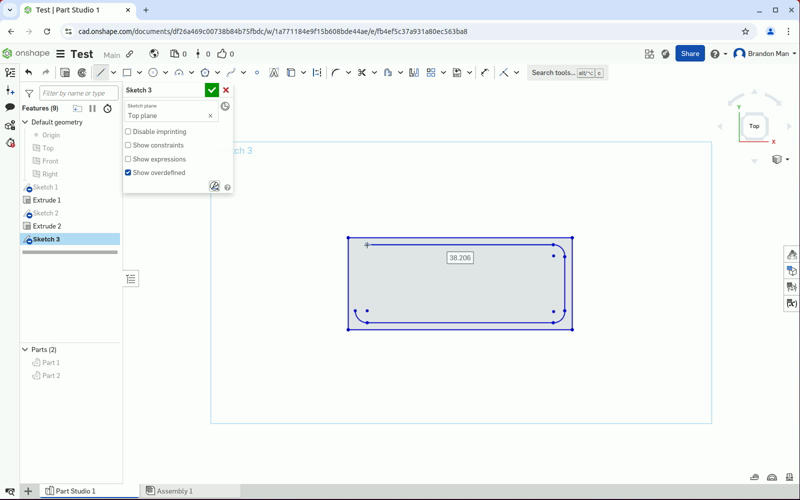
key(a)
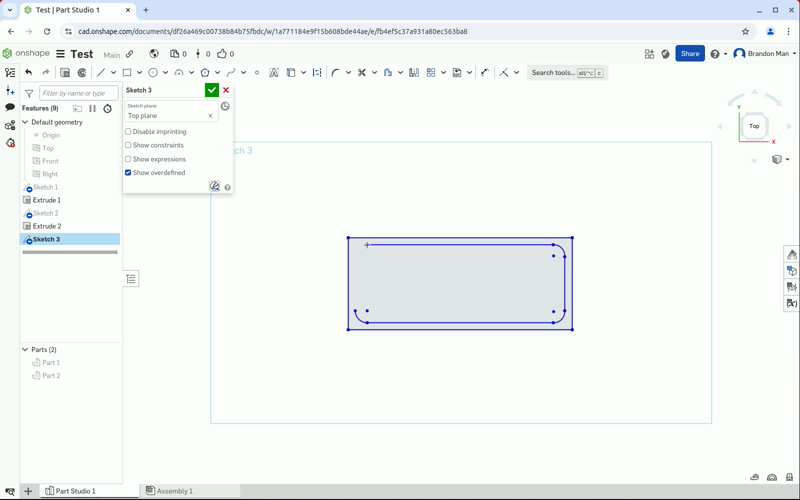
mouse_move(367, 244)
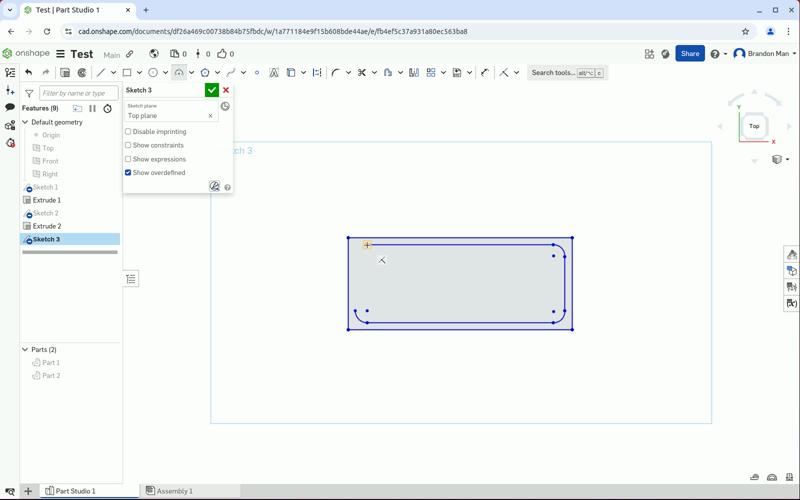
click(367, 244)
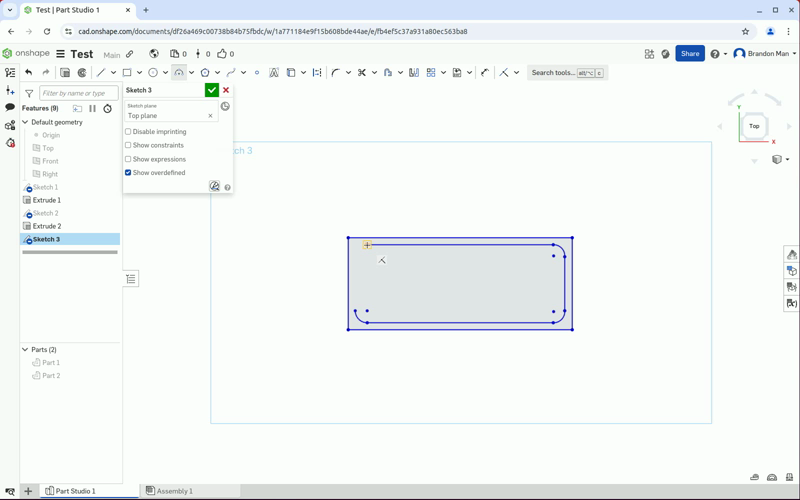
key_down(shift)
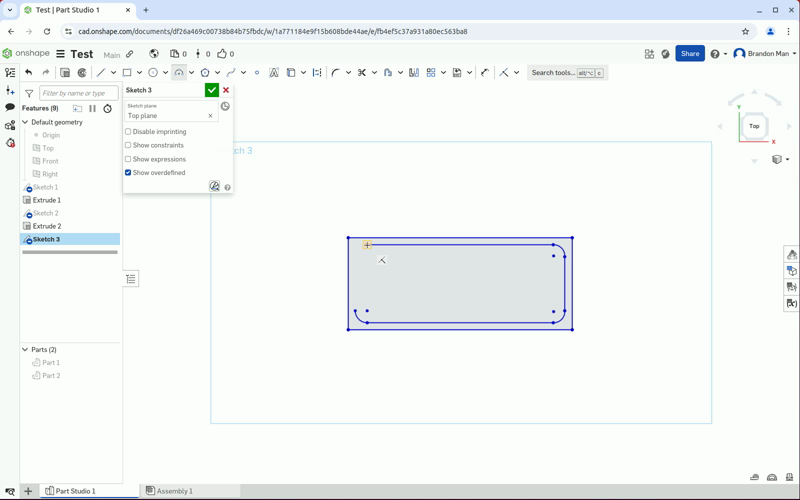
mouse_move(355, 256)
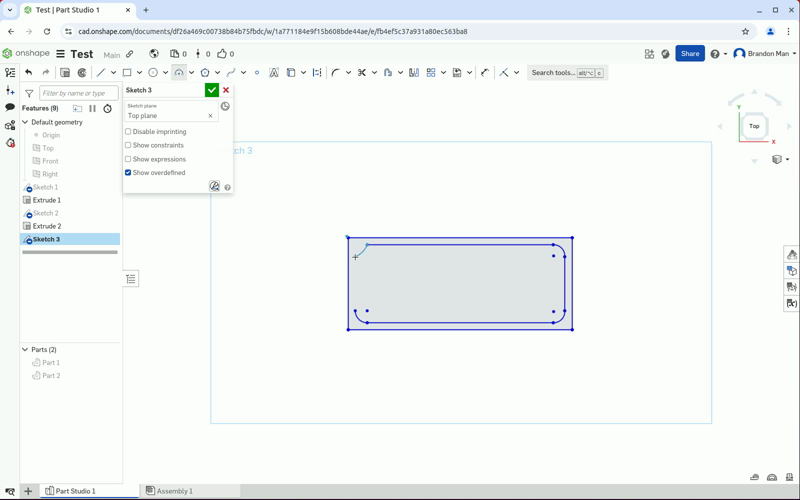
click(355, 256)
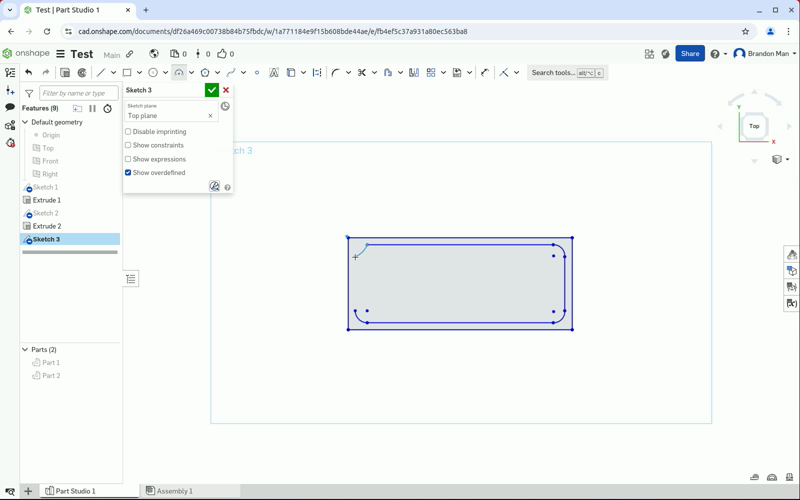
mouse_move(358, 248)
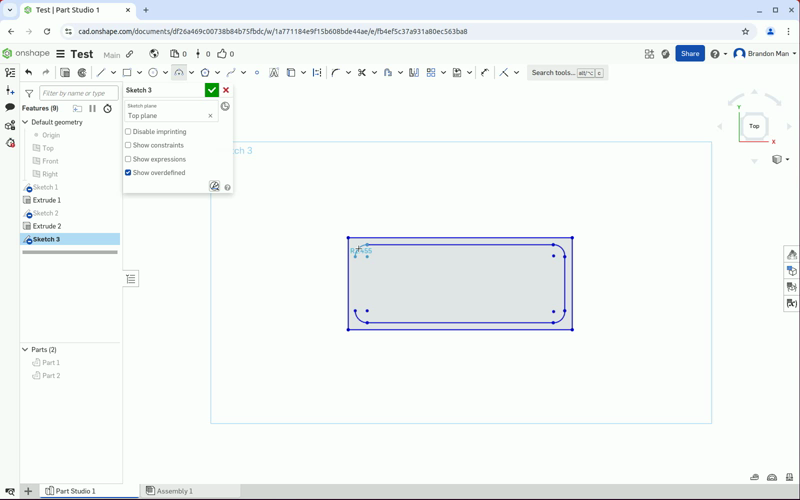
click(358, 248)
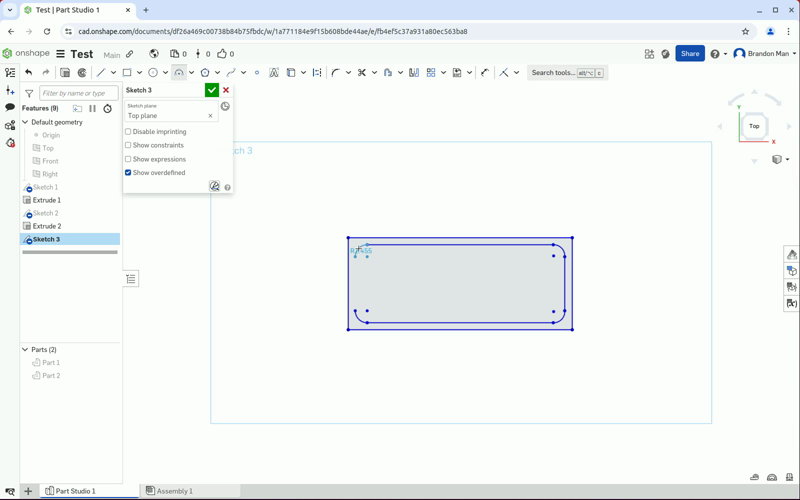
key_up(shift)
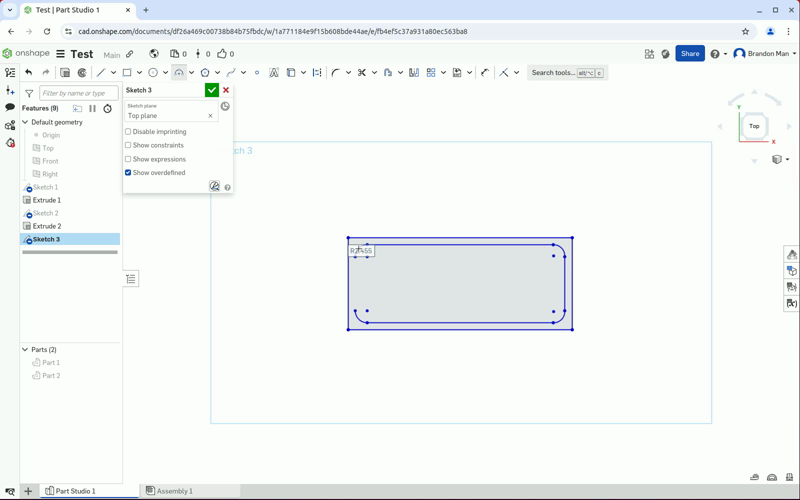
key(esc)
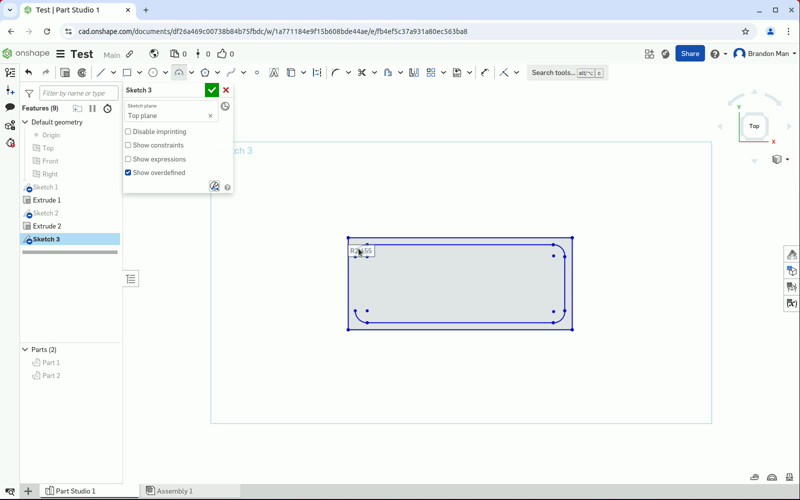
key(l)
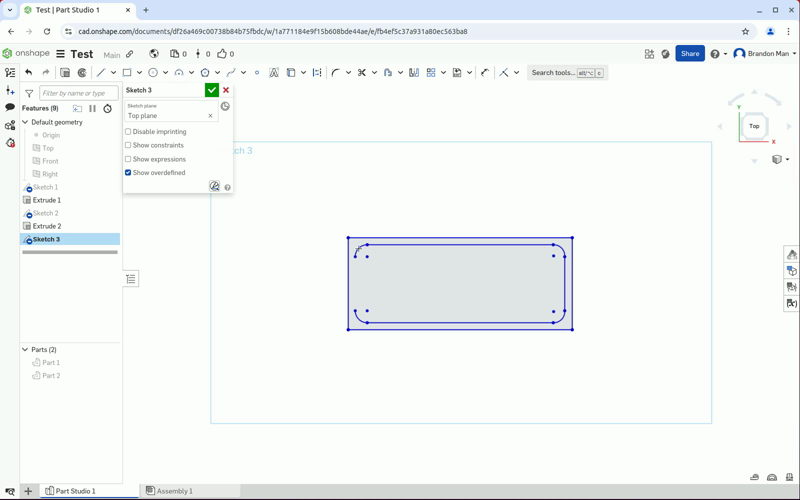
mouse_move(355, 256)
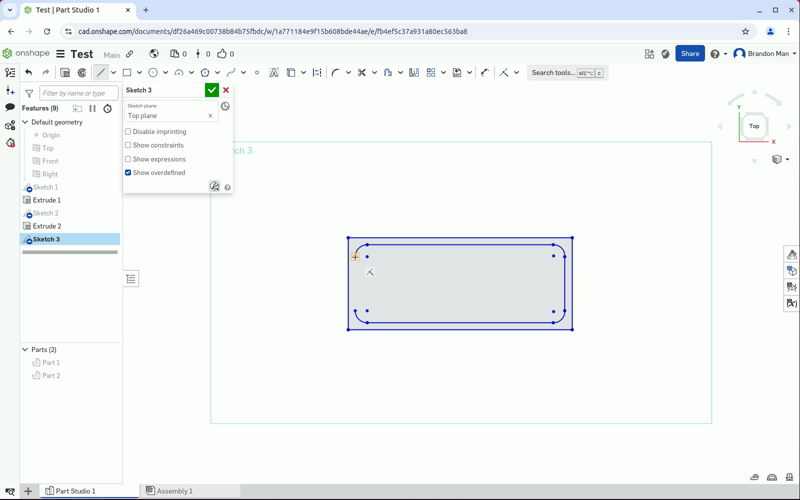
click(355, 256)
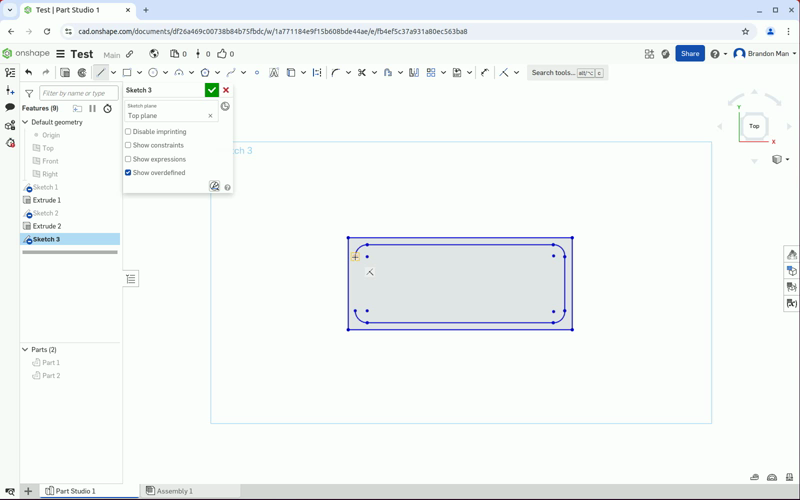
mouse_move(385, 256)
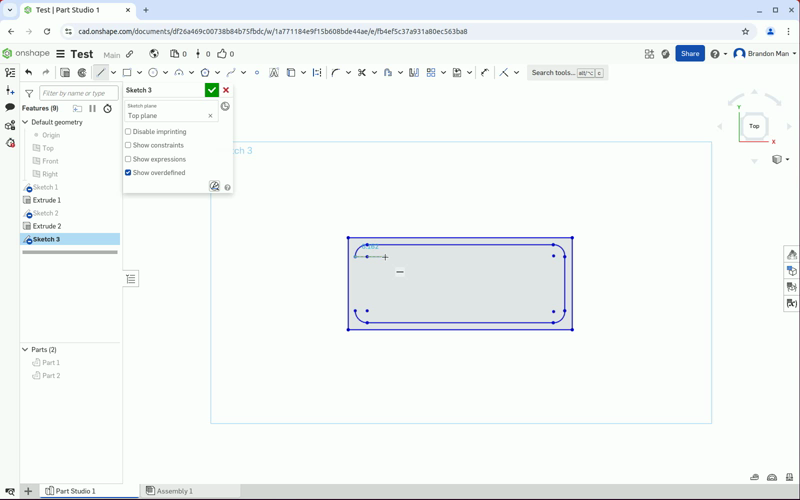
key_down(shift)
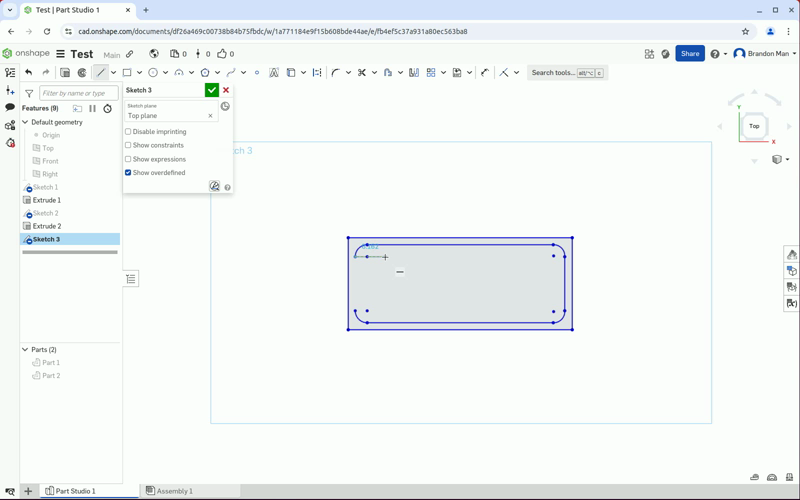
mouse_move(355, 310)
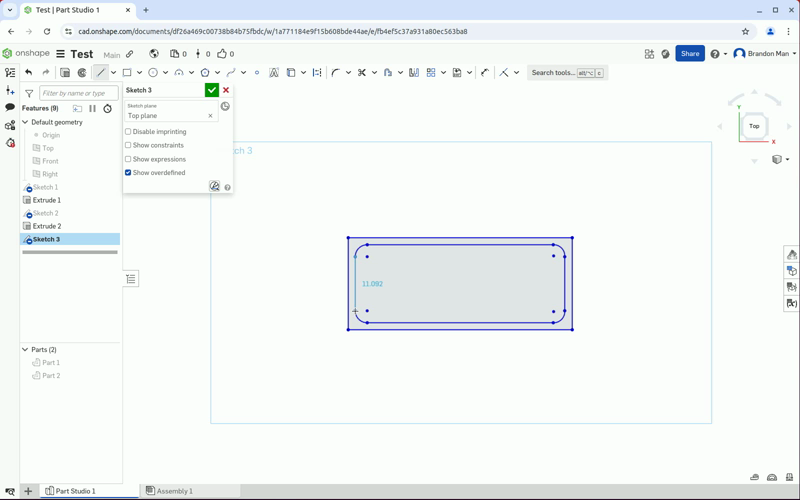
key_up(shift)
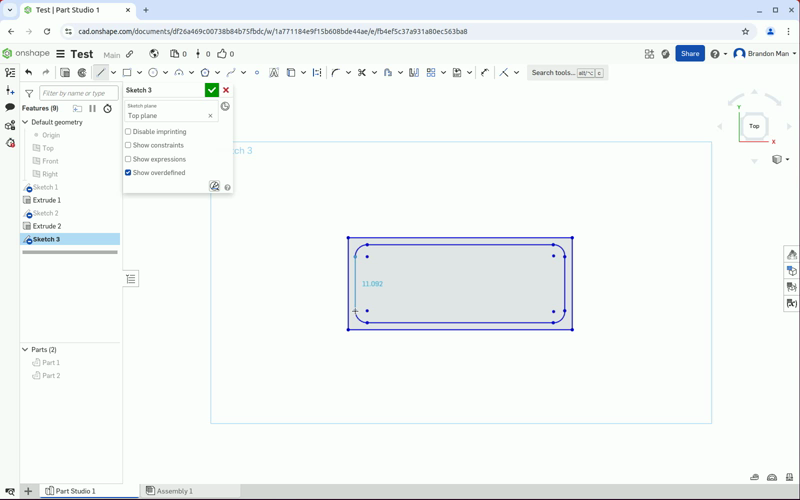
click(355, 310)
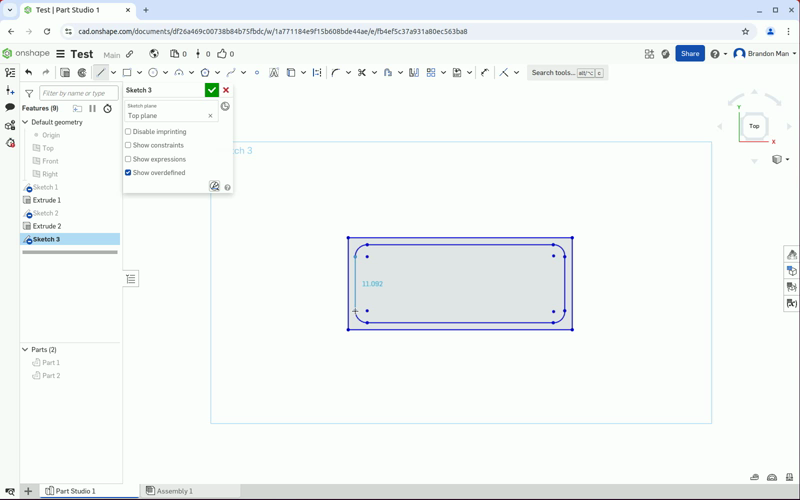
key(esc)
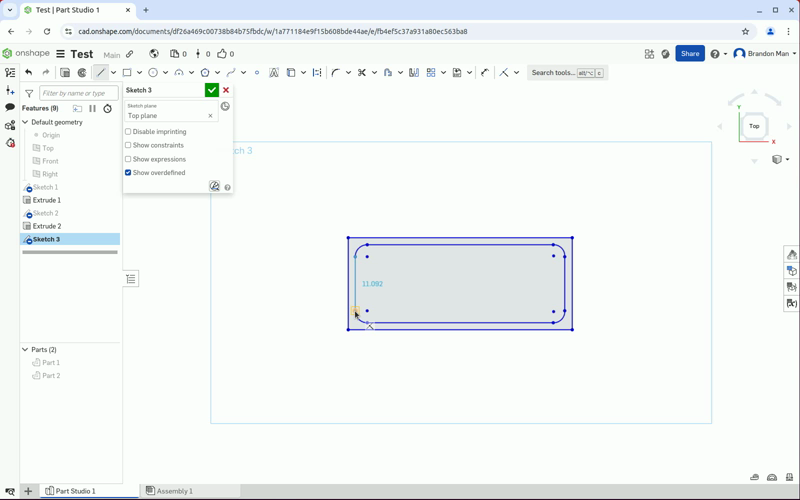
mouse_move(373, 241)
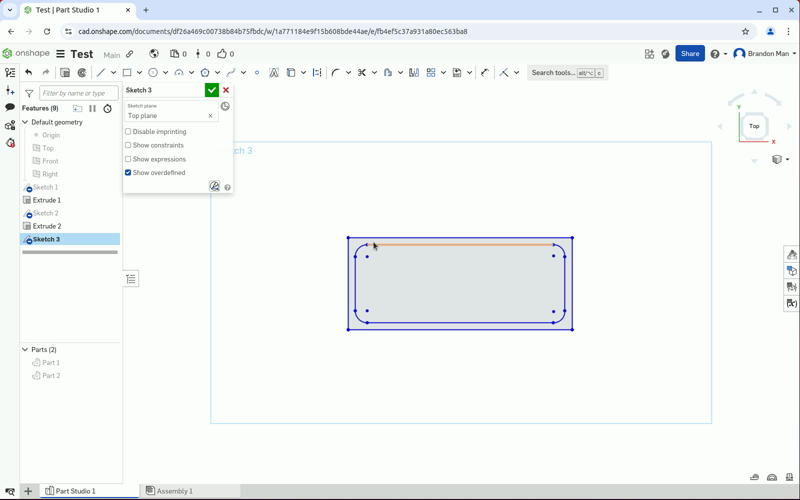
click(373, 241)
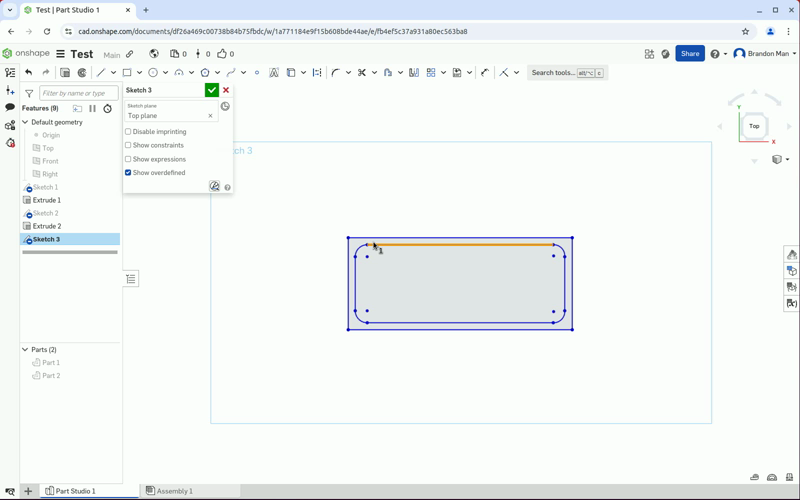
mouse_move(73, 352)
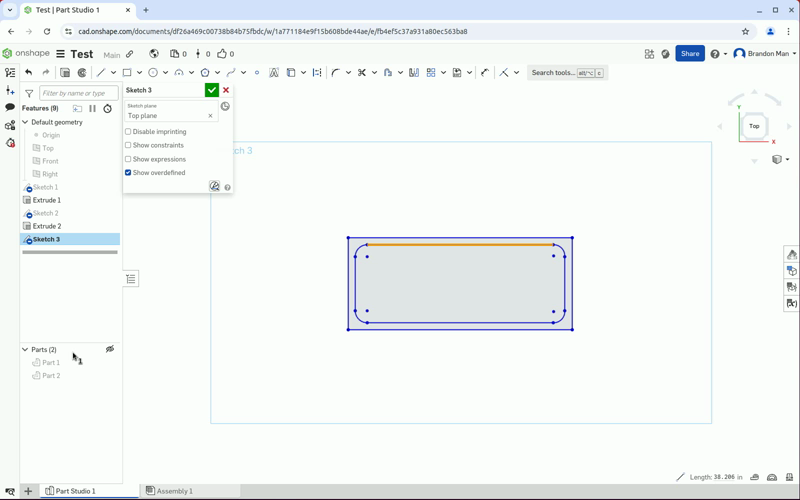
key(shift+y)
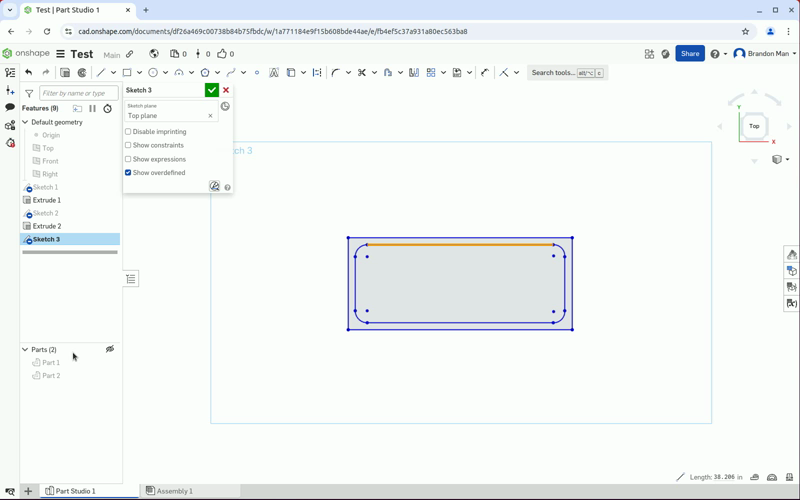
key(shift+e)
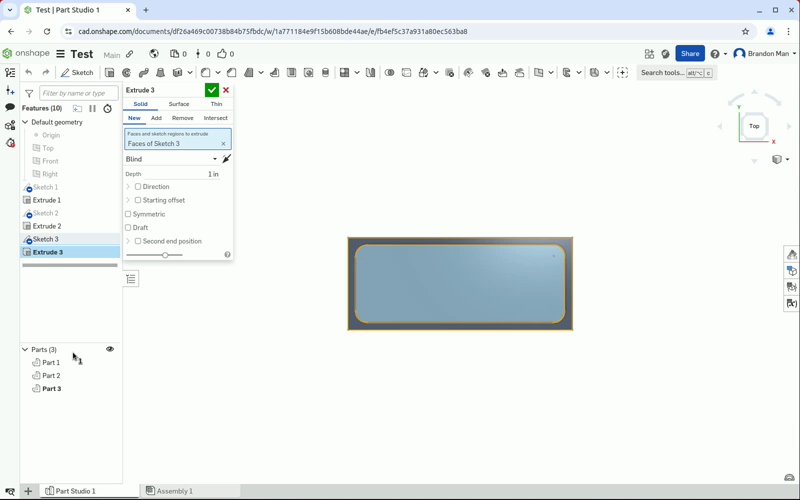
mouse_move(143, 106)
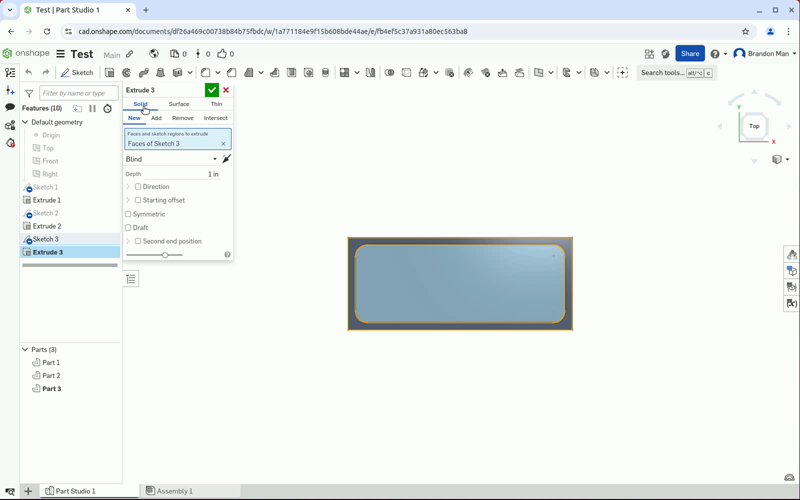
click(143, 106)
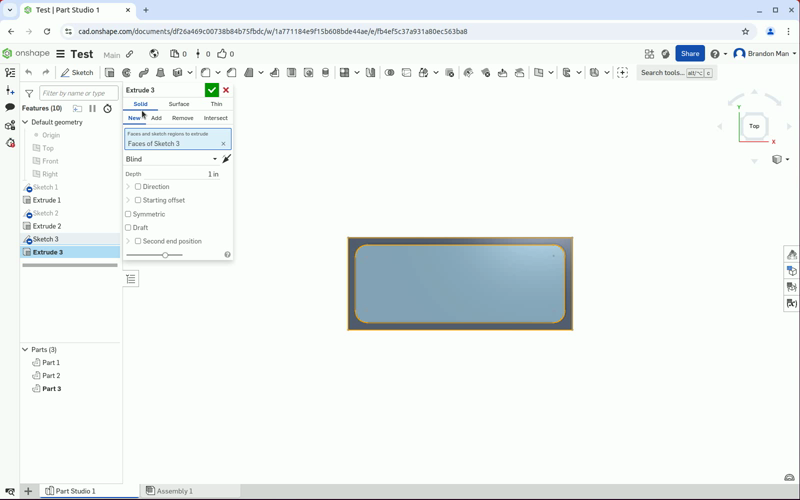
mouse_move(137, 120)
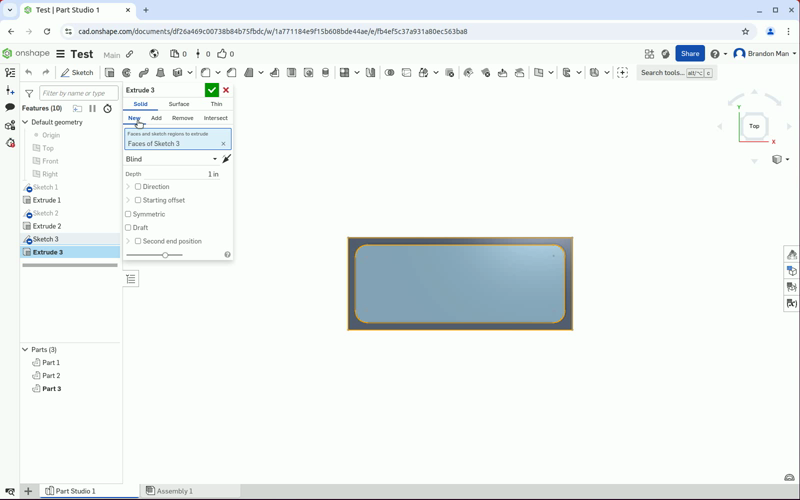
click(137, 120)
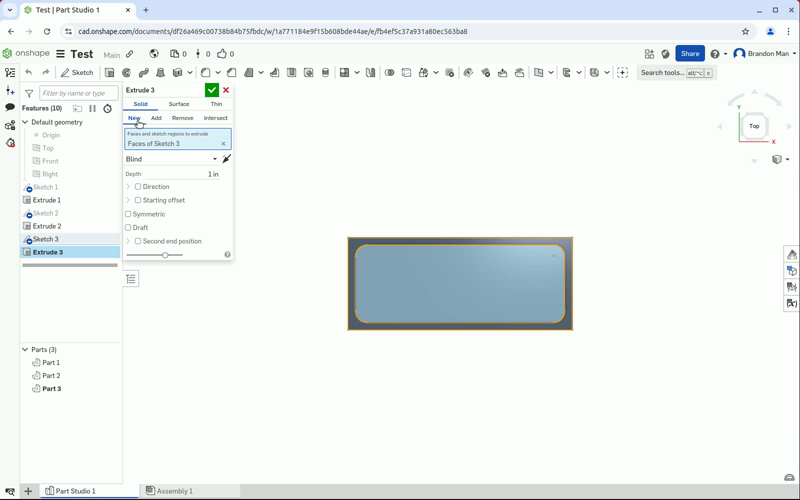
key(tab, 4)
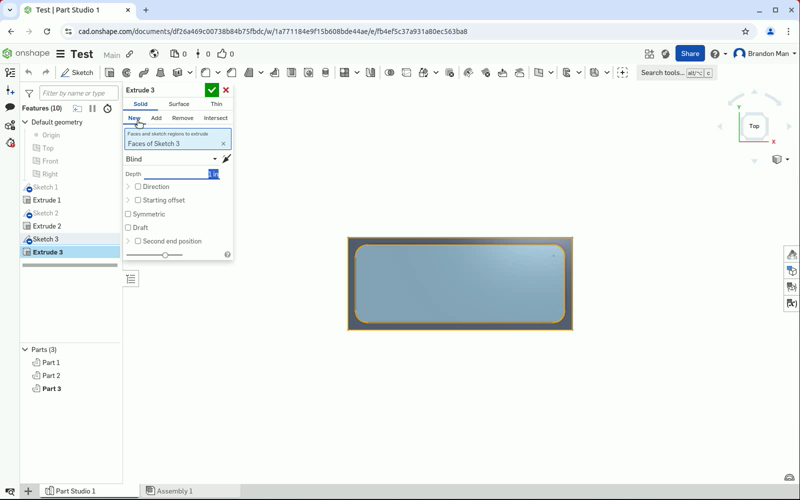
text(6.018)
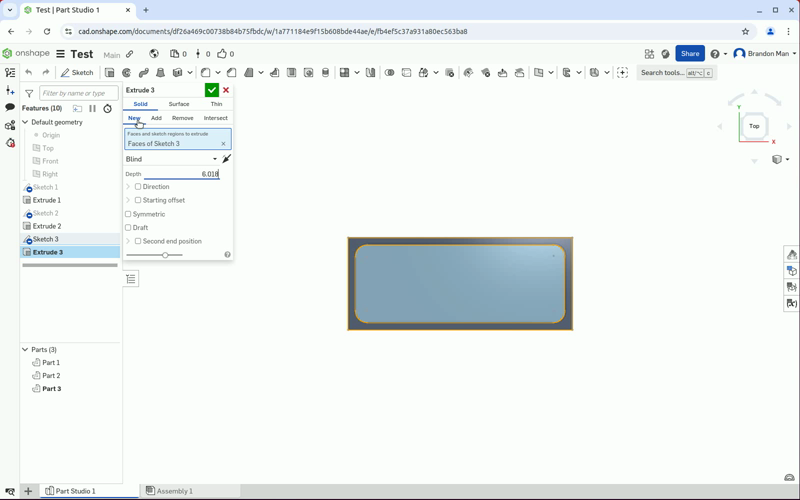
key(enter)
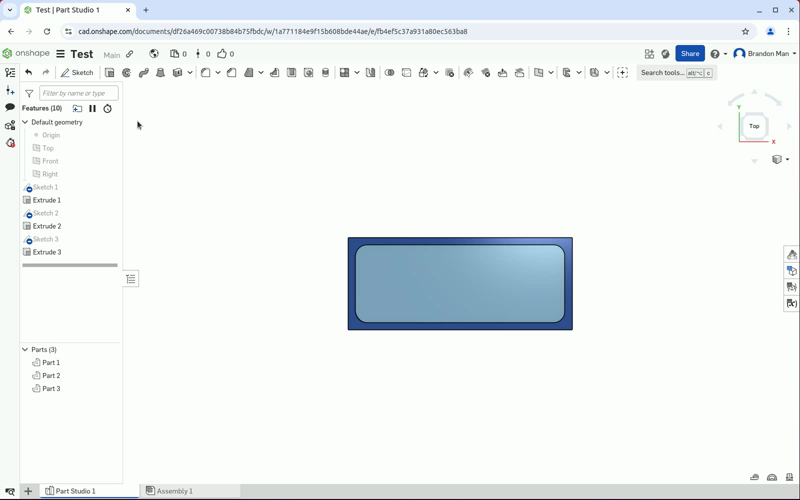
key(shift+h)
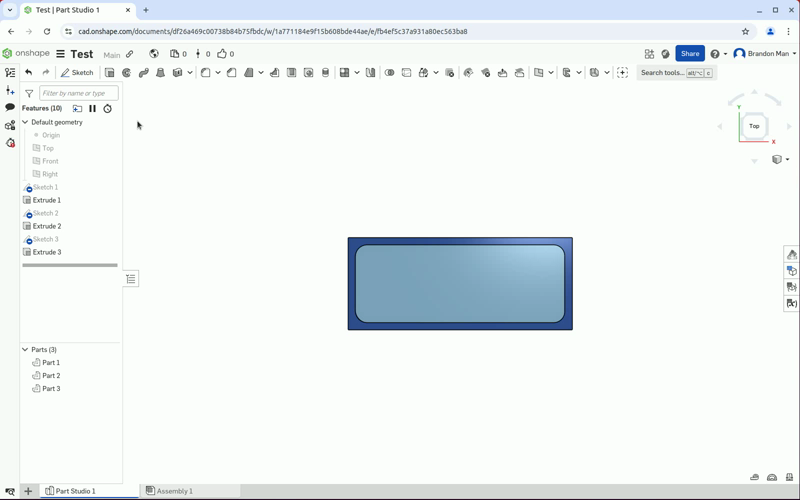
key(shift+h)
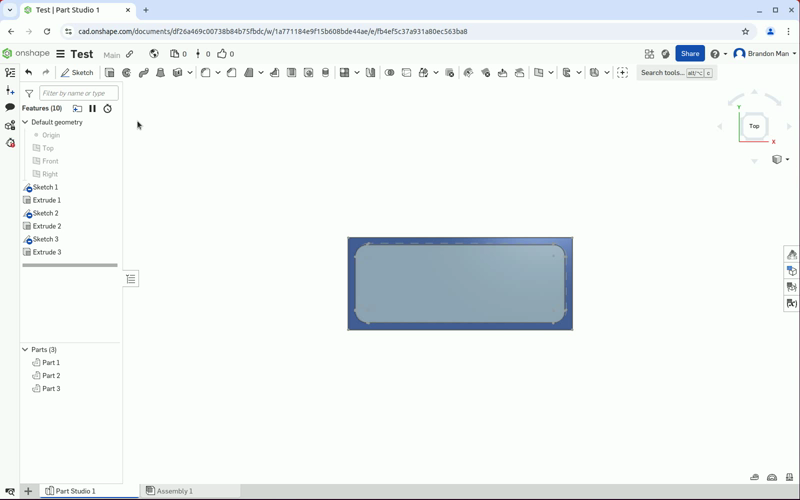
key(shift+7)
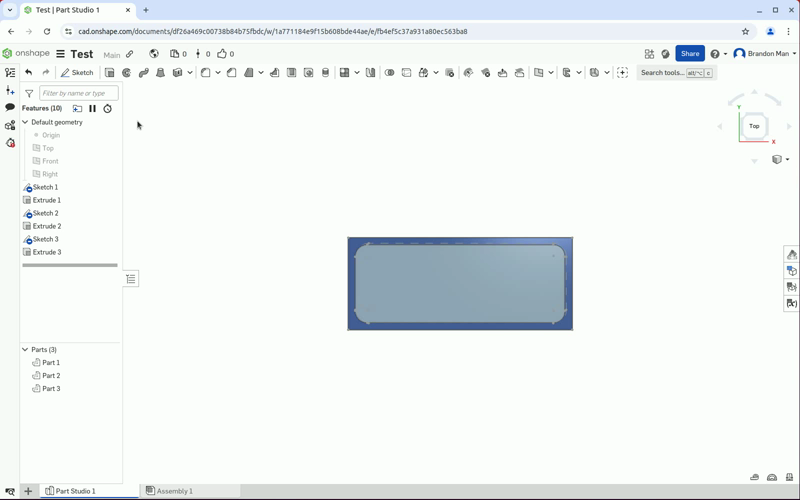
key(up, 3)
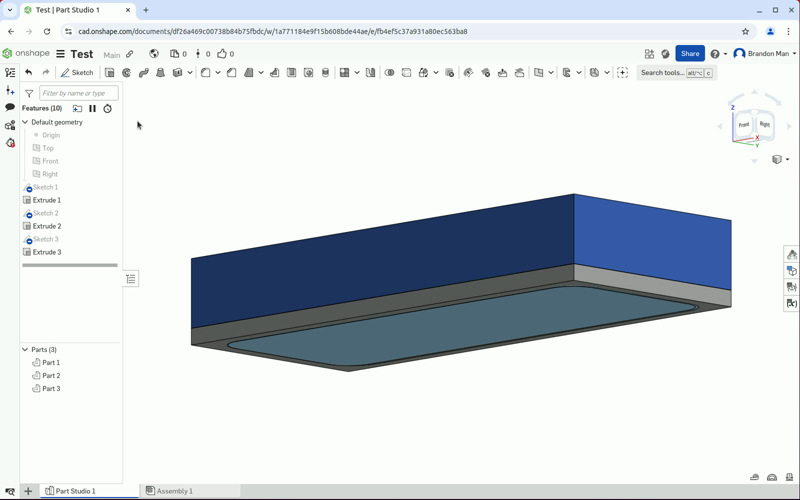
key(left, 3)
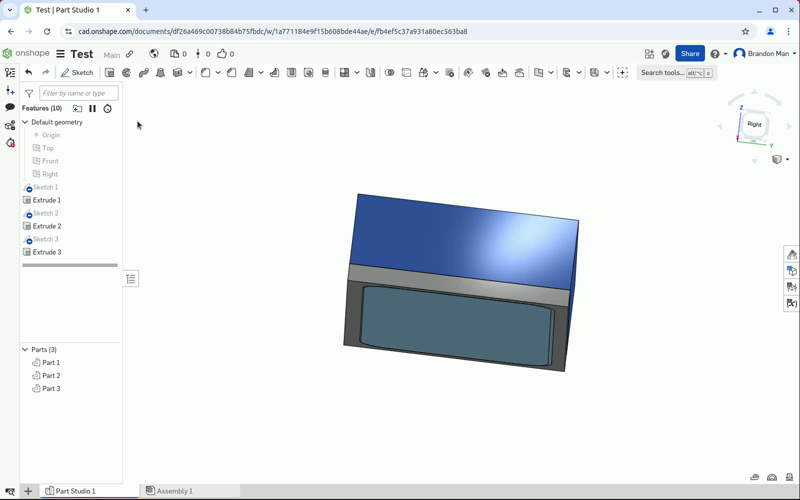
key(right, 3)
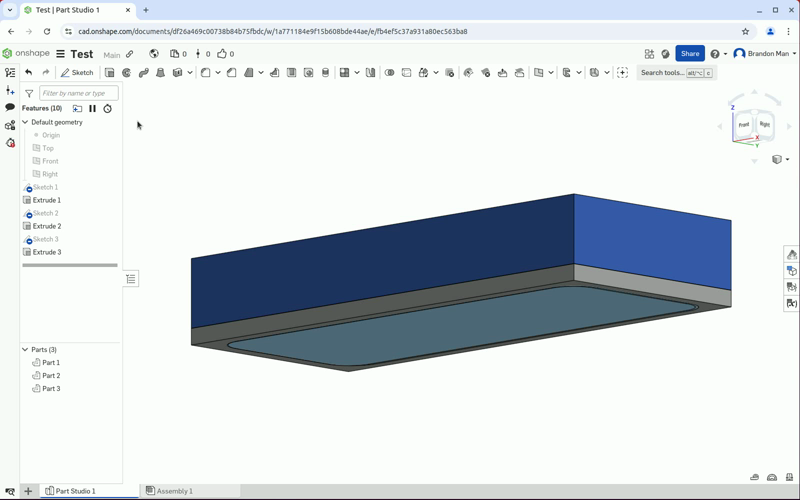
key(down, 3)
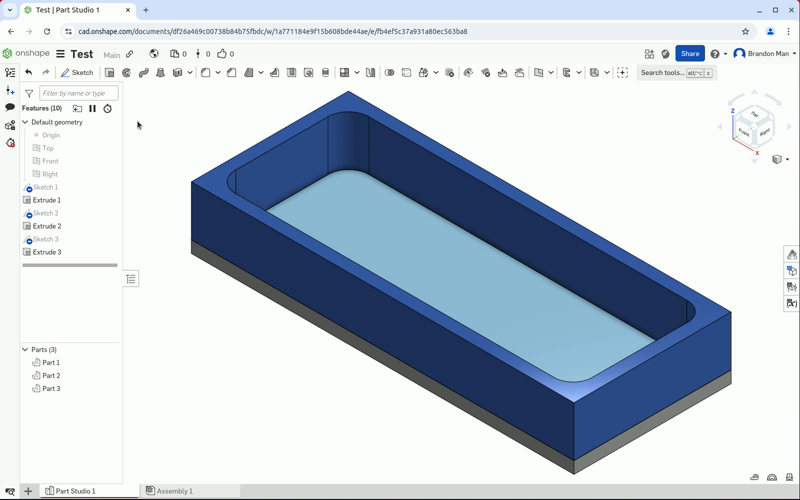
mouse_move(73, 189)
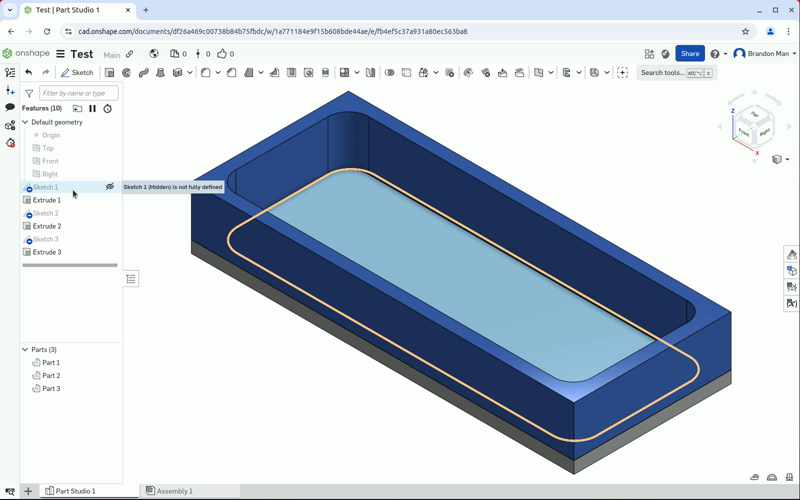
click(73, 189)